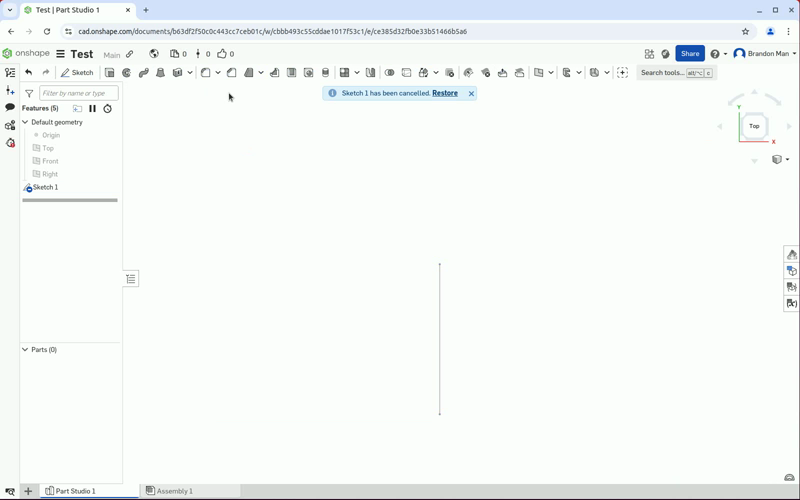
key(shift+h)
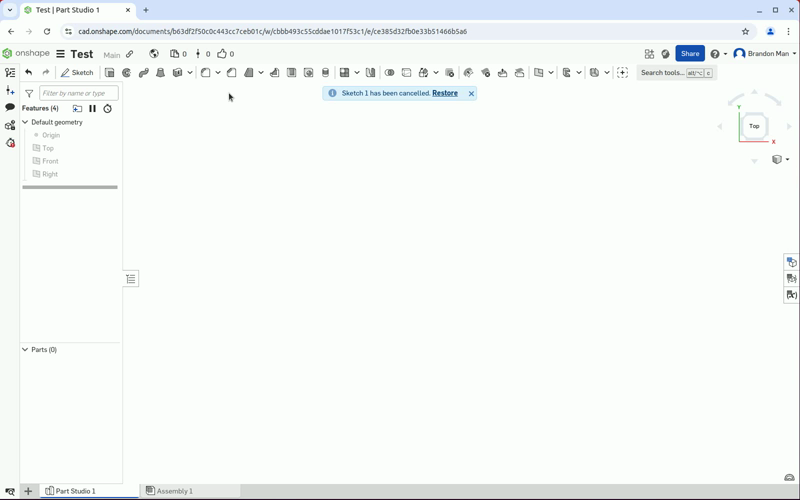
mouse_move(73, 352)
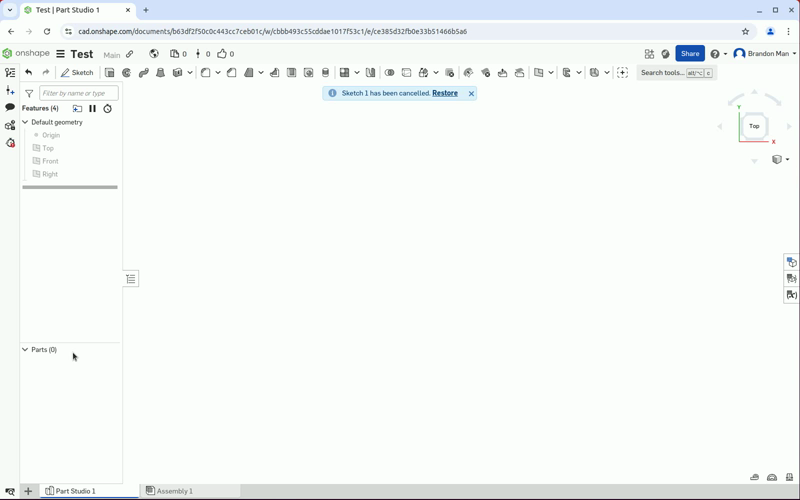
key(y)
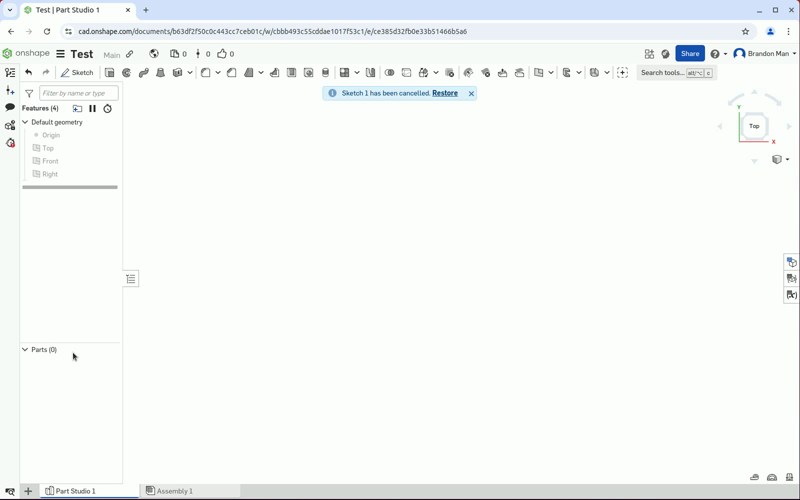
key(shift+p)
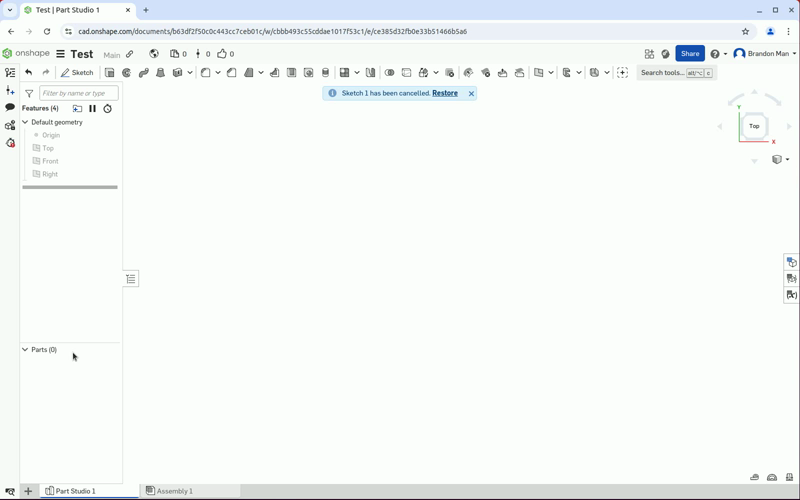
key(space)
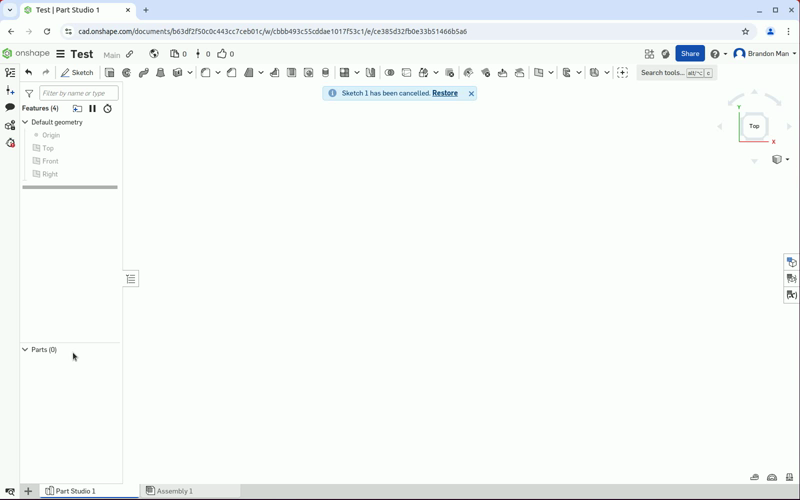
key_down(shift)
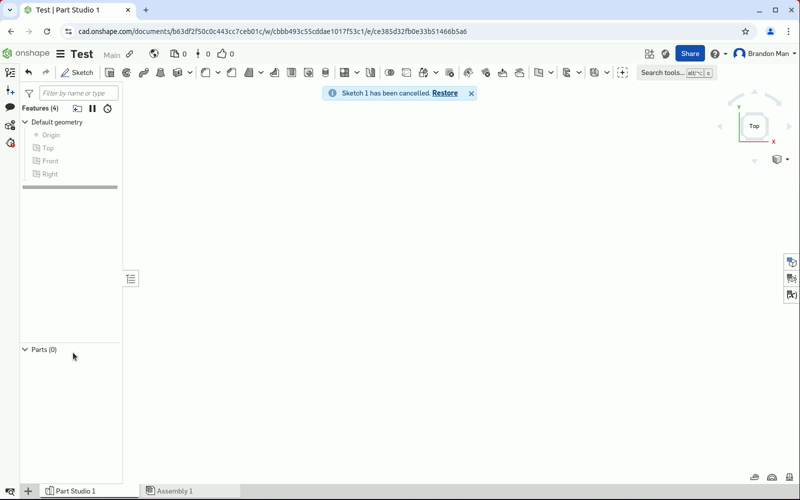
key(up)
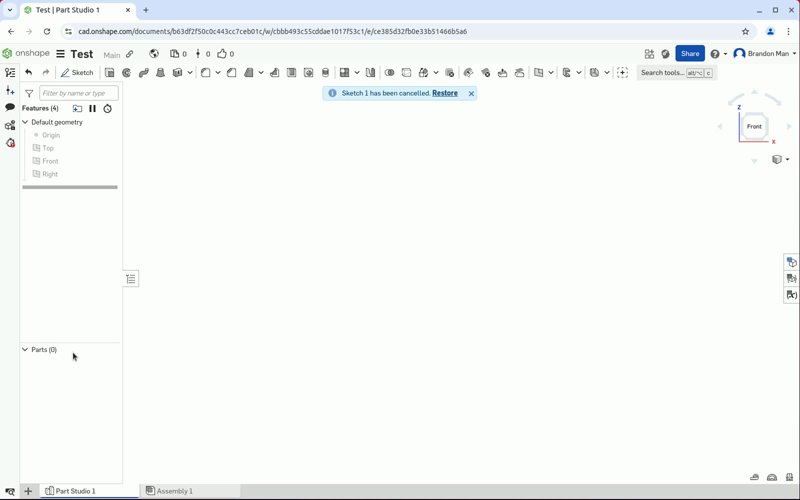
key_up(shift)
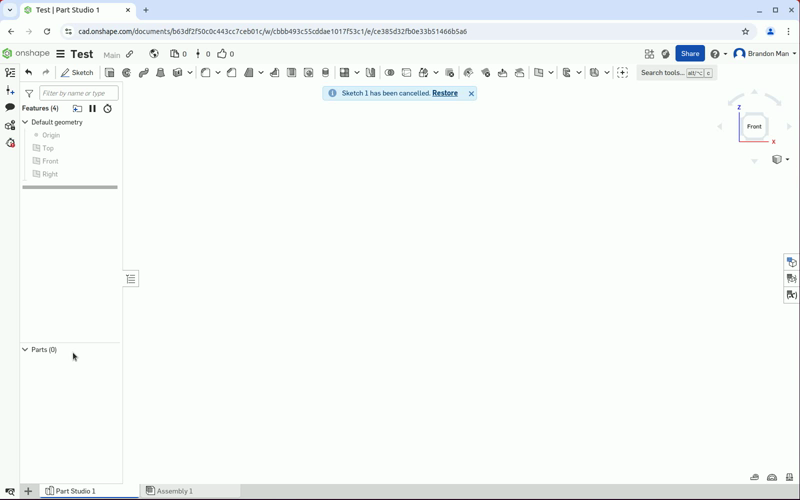
mouse_move(73, 352)
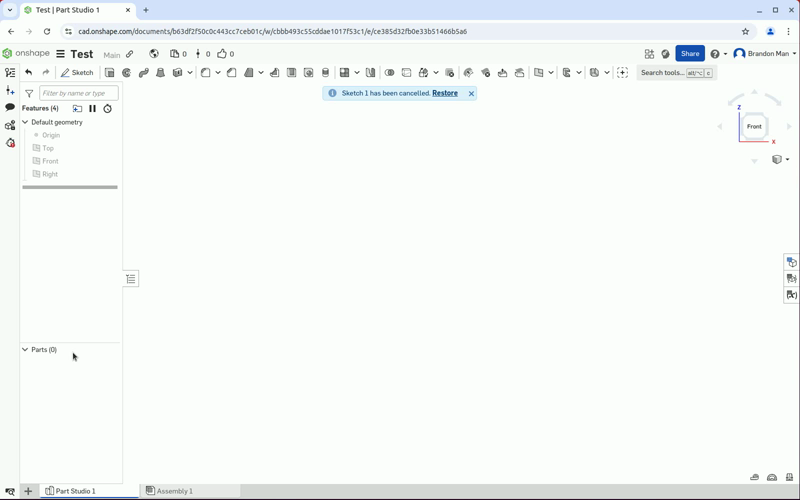
key(shift+y)
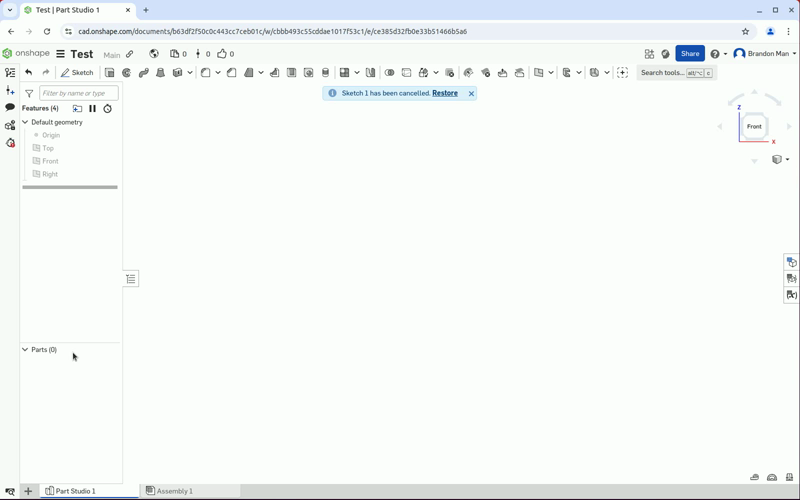
key(shift+s)
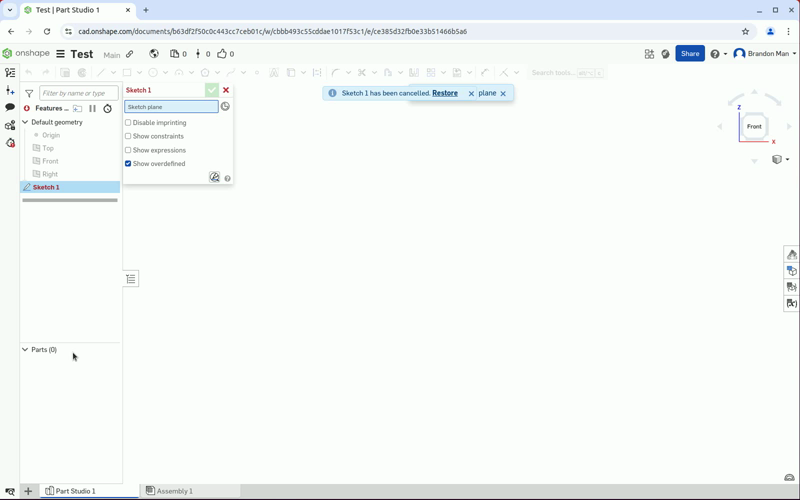
mouse_move(73, 163)
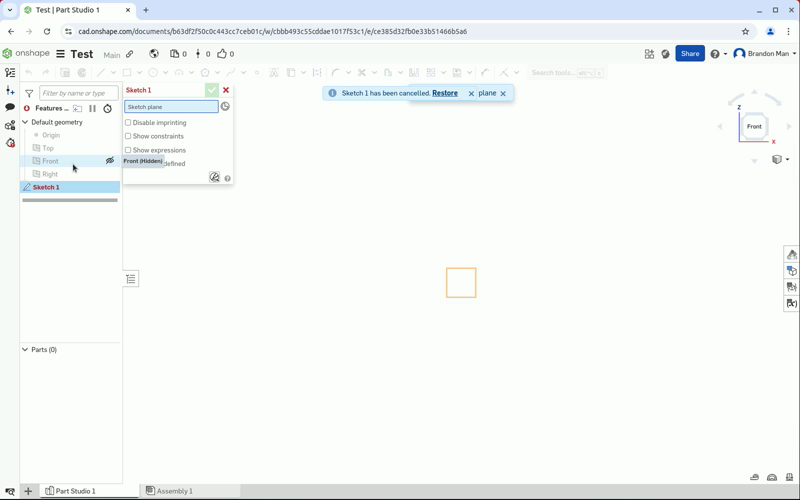
click(73, 163)
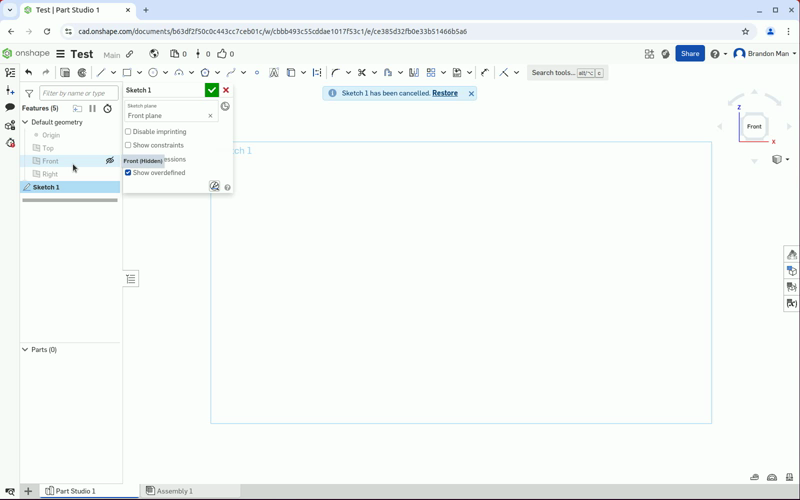
mouse_move(73, 352)
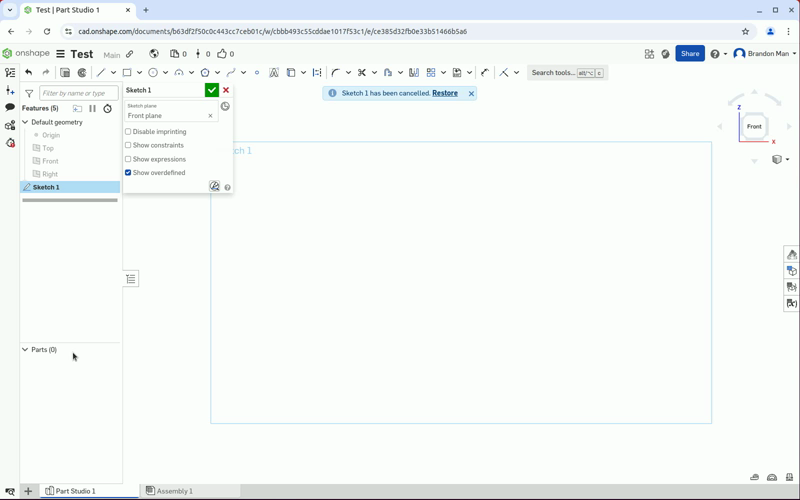
key(y)
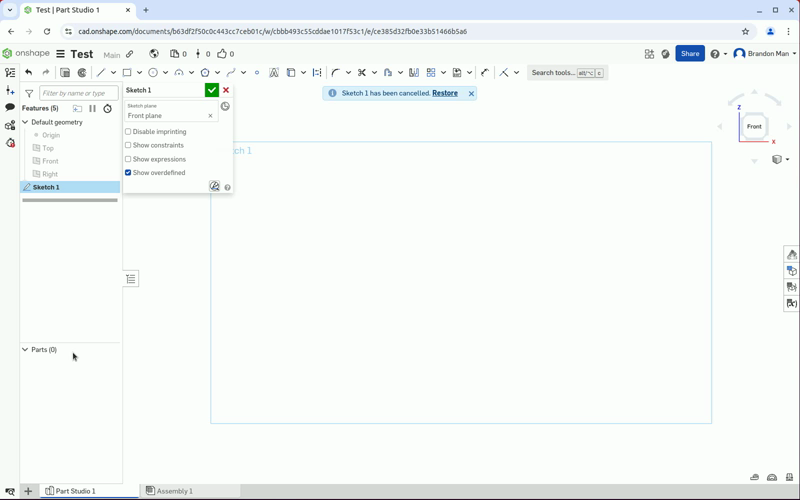
key(l)
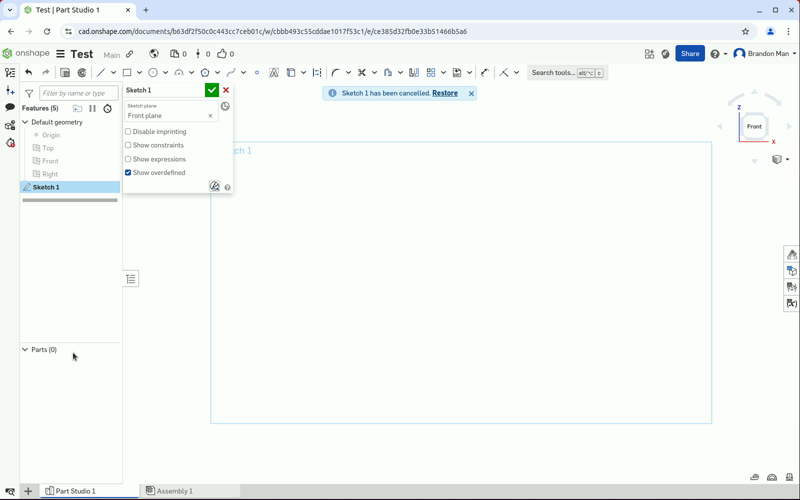
key_down(shift)
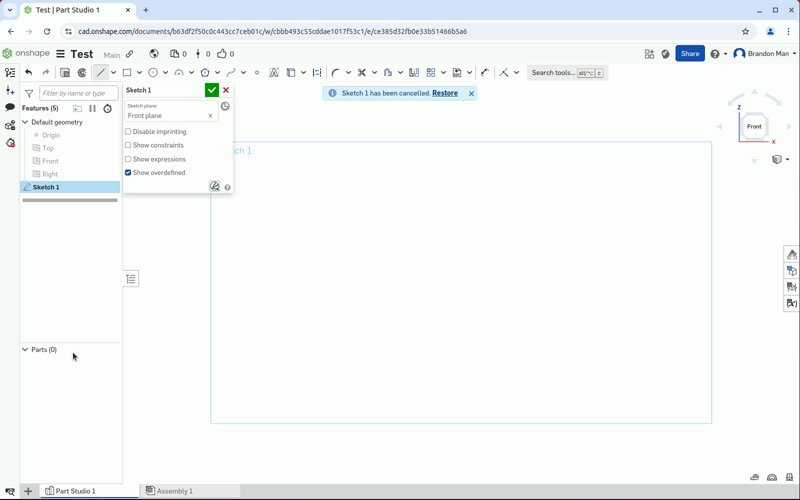
mouse_move(432, 282)
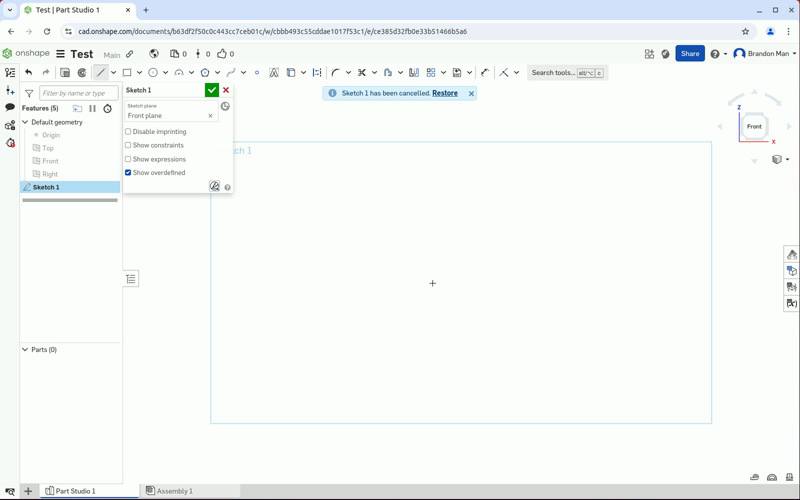
click(432, 282)
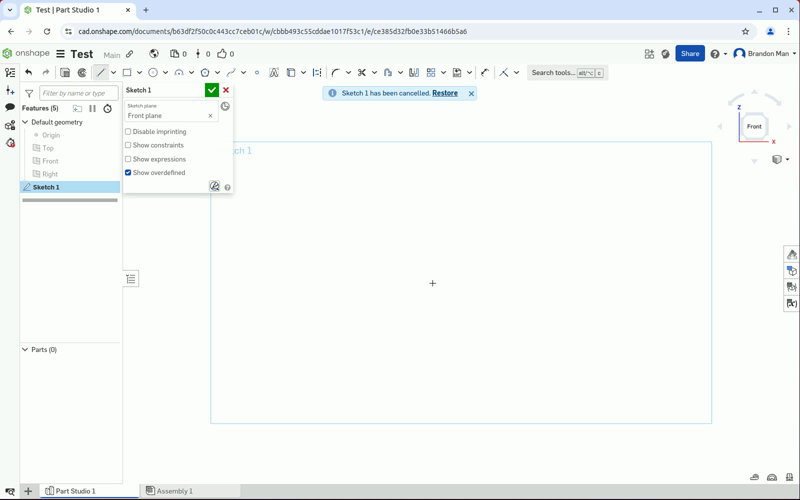
key_up(shift)
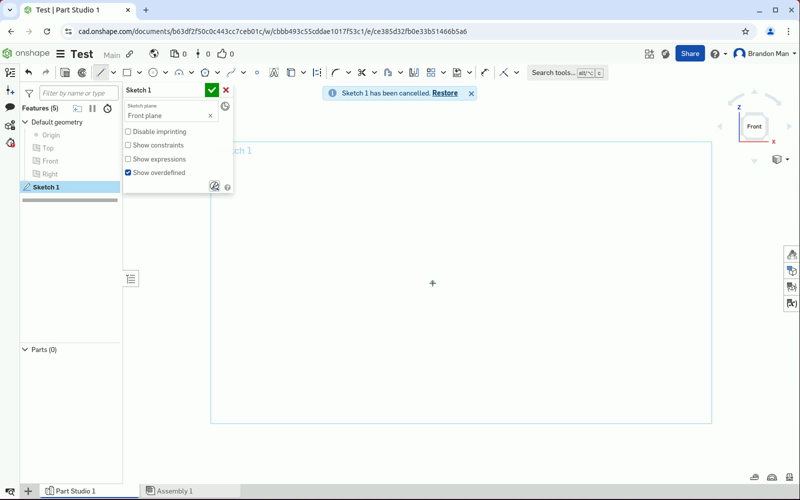
key_down(shift)
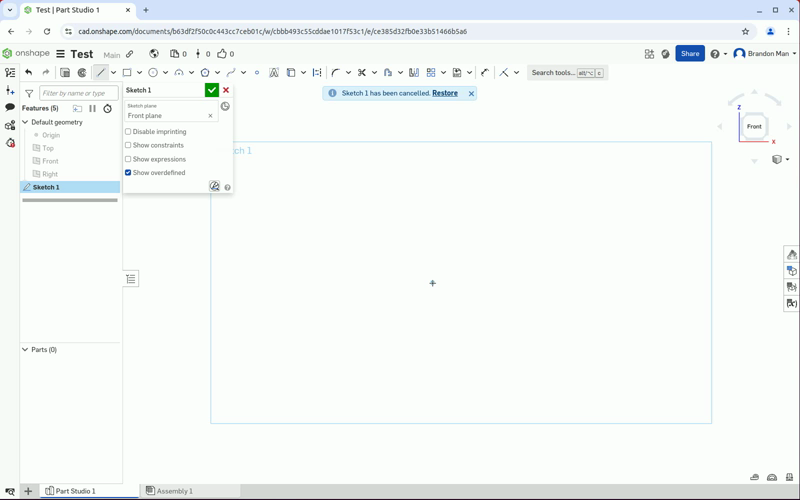
mouse_move(462, 282)
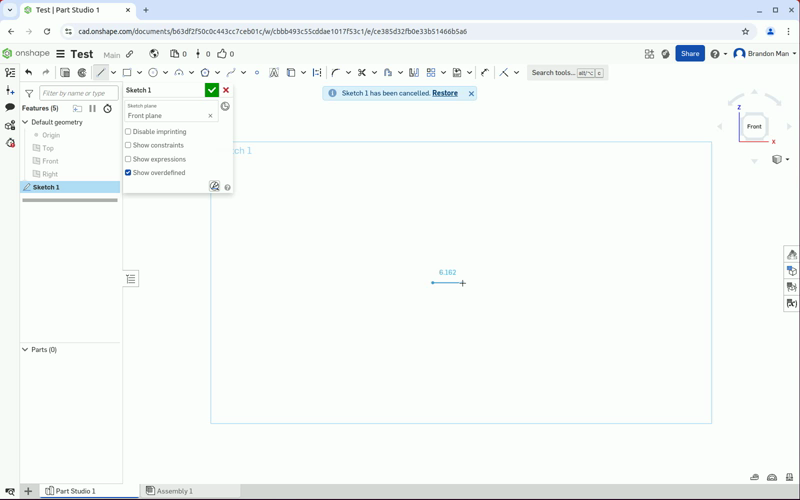
mouse_move(488, 282)
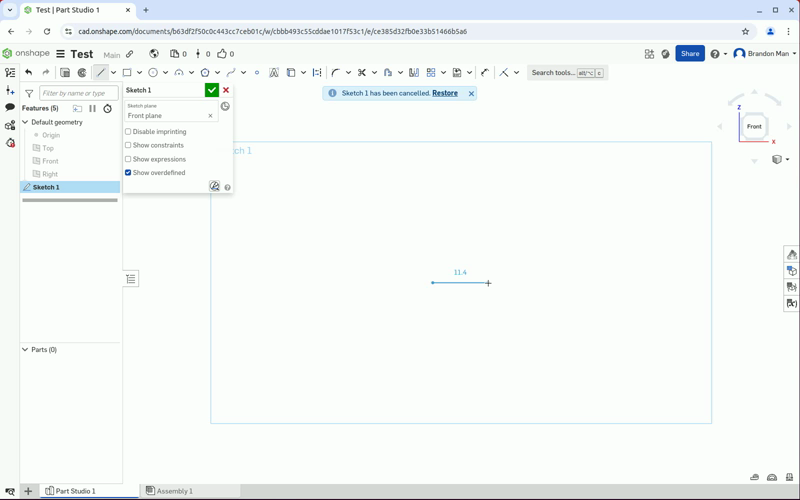
click(488, 282)
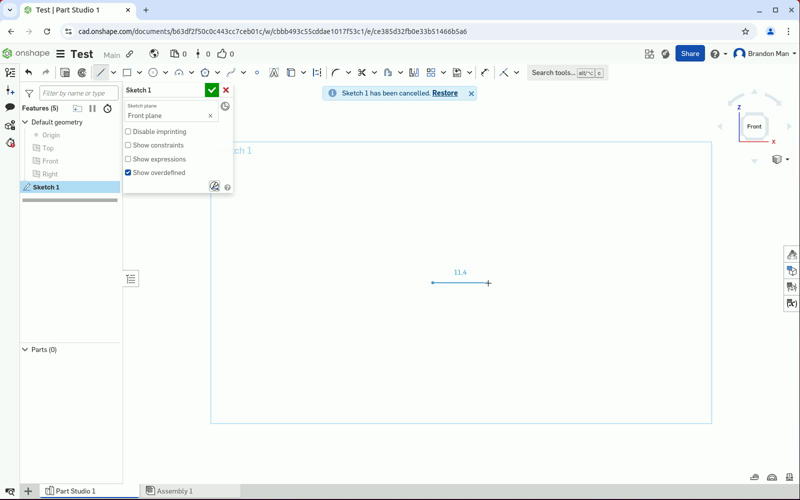
key_up(shift)
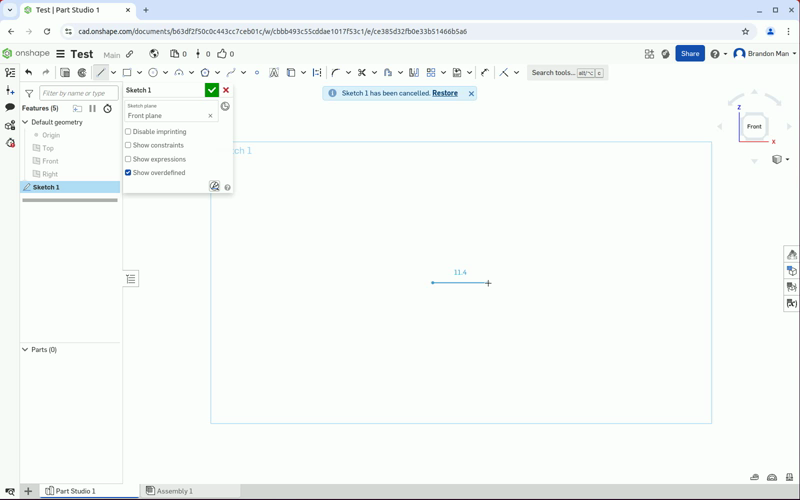
key_down(shift)
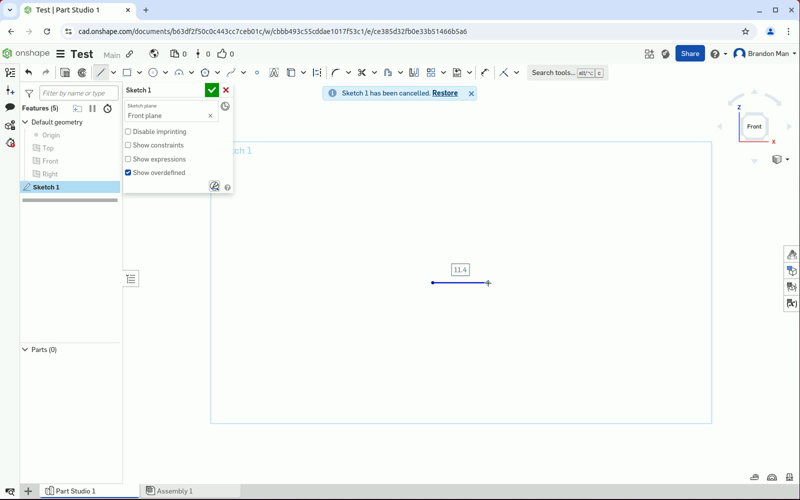
mouse_move(518, 282)
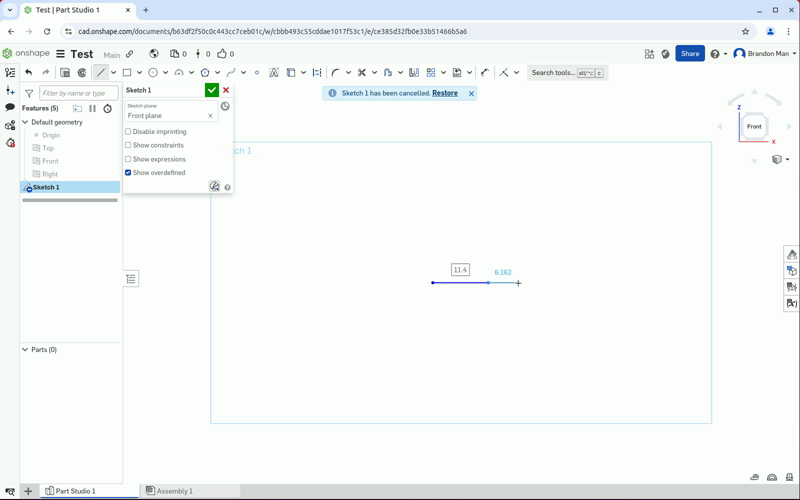
mouse_move(481, 270)
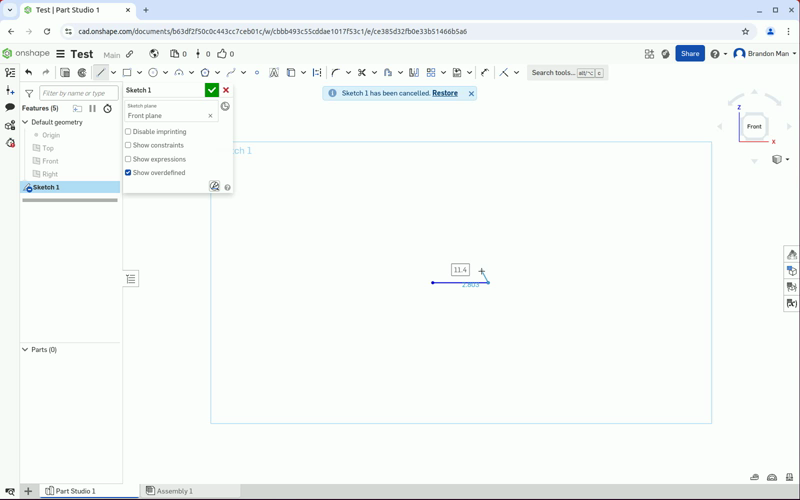
click(481, 270)
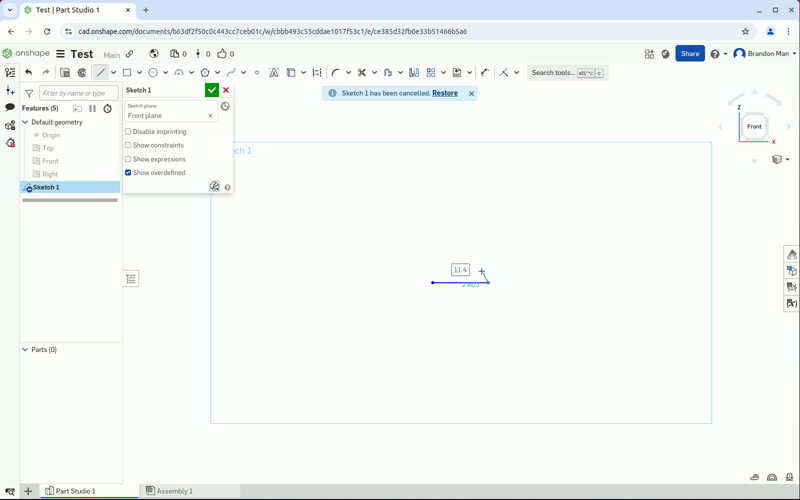
key_up(shift)
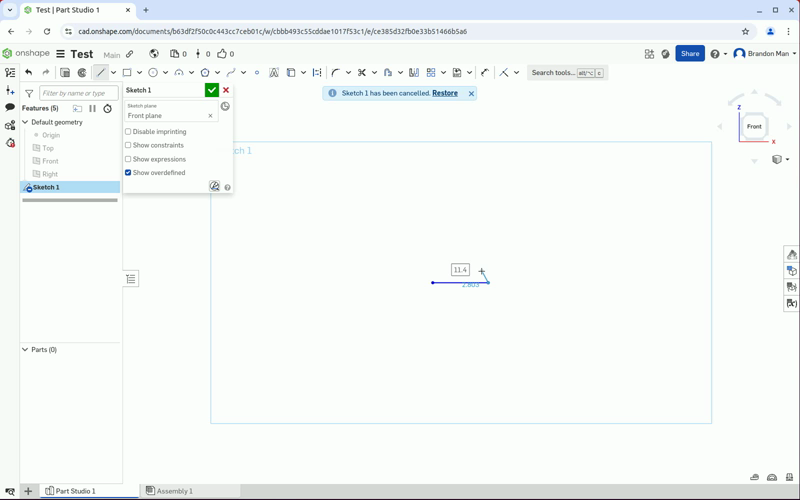
key_down(shift)
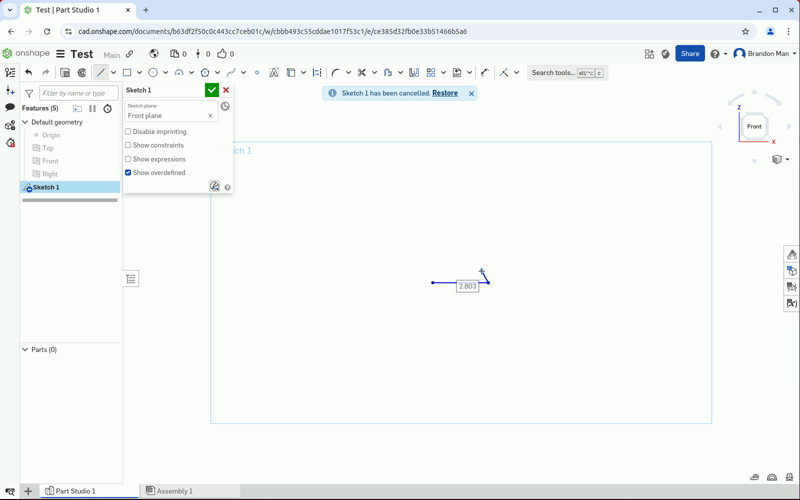
mouse_move(511, 270)
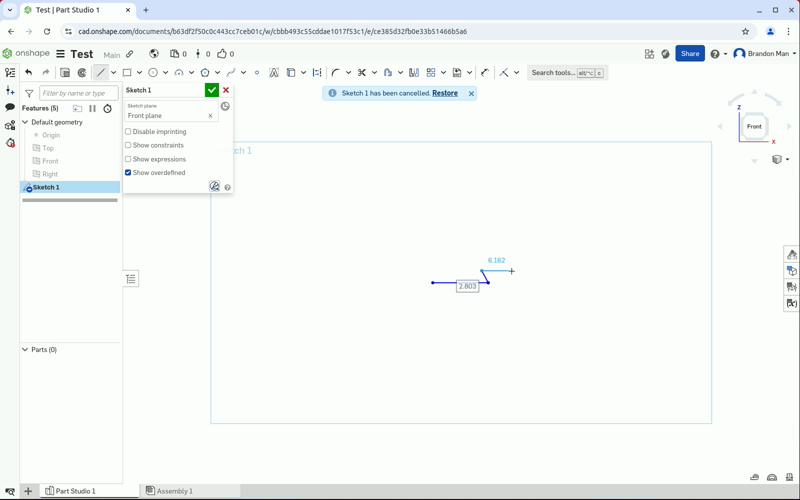
mouse_move(438, 270)
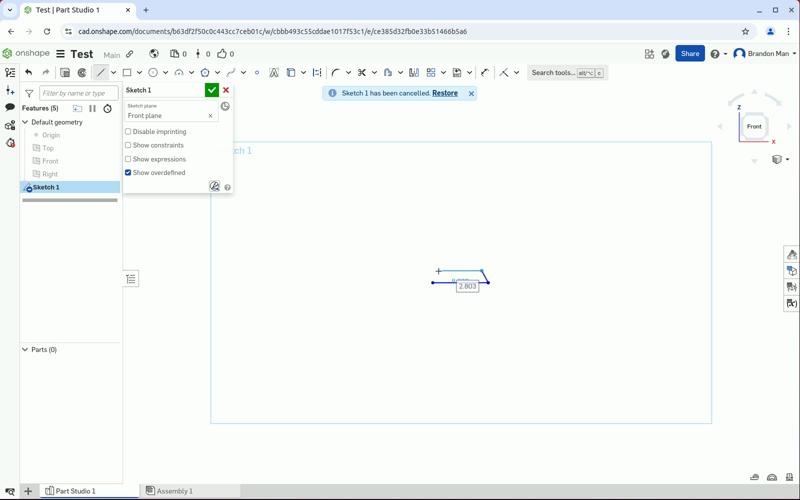
click(438, 270)
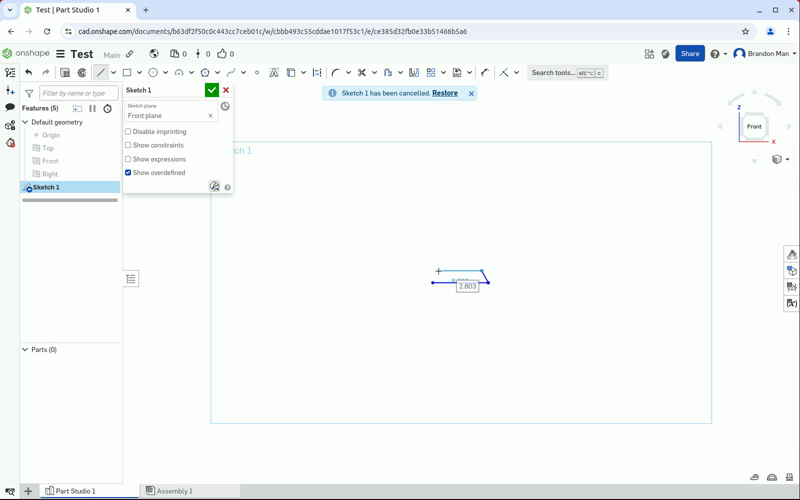
key_up(shift)
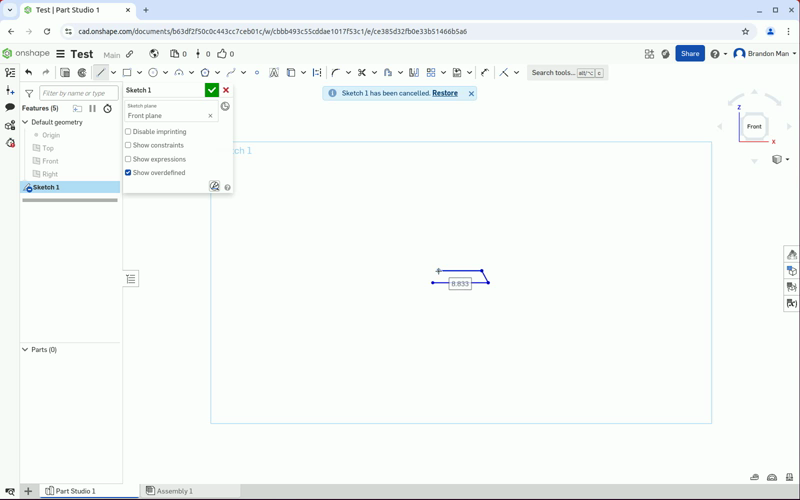
mouse_move(468, 270)
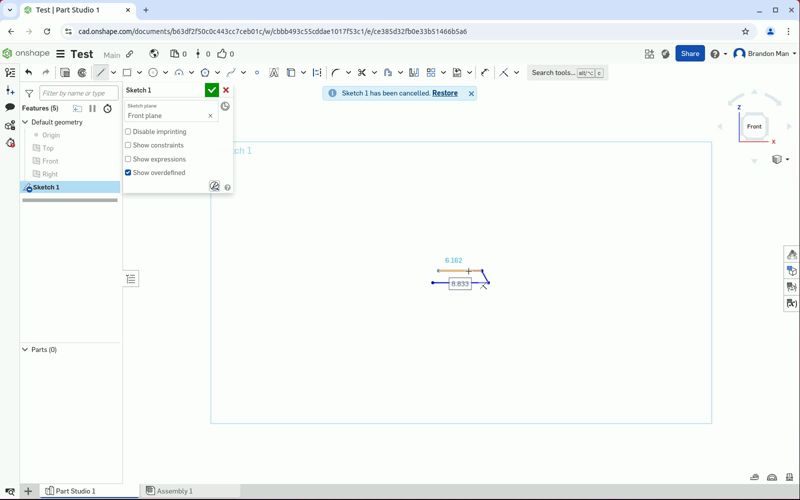
key_down(shift)
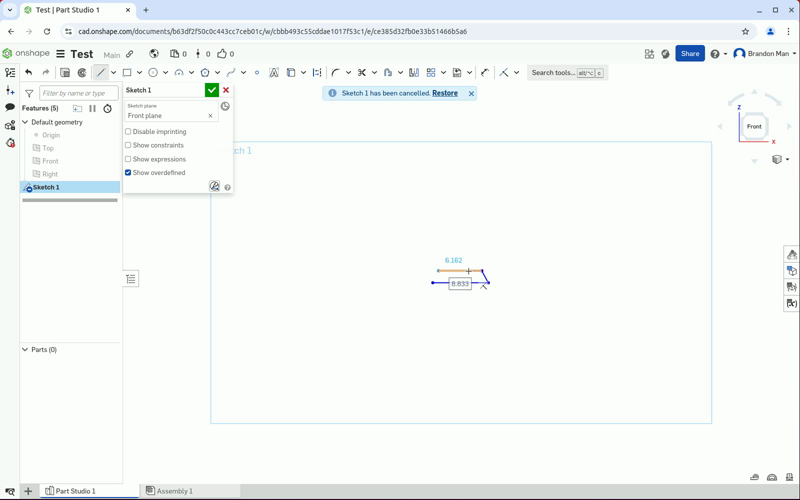
mouse_move(432, 282)
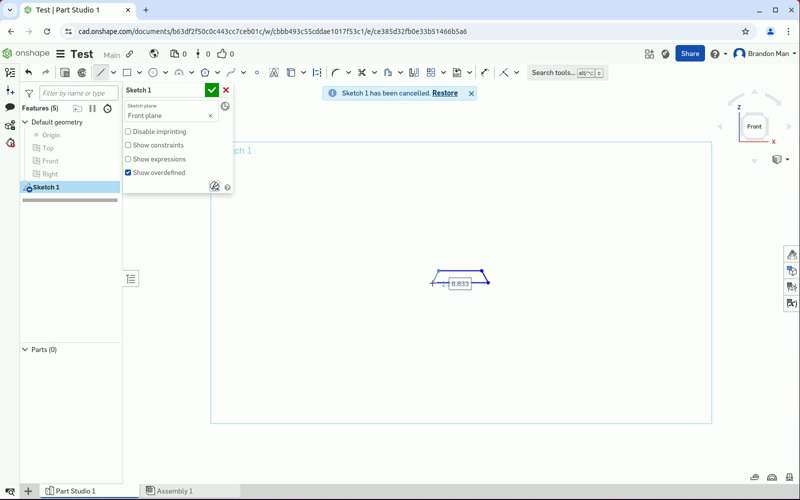
key_up(shift)
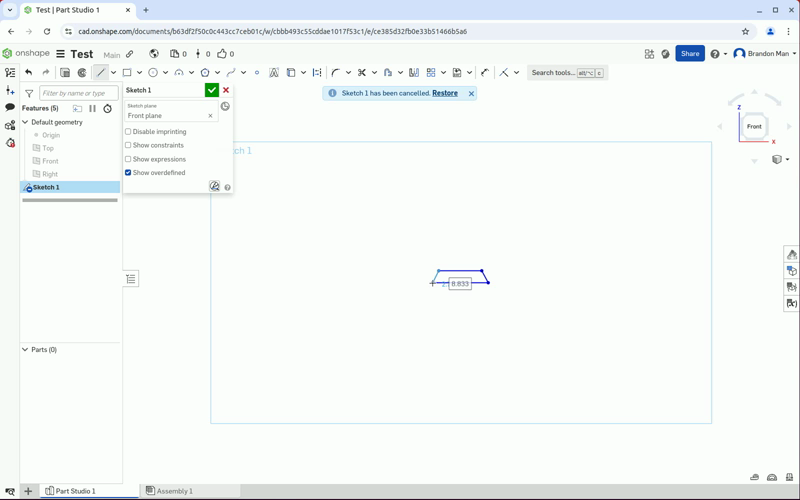
click(432, 282)
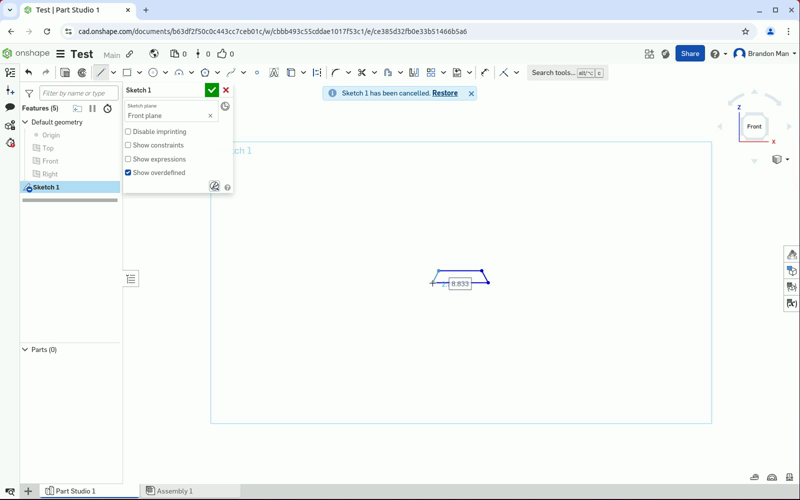
key(esc)
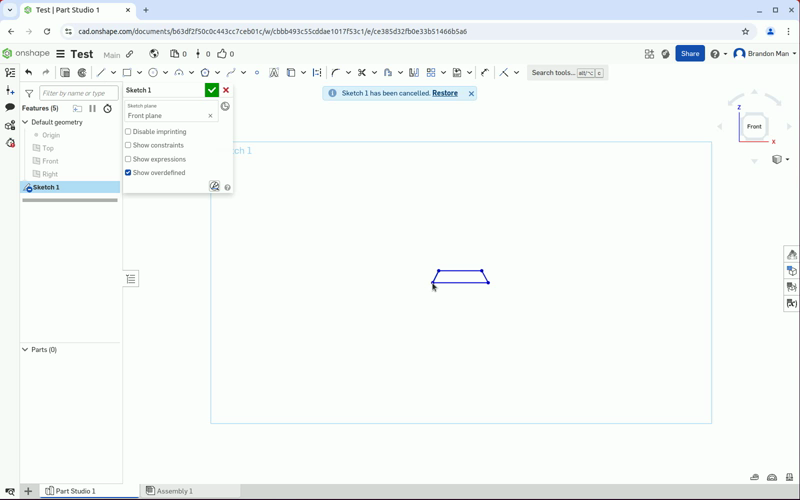
mouse_move(447, 272)
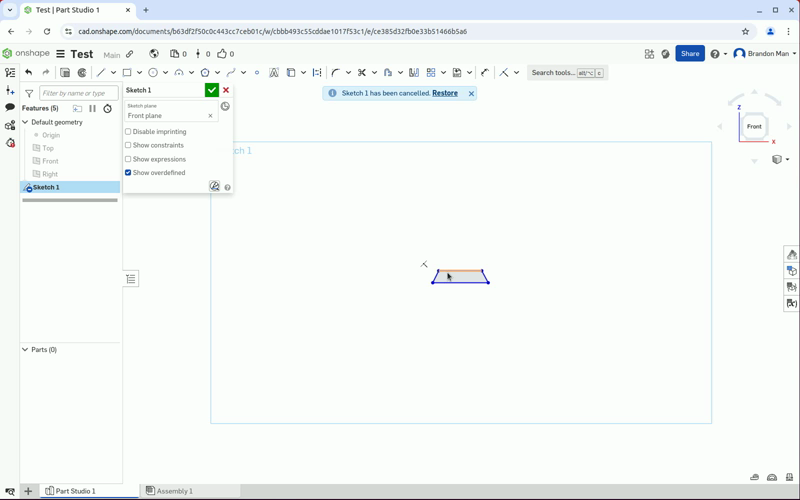
scroll(6)
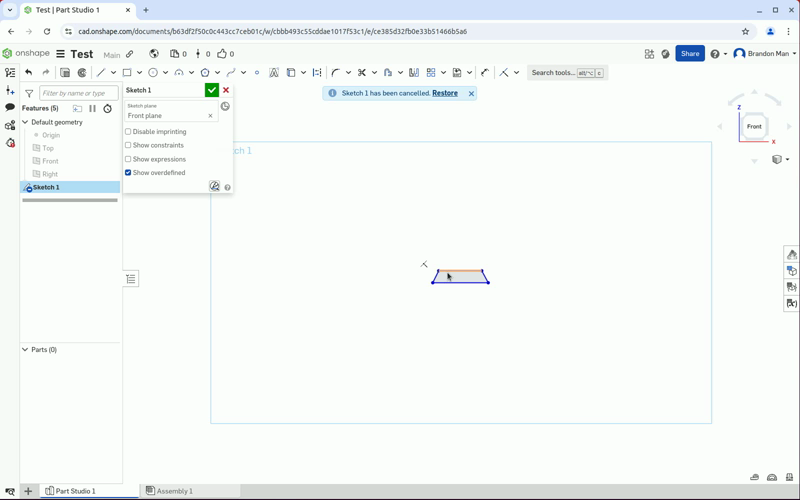
scroll(6)
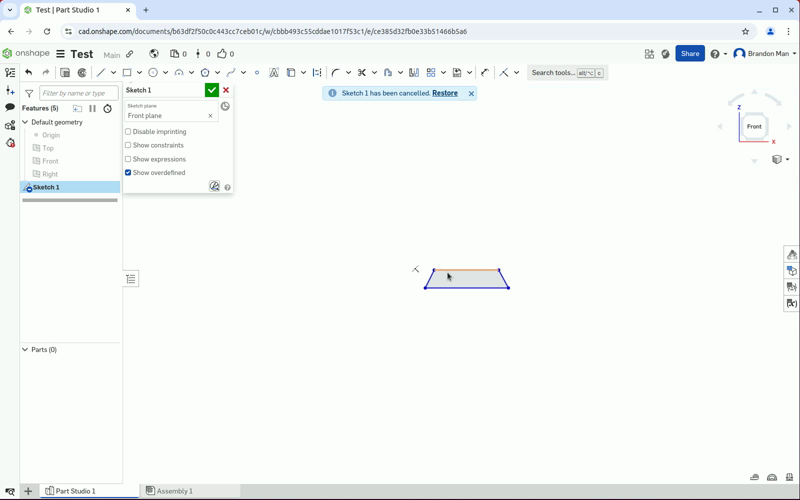
scroll(6)
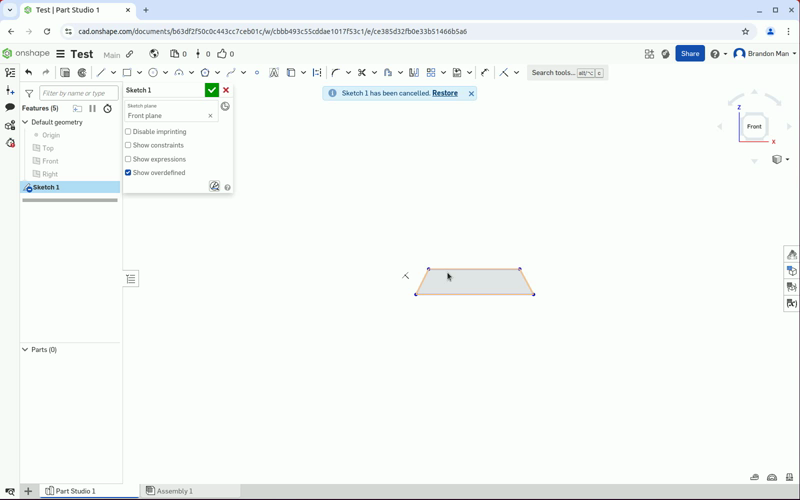
scroll(6)
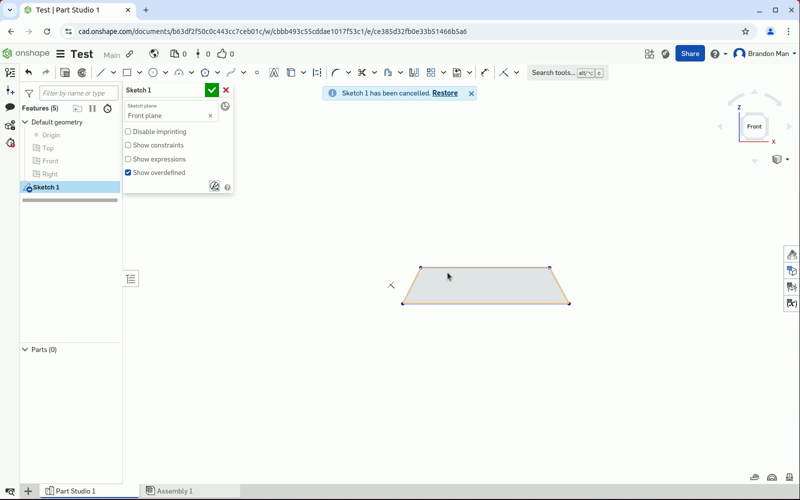
scroll(6)
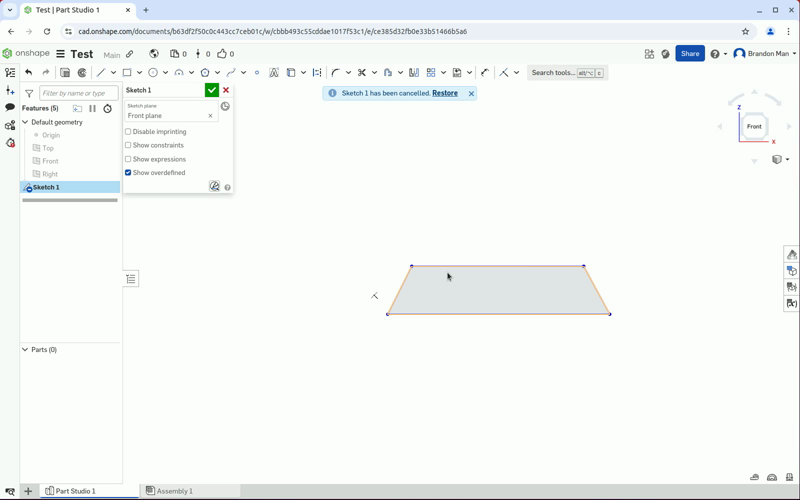
scroll(6)
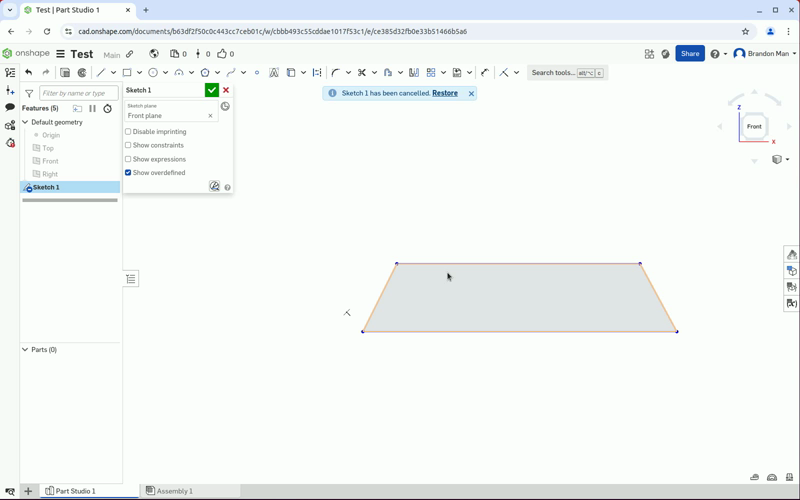
scroll(6)
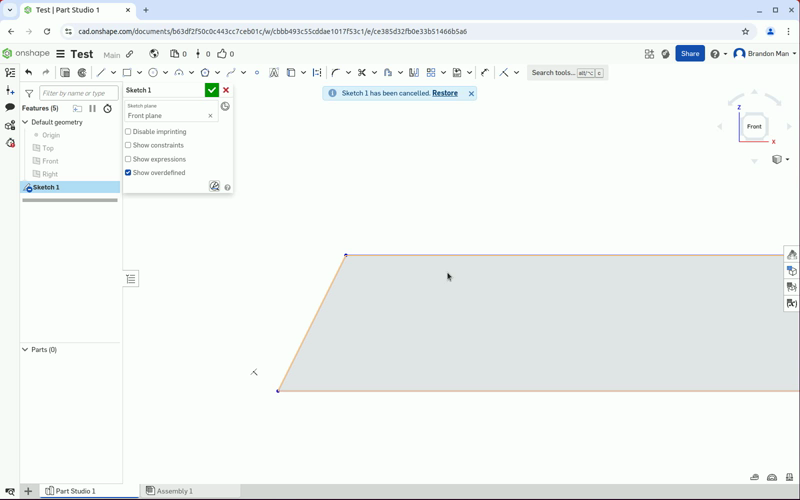
click(447, 272)
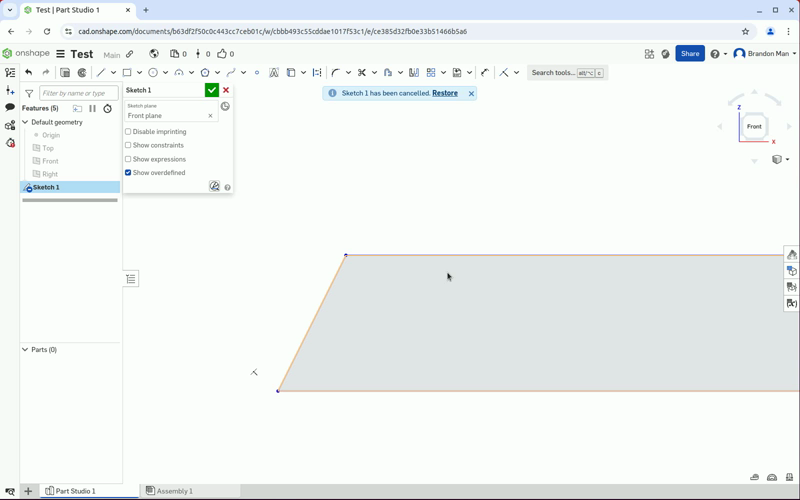
scroll(-6)
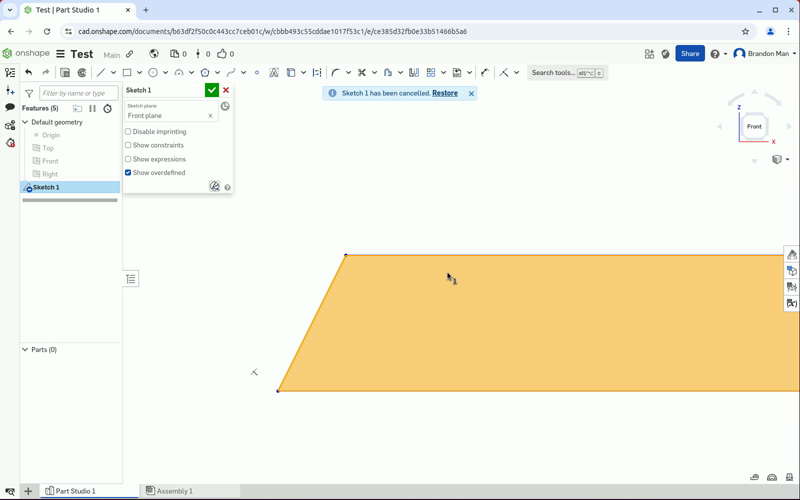
scroll(-6)
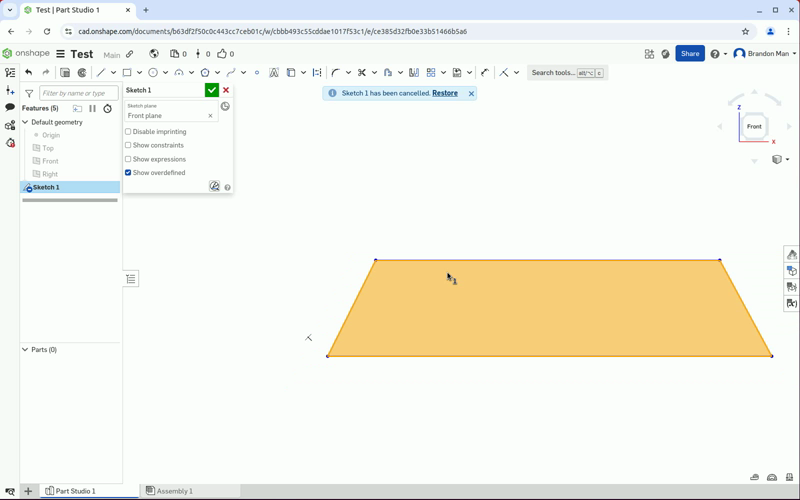
scroll(-6)
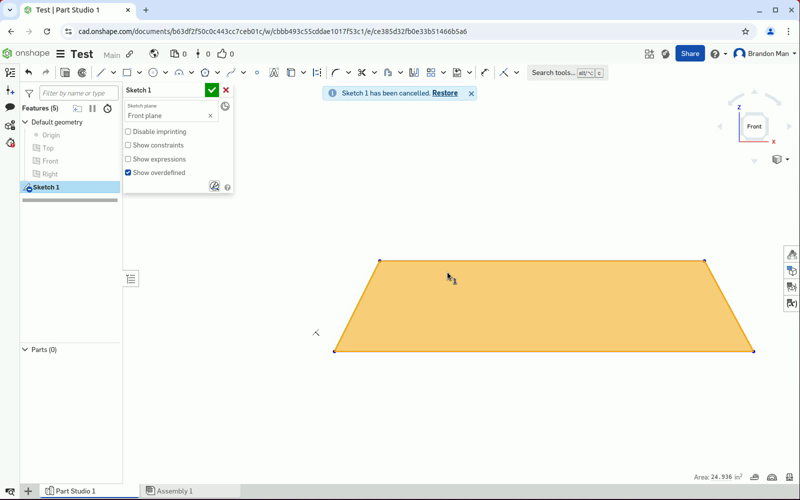
scroll(-6)
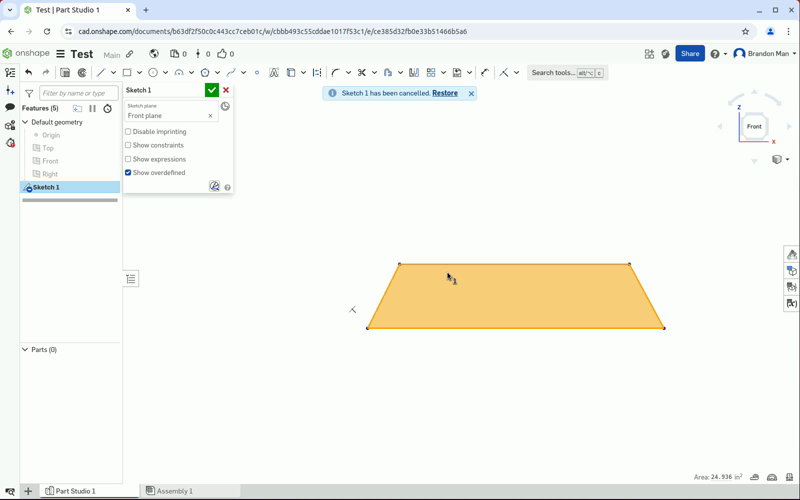
scroll(-6)
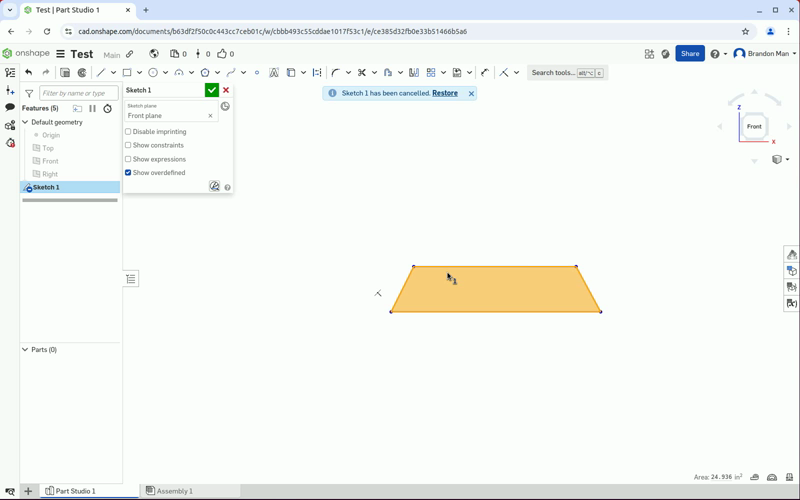
scroll(-6)
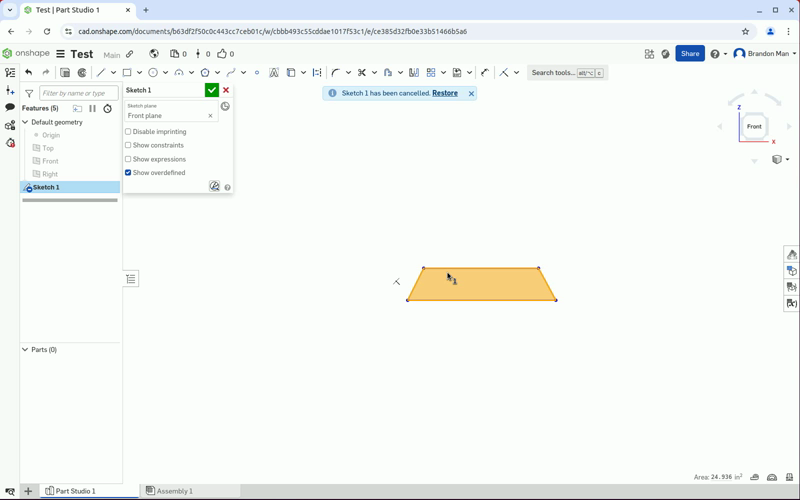
scroll(-6)
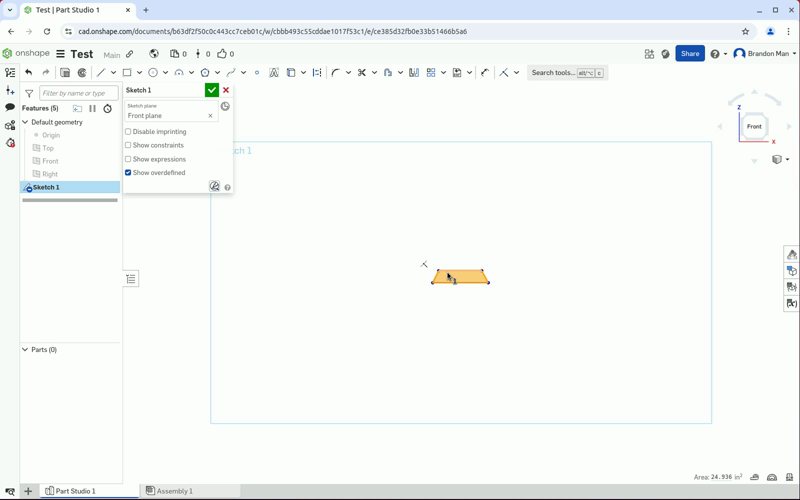
mouse_move(73, 352)
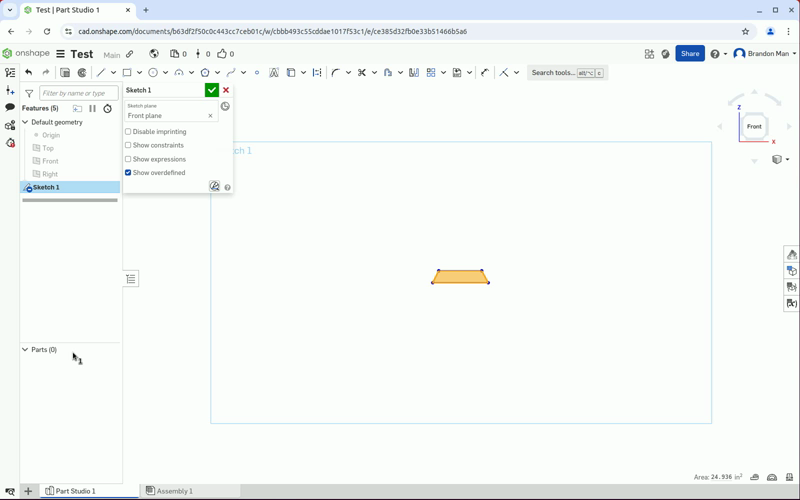
key(shift+y)
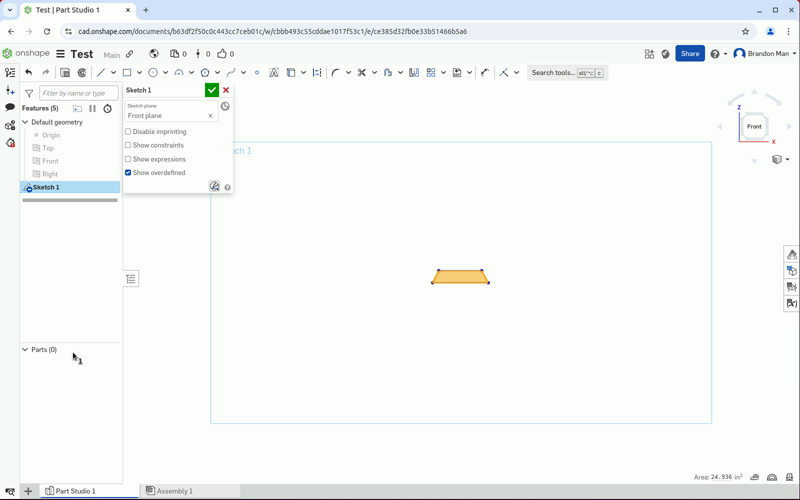
key(shift+e)
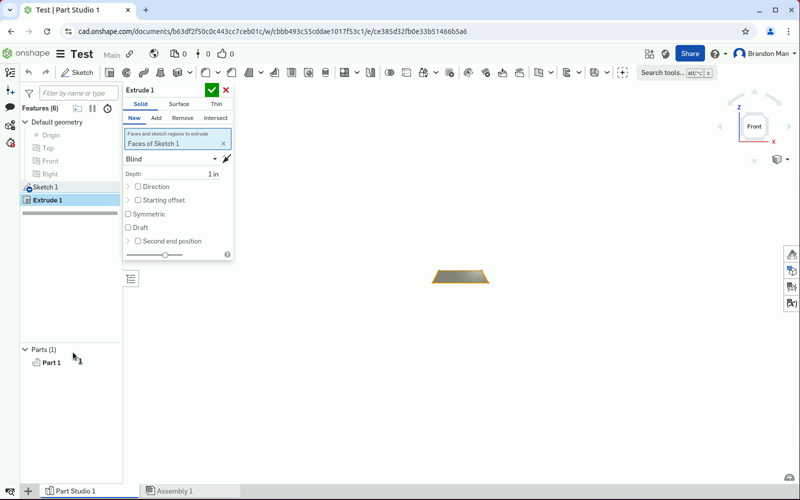
mouse_move(143, 106)
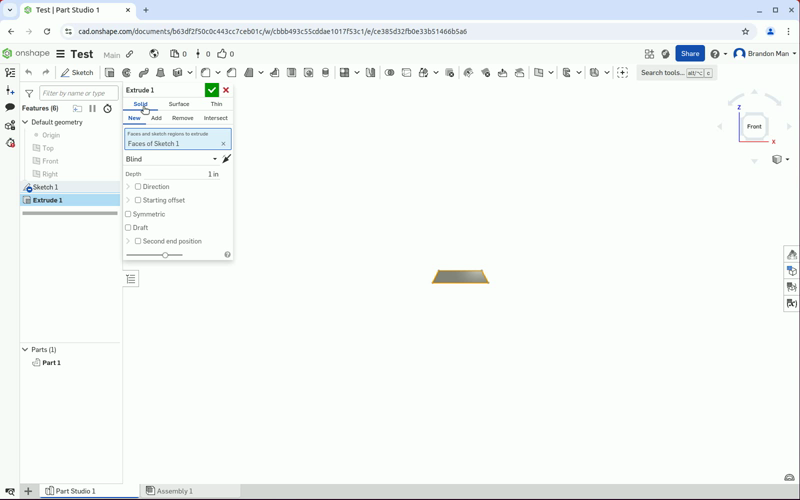
click(143, 106)
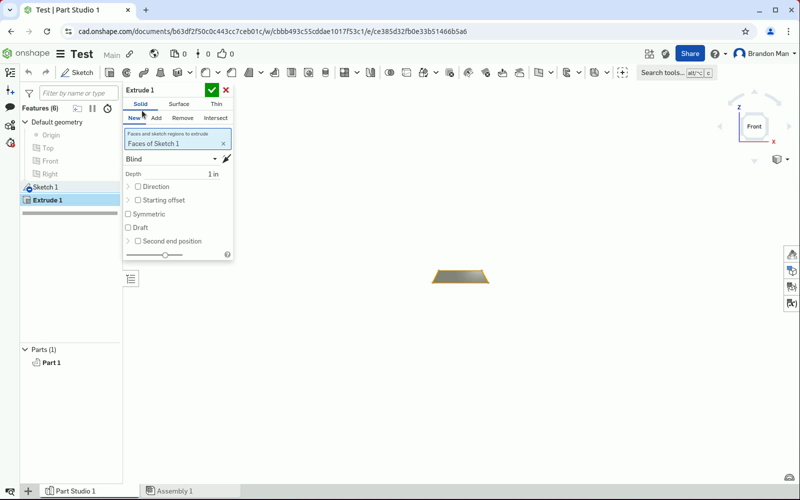
mouse_move(137, 120)
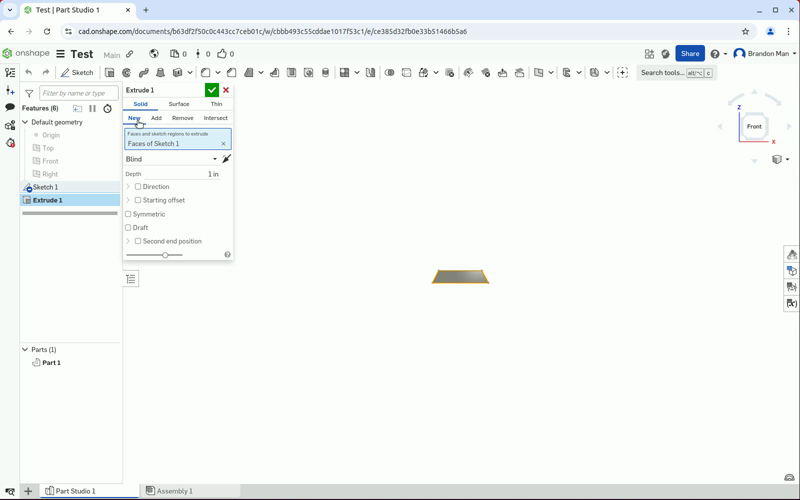
click(137, 120)
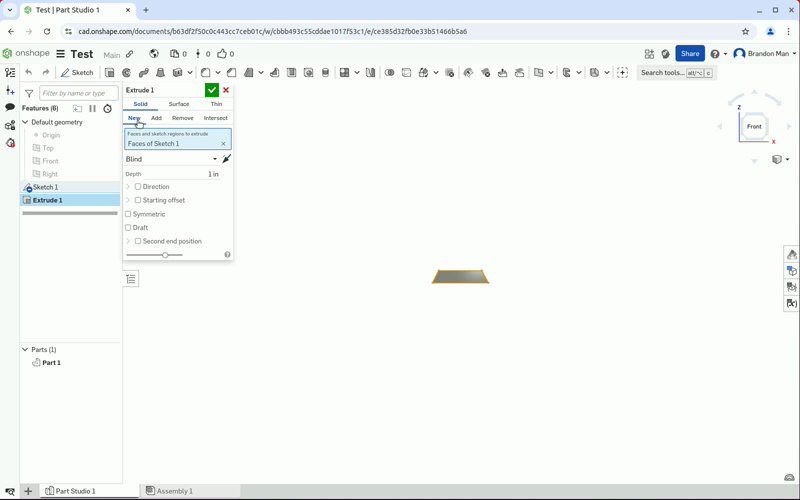
key(tab, 4)
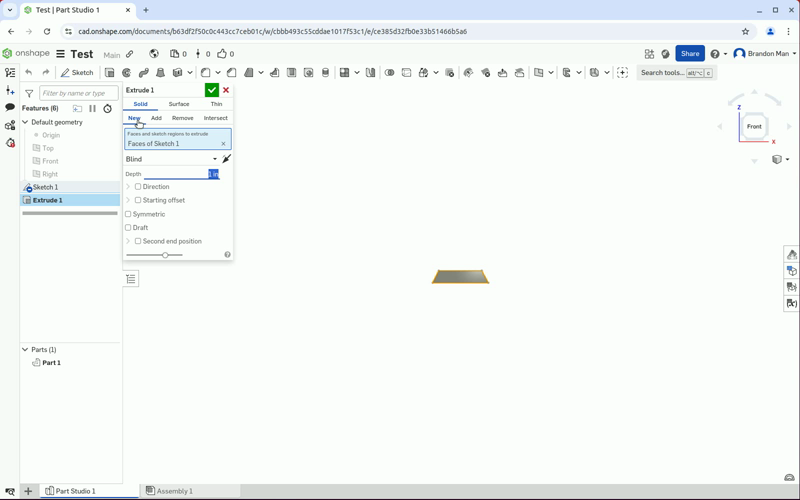
text(11.313)
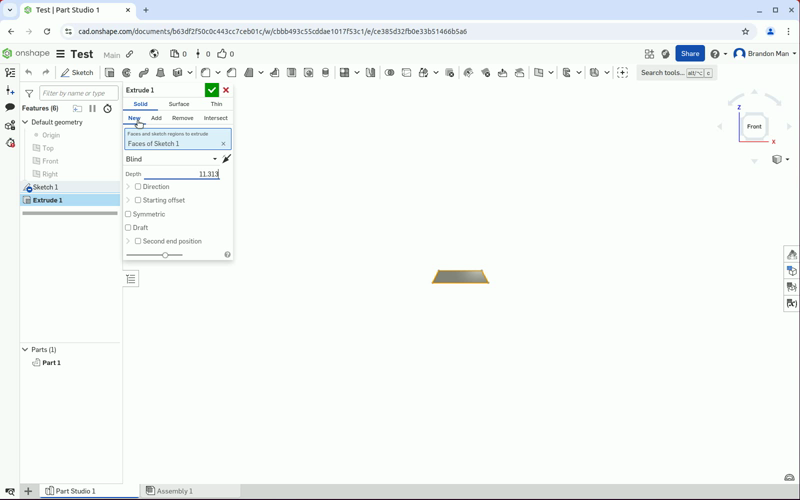
key(enter)
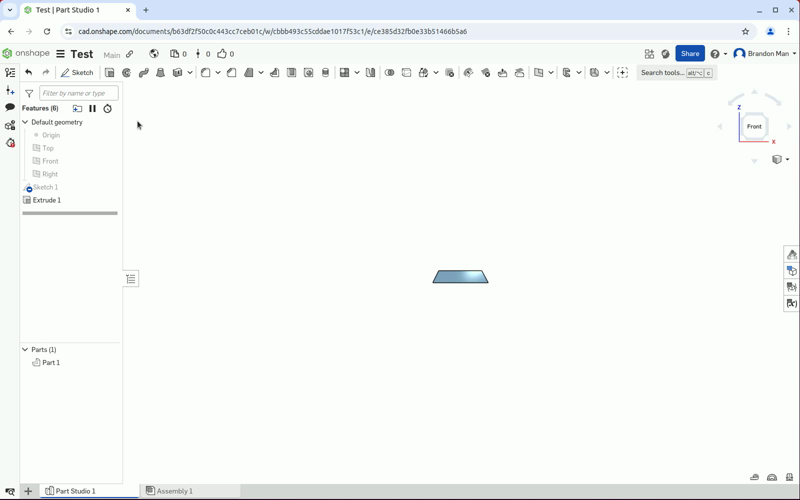
key(shift+h)
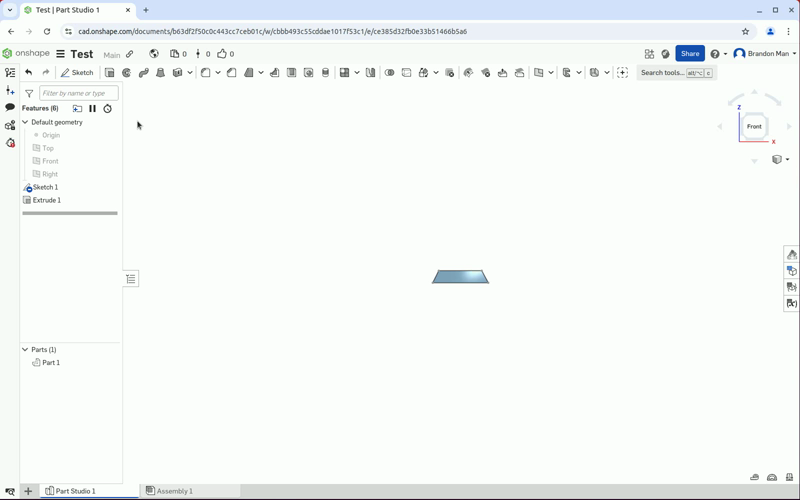
key(shift+h)
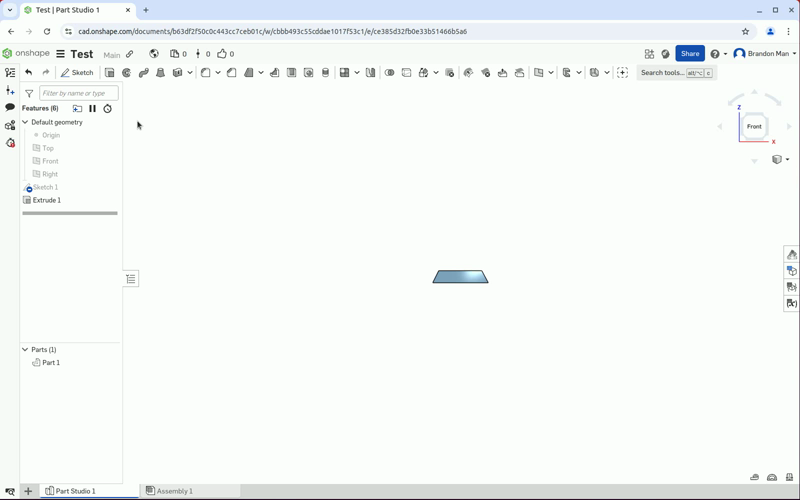
mouse_move(73, 189)
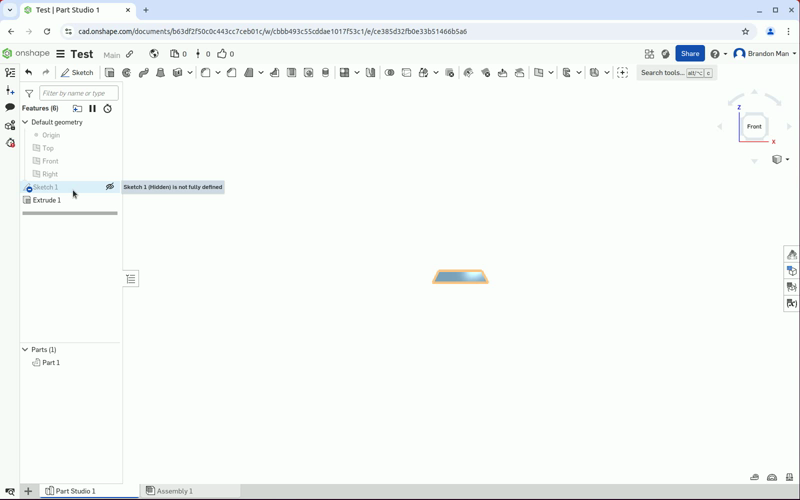
click(73, 189)
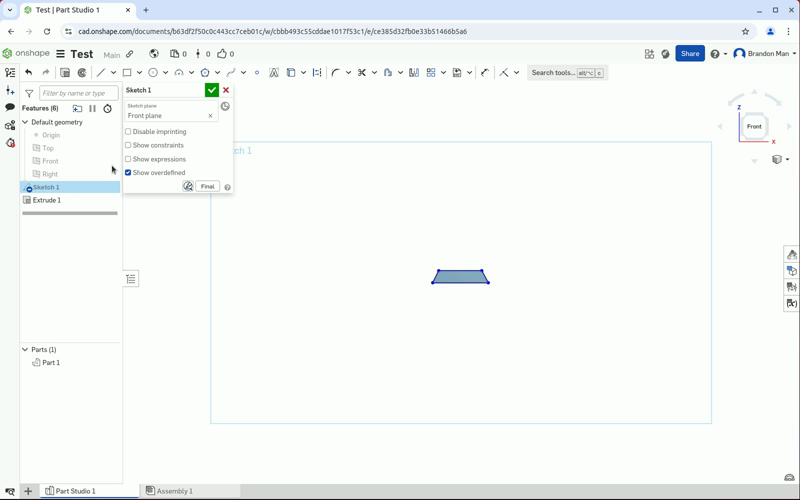
mouse_move(229, 92)
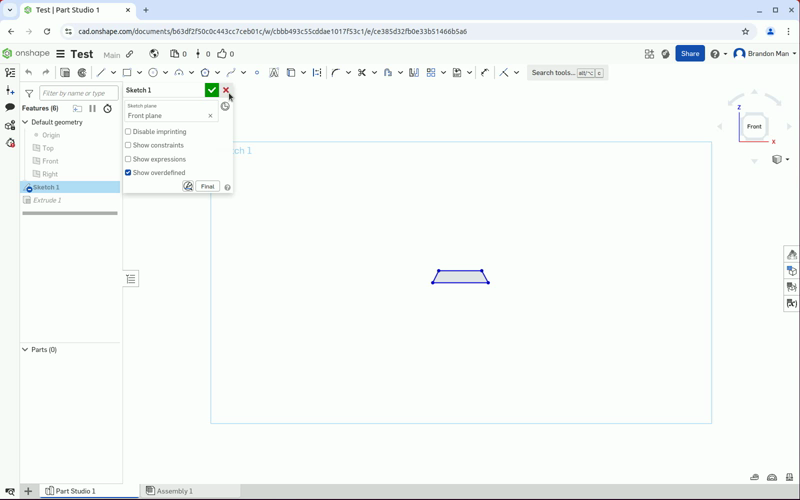
click(229, 92)
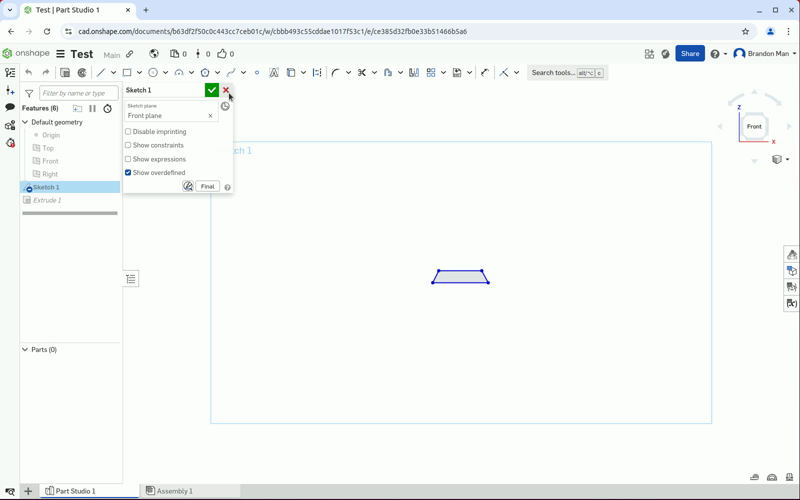
key(shift+s)
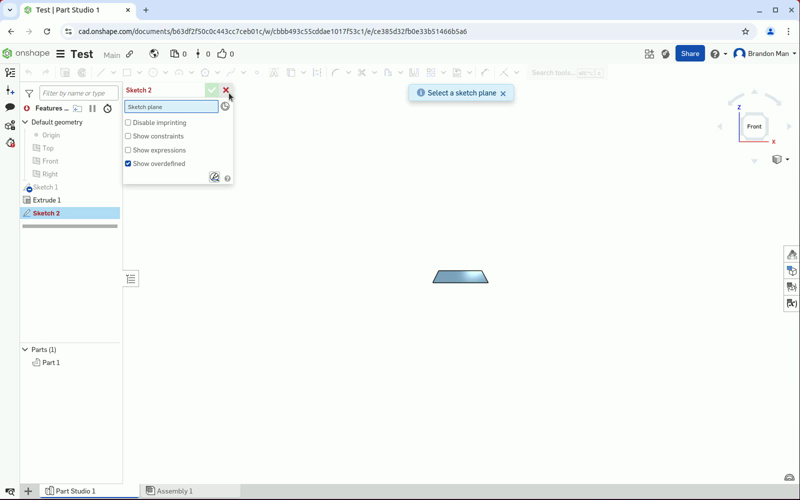
mouse_move(73, 163)
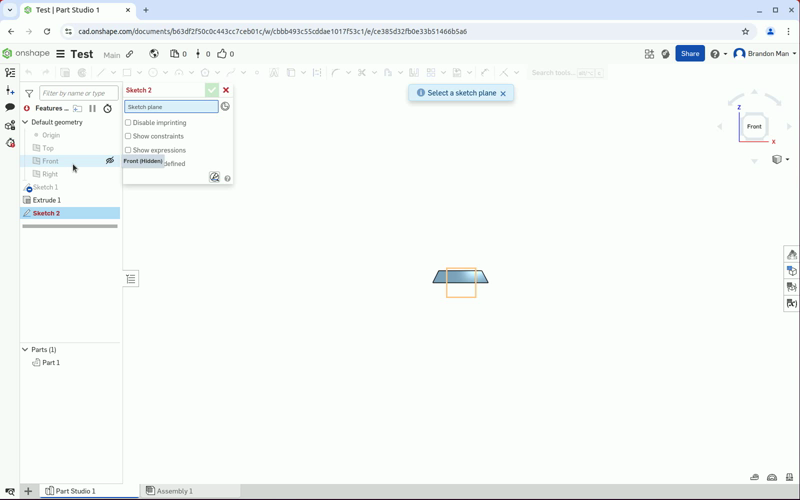
click(73, 163)
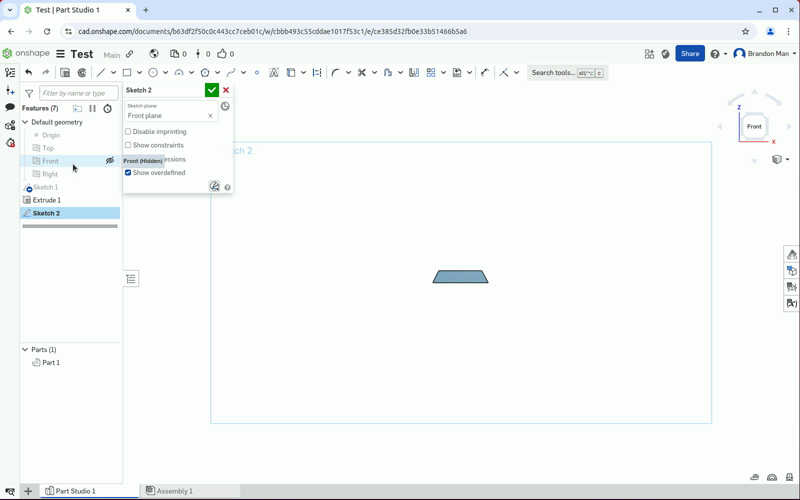
mouse_move(73, 352)
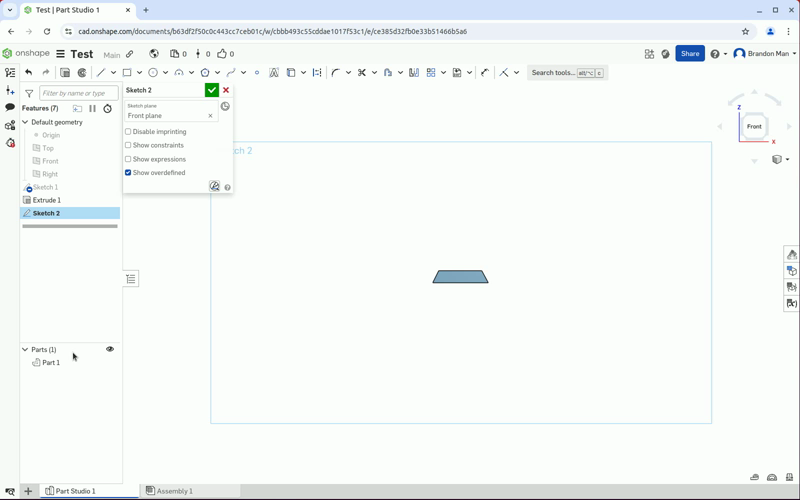
key(y)
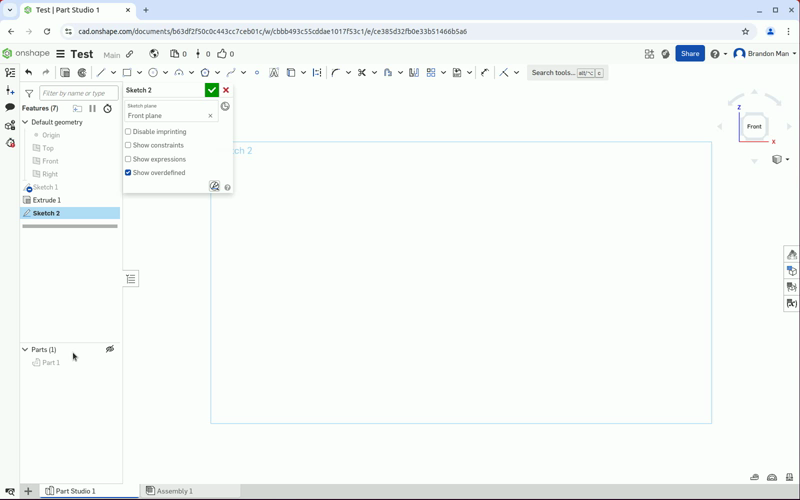
key(l)
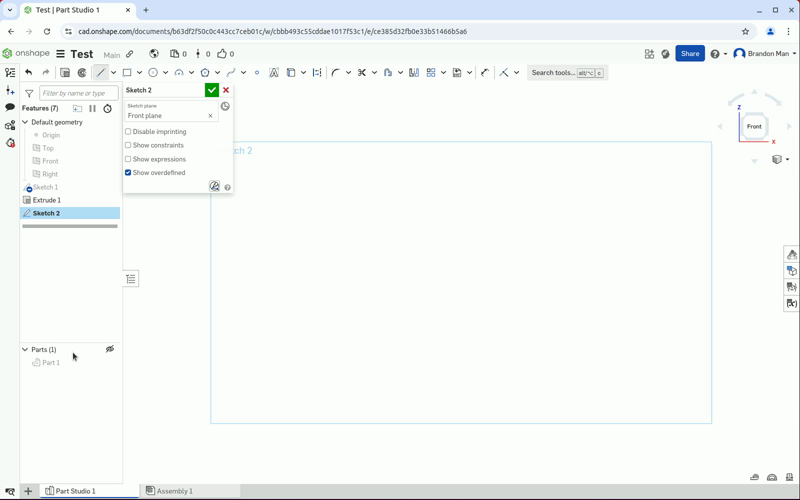
key_down(shift)
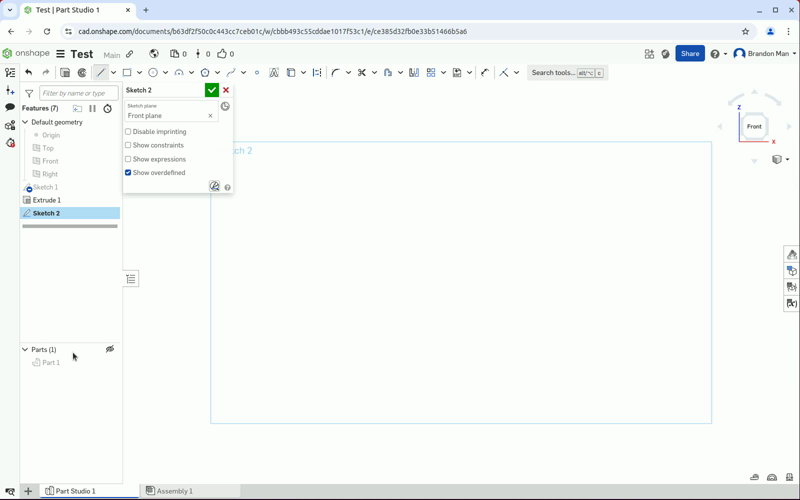
mouse_move(419, 271)
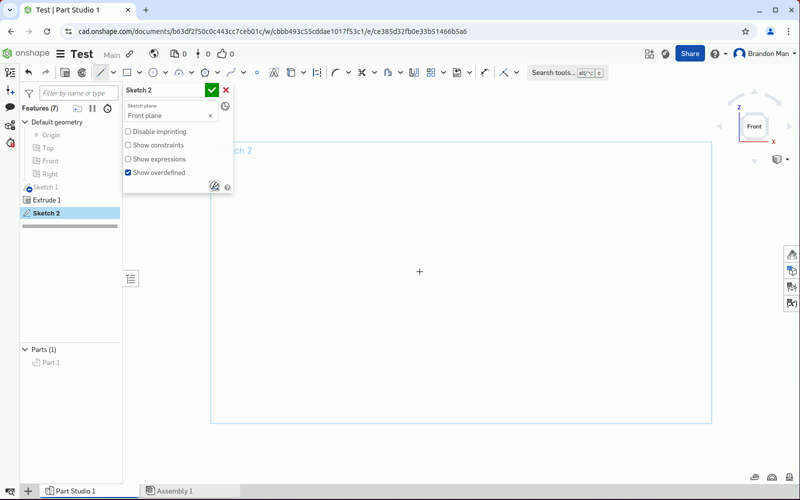
click(419, 271)
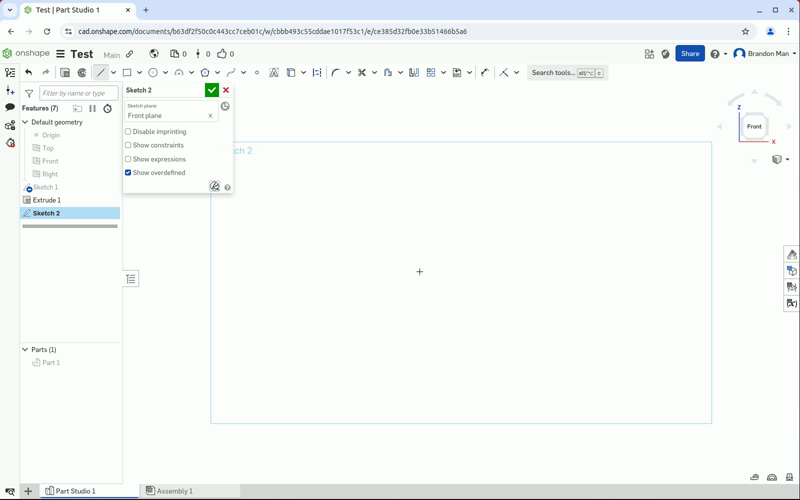
key_up(shift)
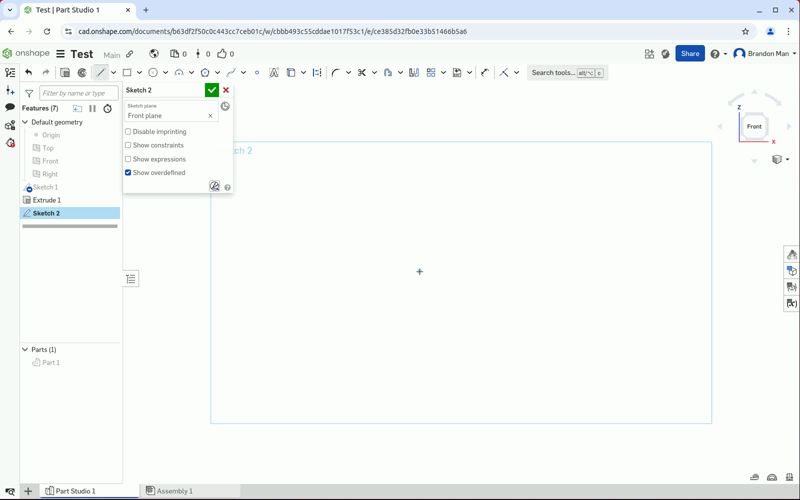
key_down(shift)
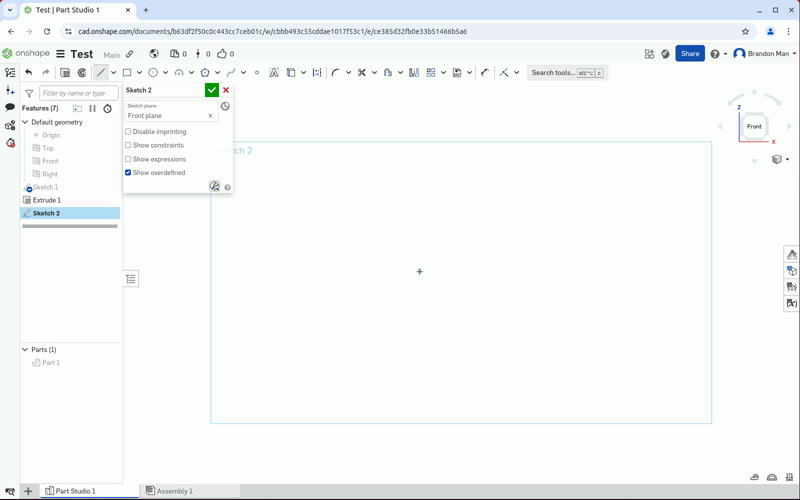
mouse_move(502, 271)
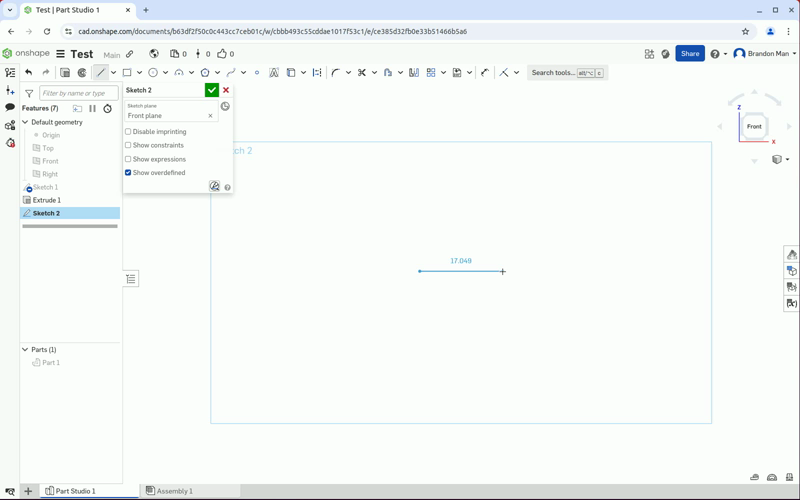
click(502, 271)
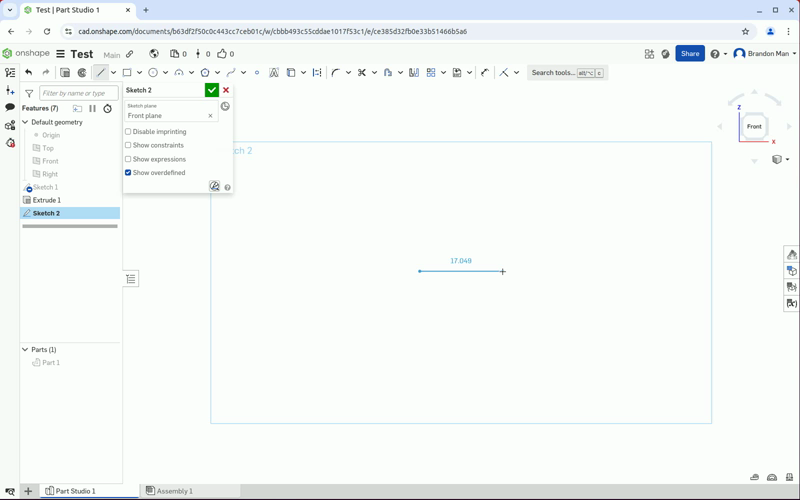
key_up(shift)
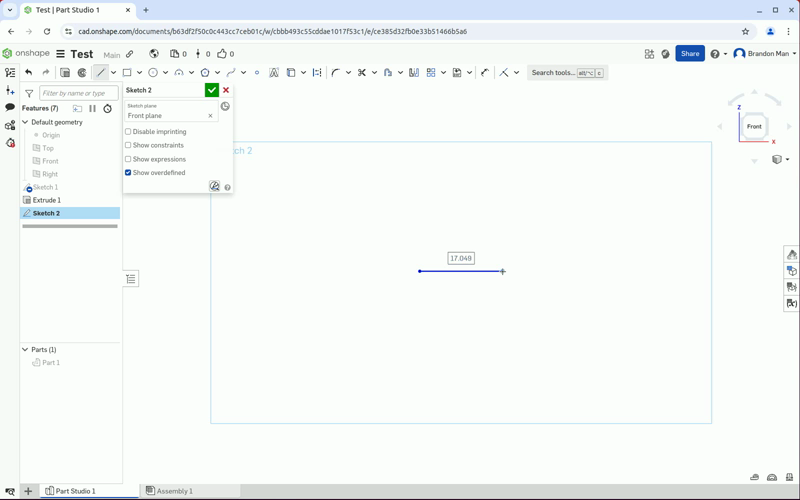
key_down(shift)
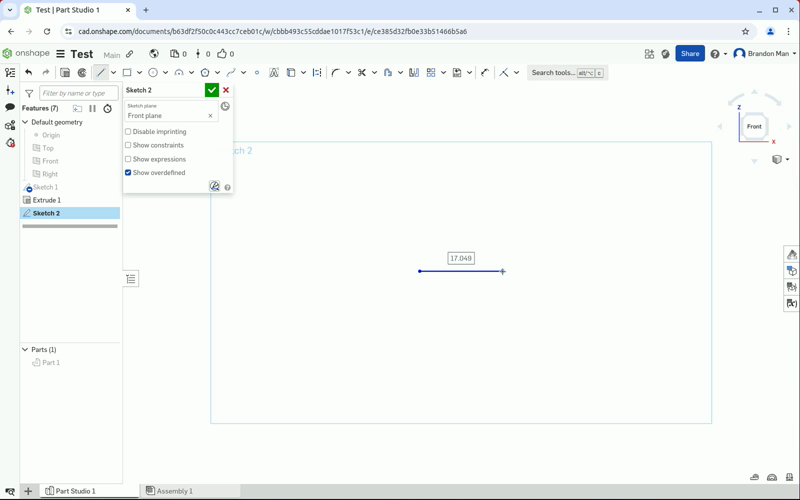
mouse_move(502, 170)
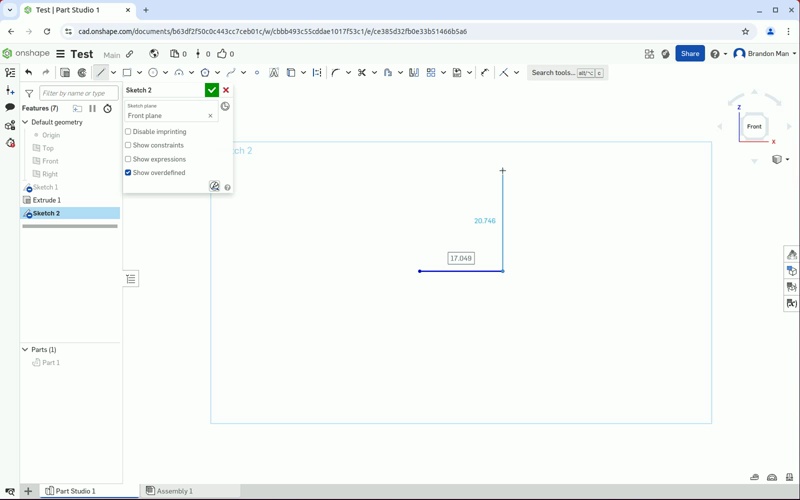
click(502, 170)
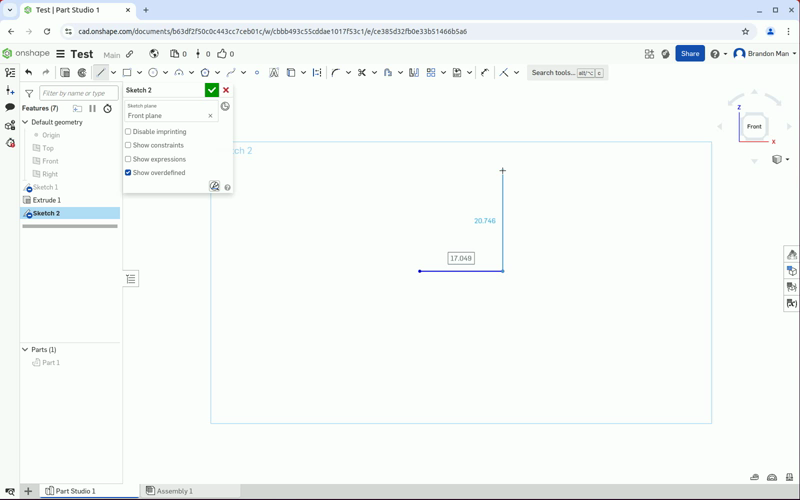
key_up(shift)
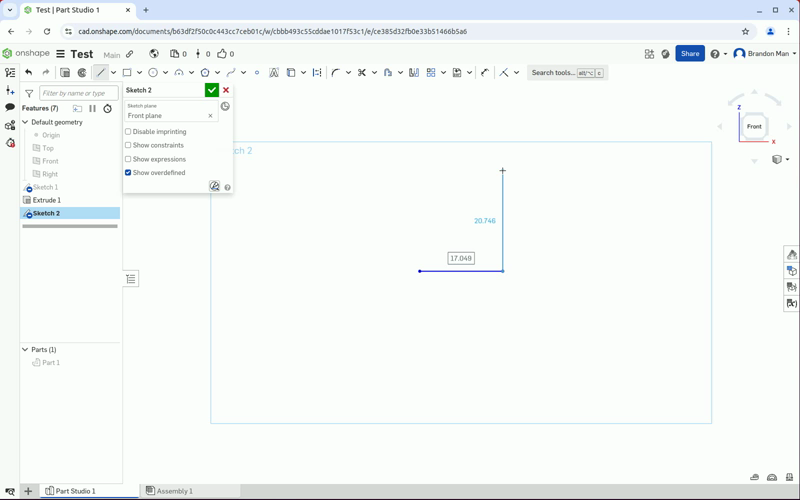
key_down(shift)
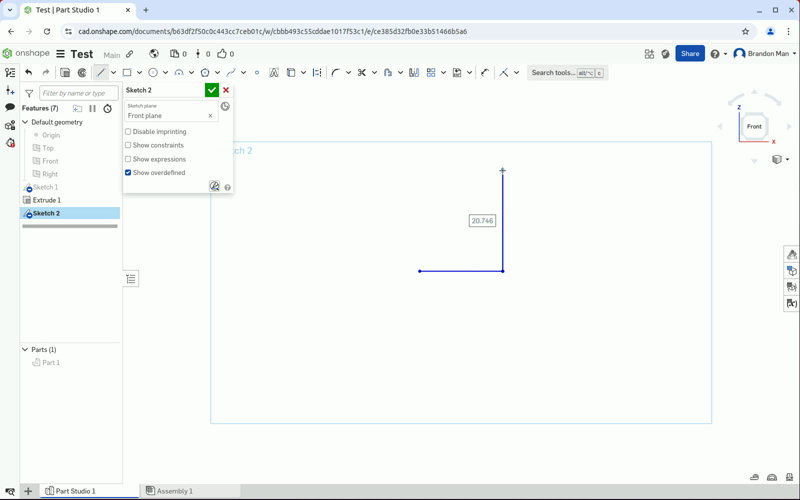
mouse_move(532, 170)
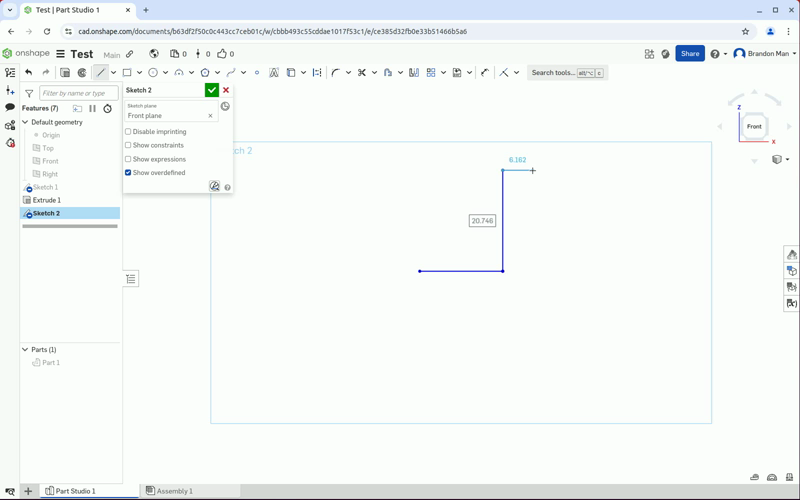
mouse_move(483, 170)
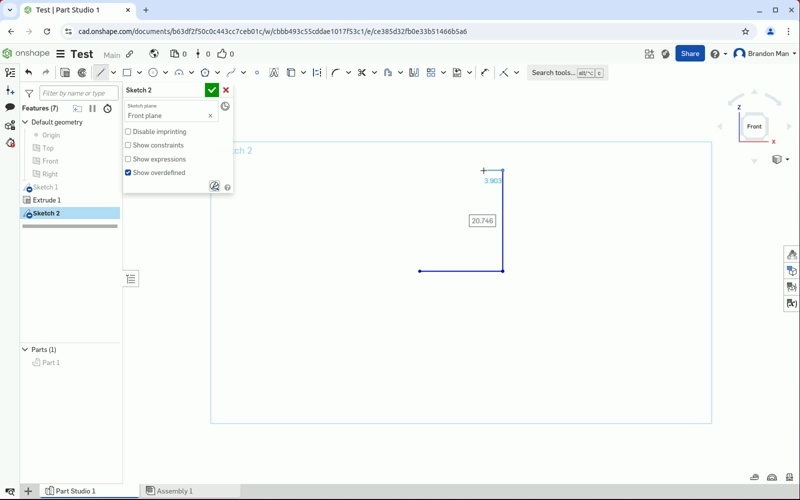
click(483, 170)
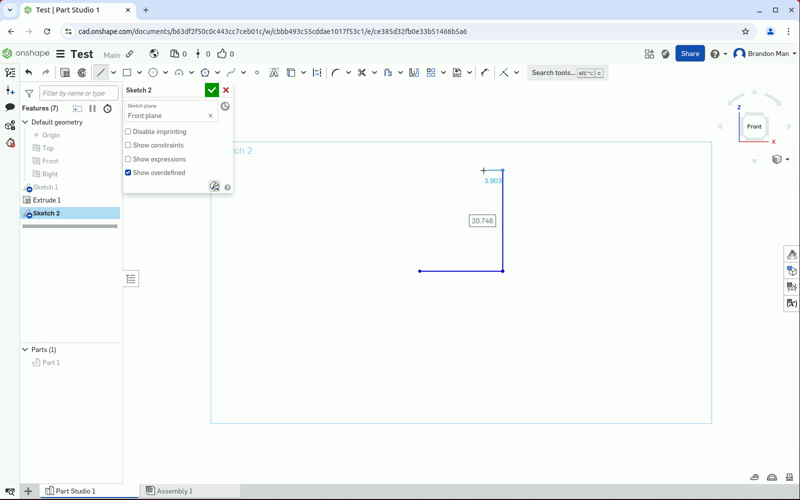
key_up(shift)
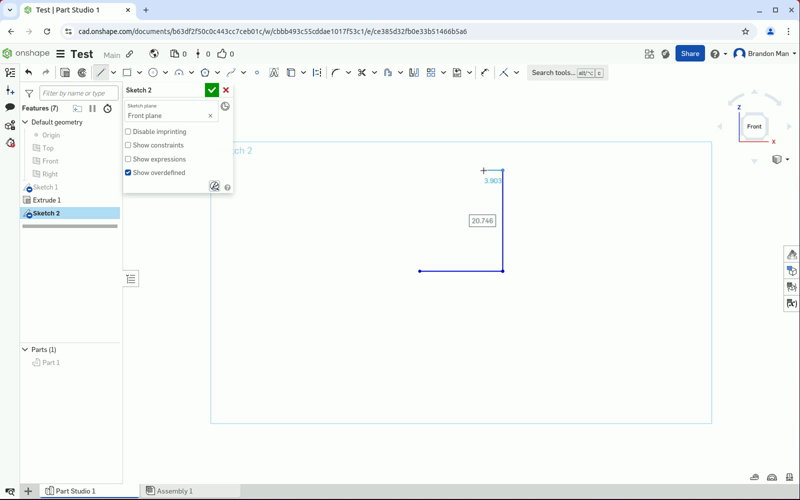
key_down(shift)
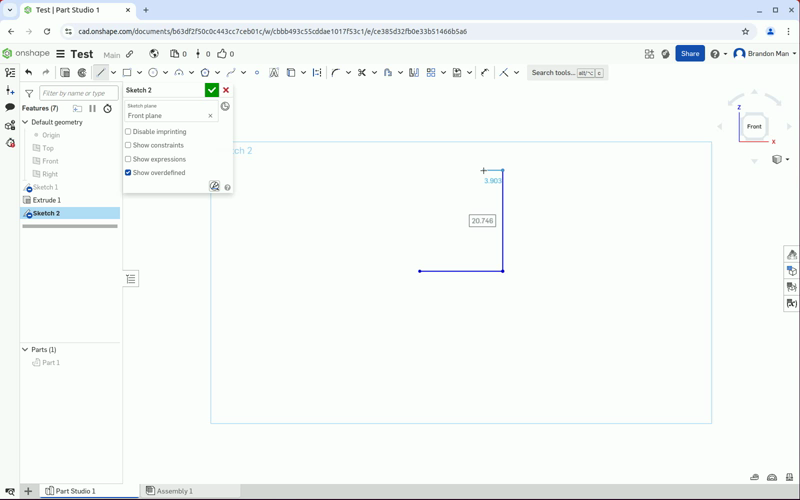
mouse_move(483, 254)
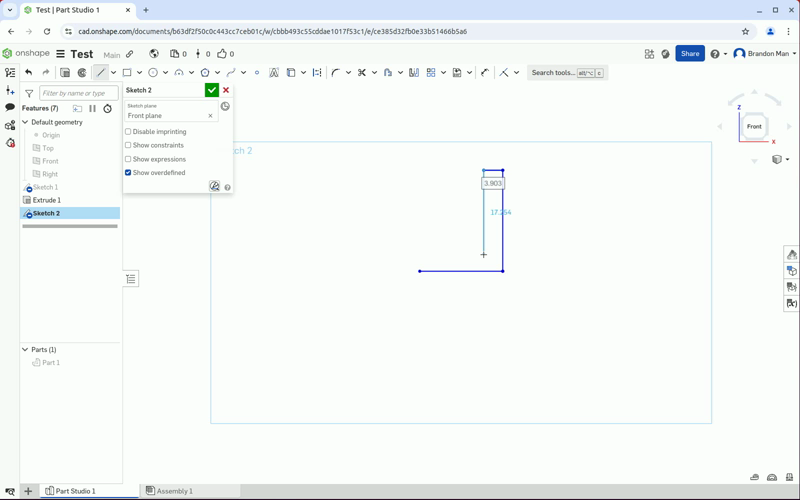
click(483, 254)
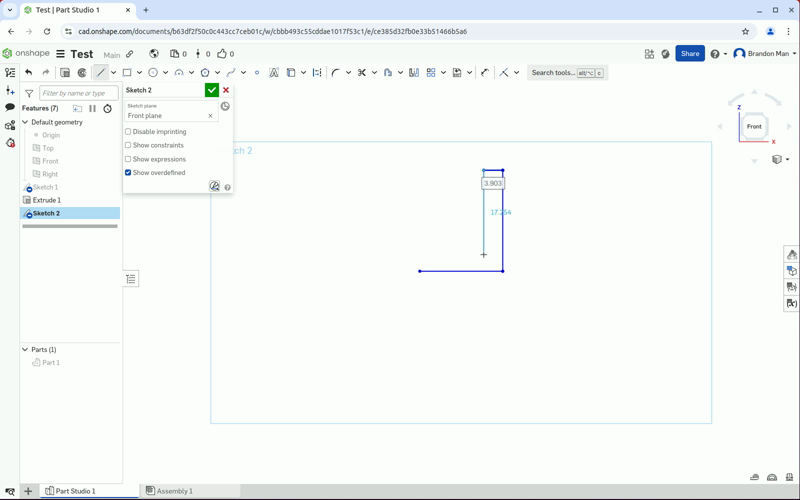
key_up(shift)
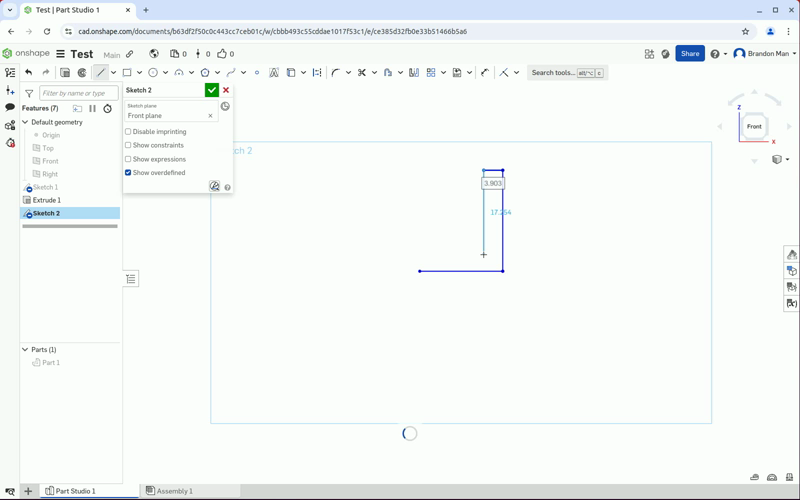
key_down(shift)
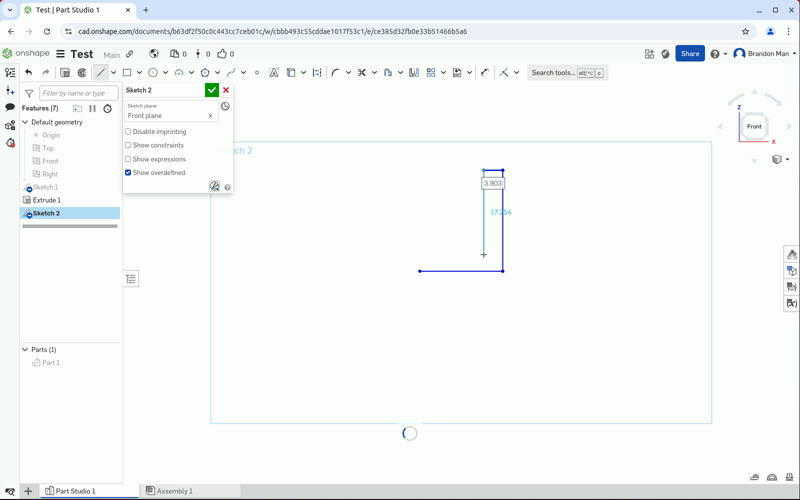
mouse_move(513, 254)
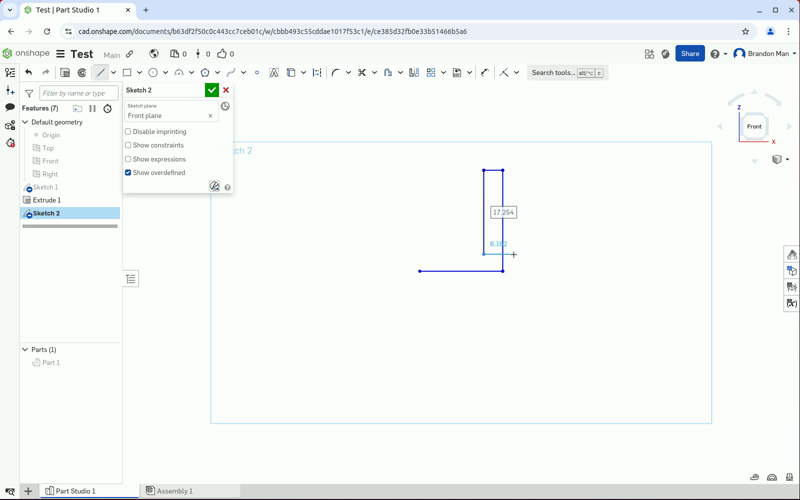
mouse_move(437, 254)
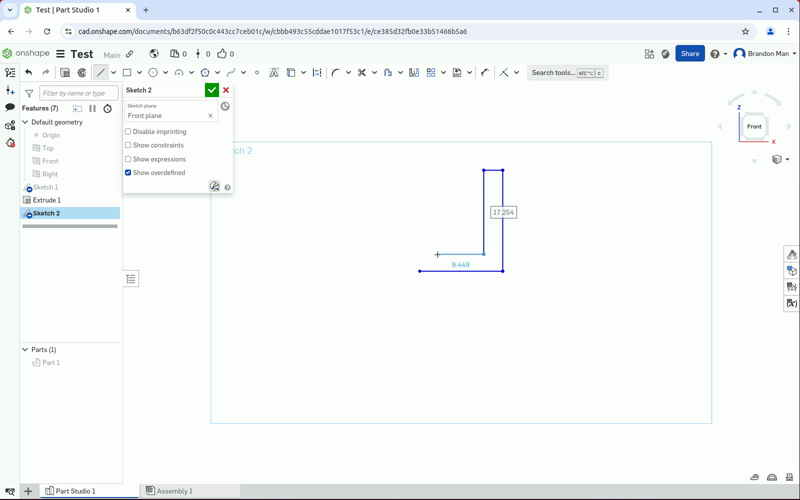
click(437, 254)
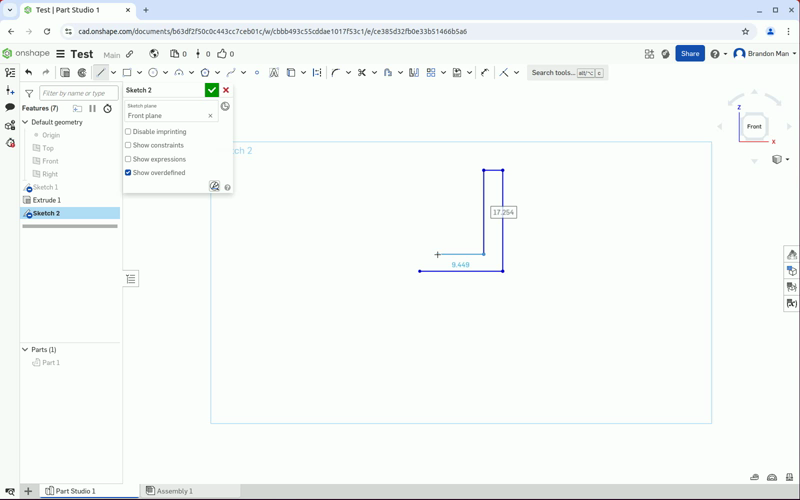
key_up(shift)
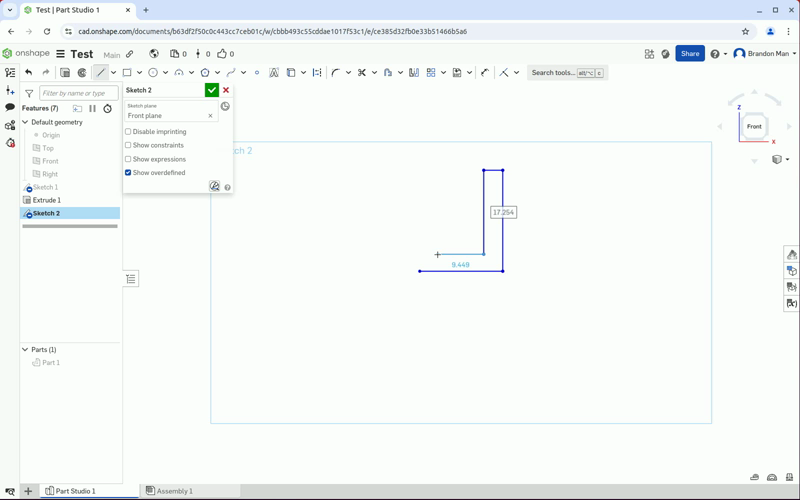
key_down(shift)
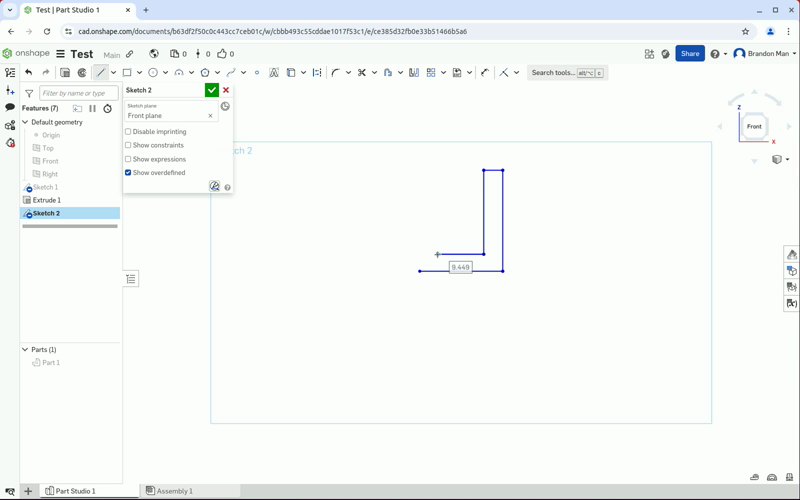
mouse_move(437, 170)
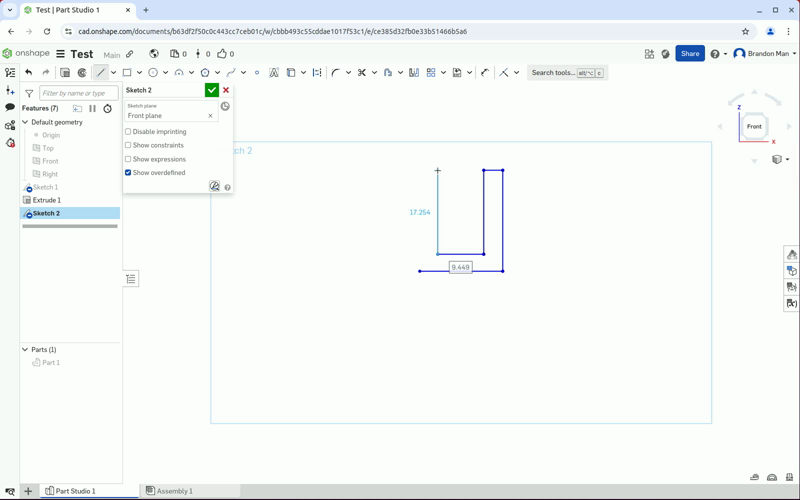
click(437, 170)
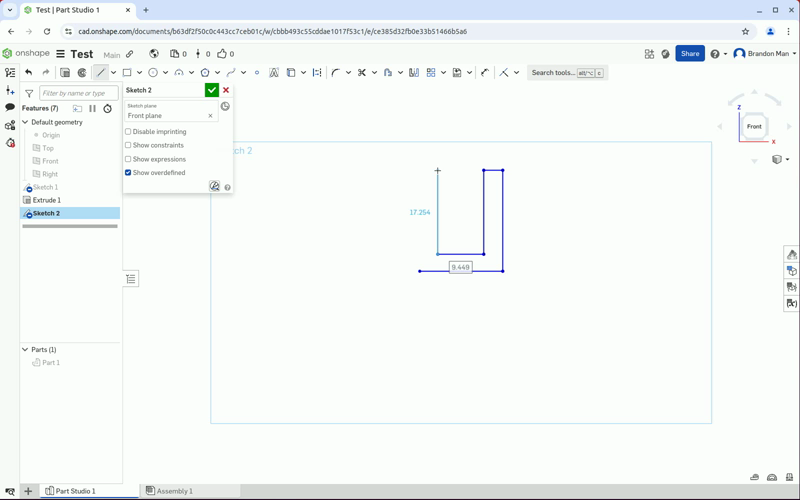
key_up(shift)
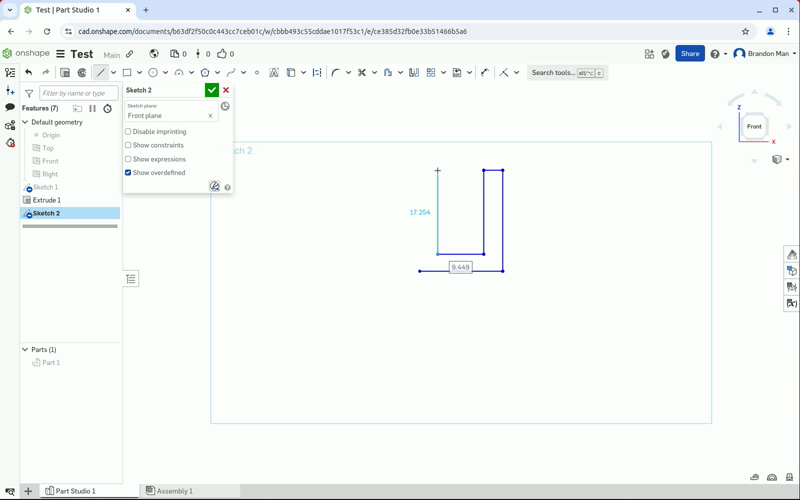
key_down(shift)
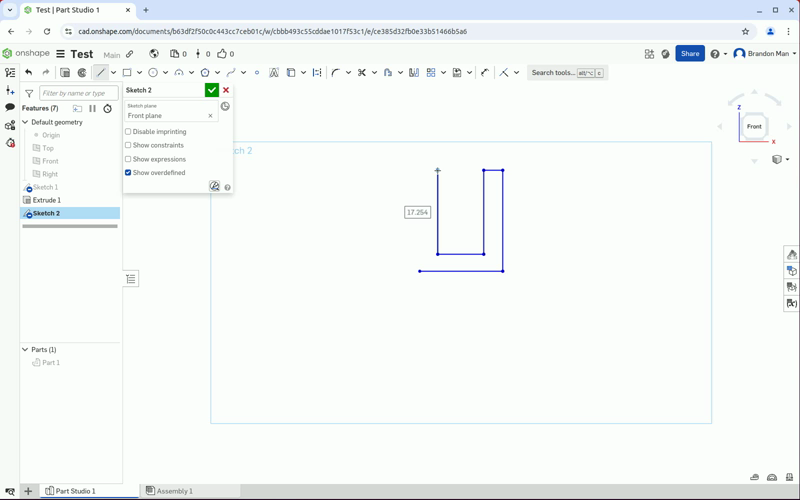
mouse_move(467, 170)
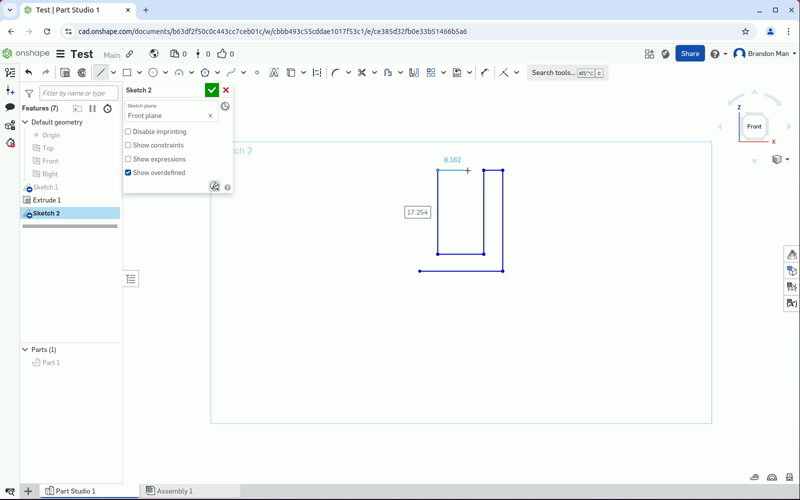
mouse_move(419, 170)
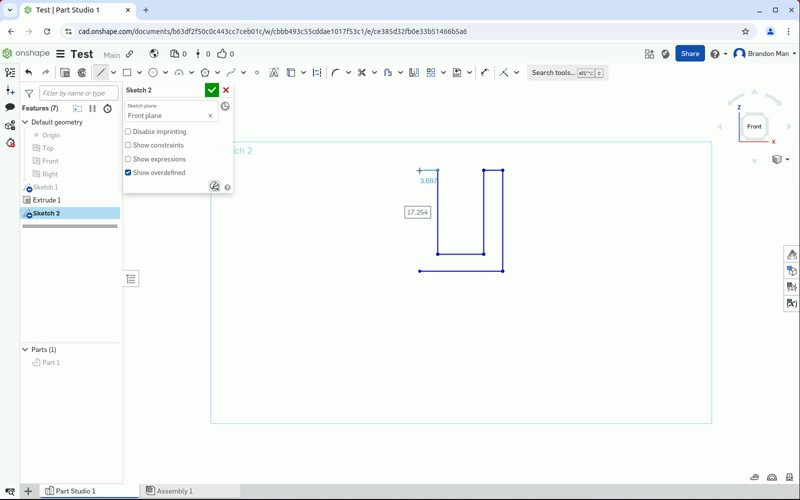
click(419, 170)
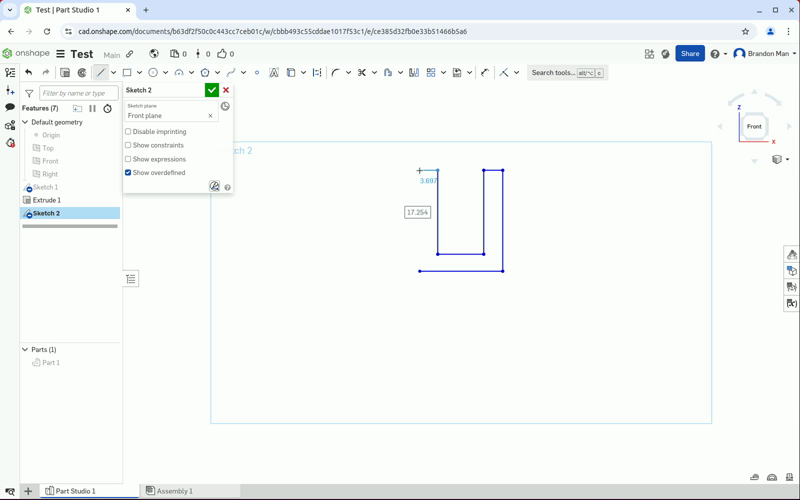
key_up(shift)
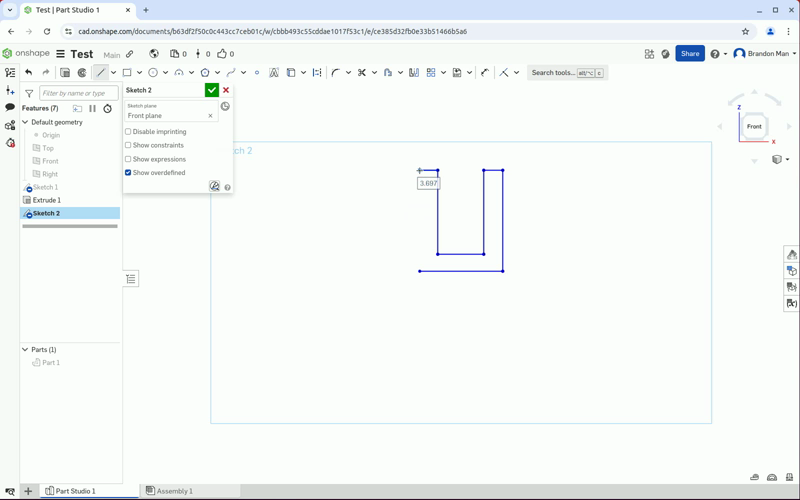
key_down(shift)
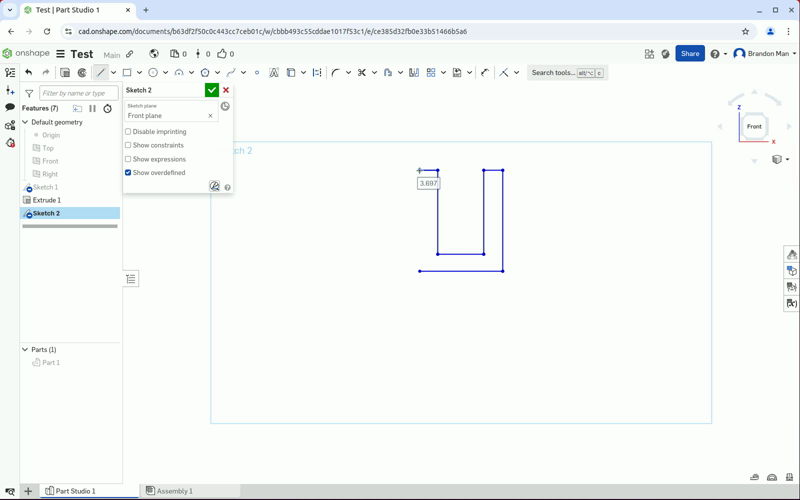
mouse_move(419, 271)
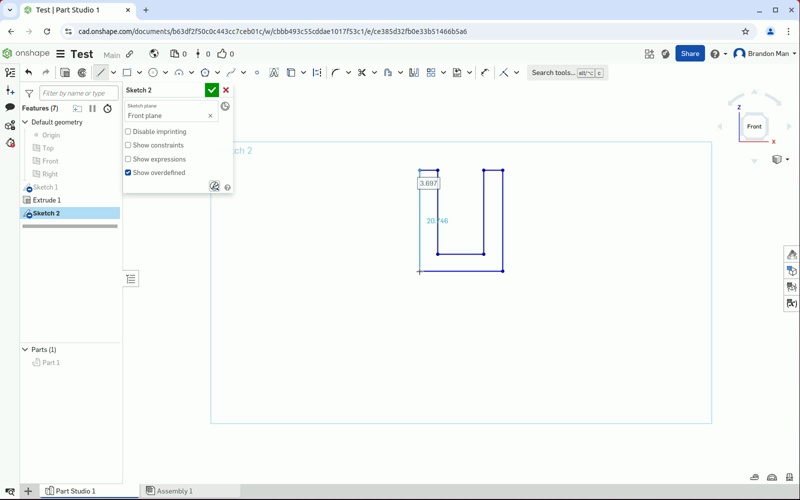
key_up(shift)
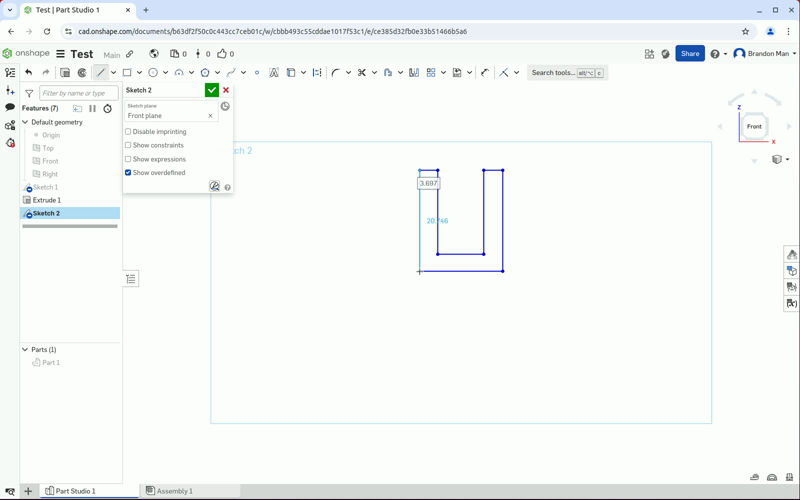
click(419, 271)
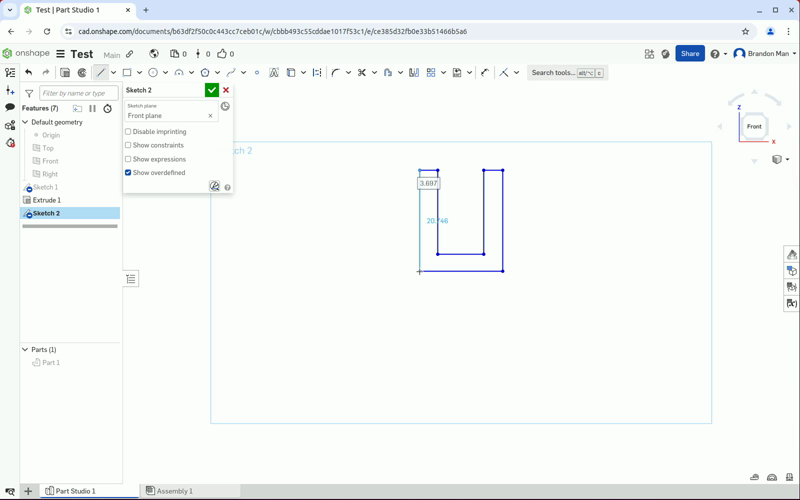
key(esc)
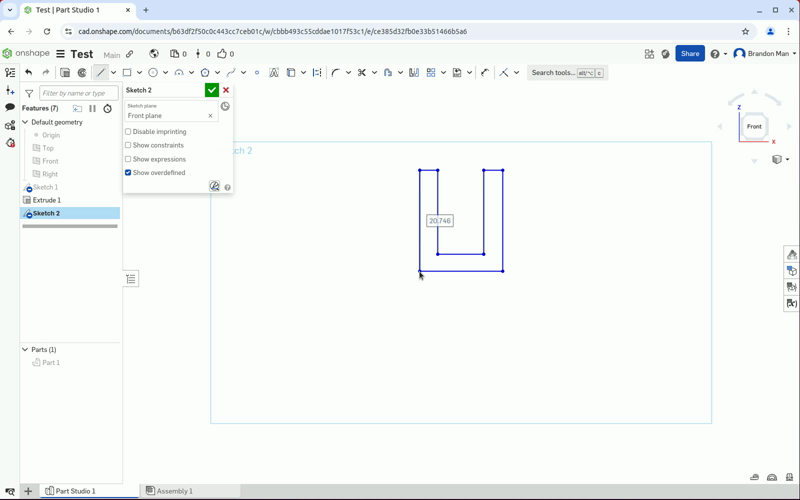
key(c)
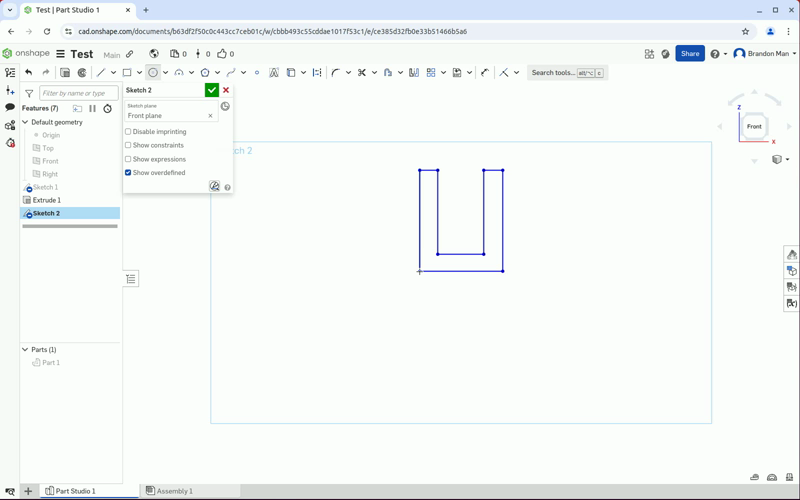
key_down(shift)
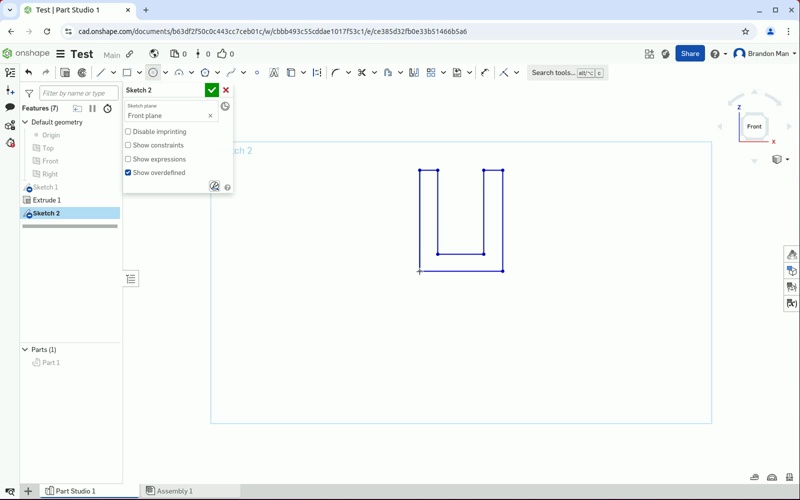
mouse_move(429, 244)
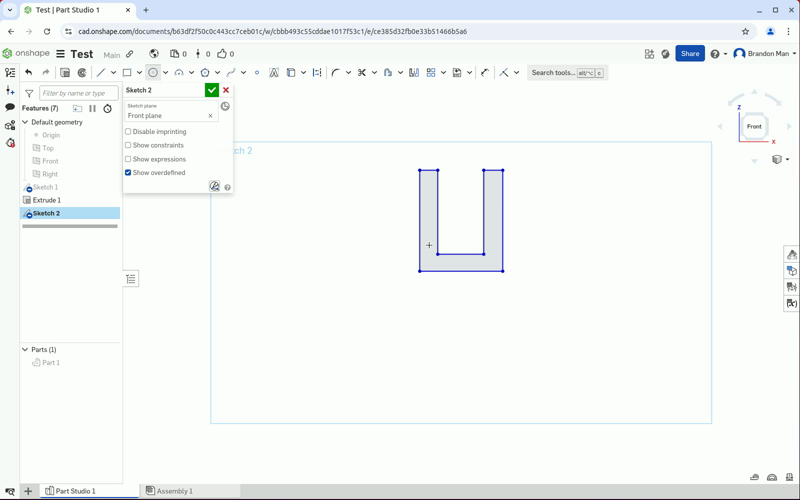
click(429, 244)
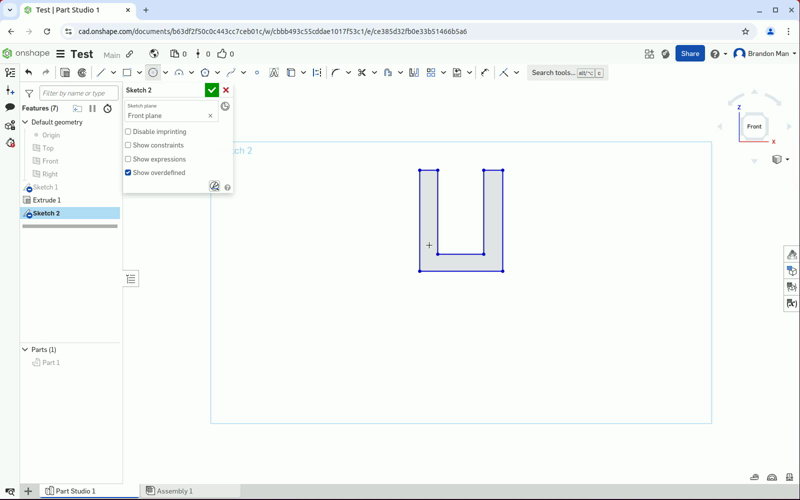
key_up(shift)
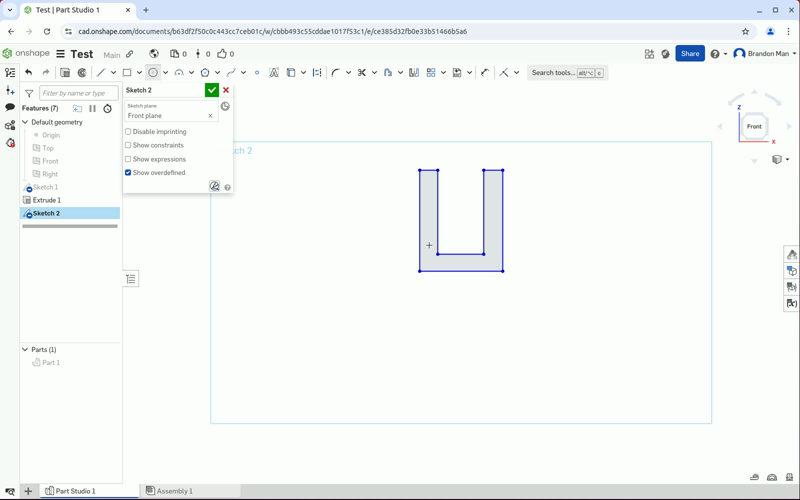
mouse_move(432, 244)
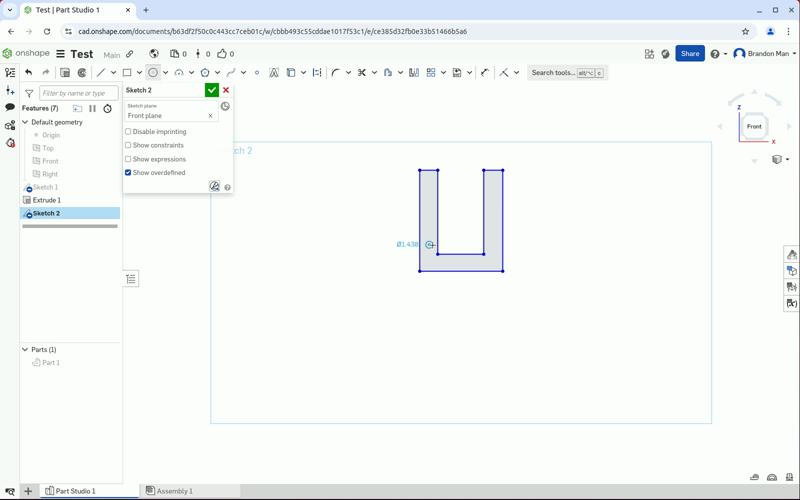
click(432, 244)
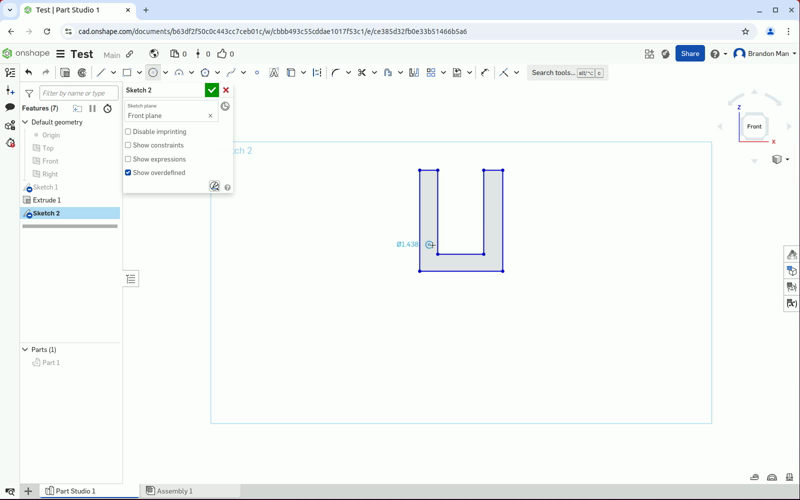
key(esc)
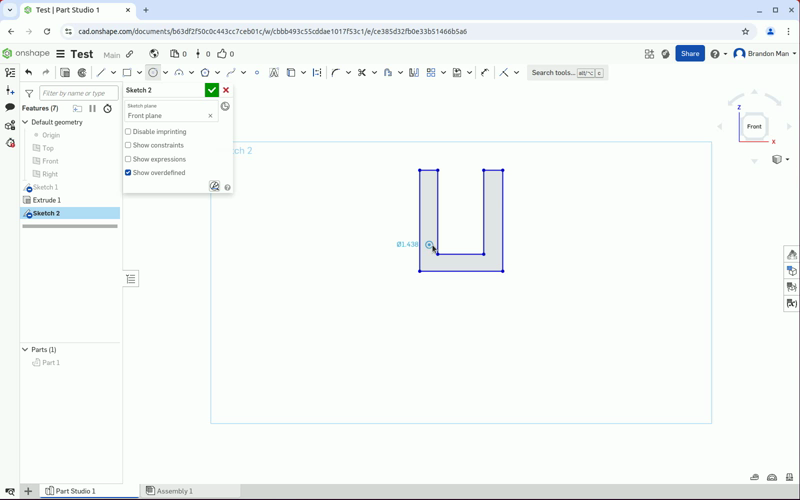
key(c)
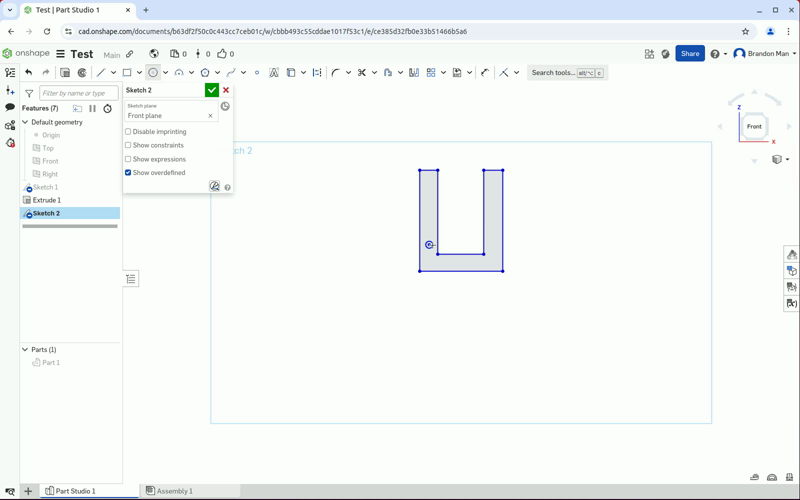
key_down(shift)
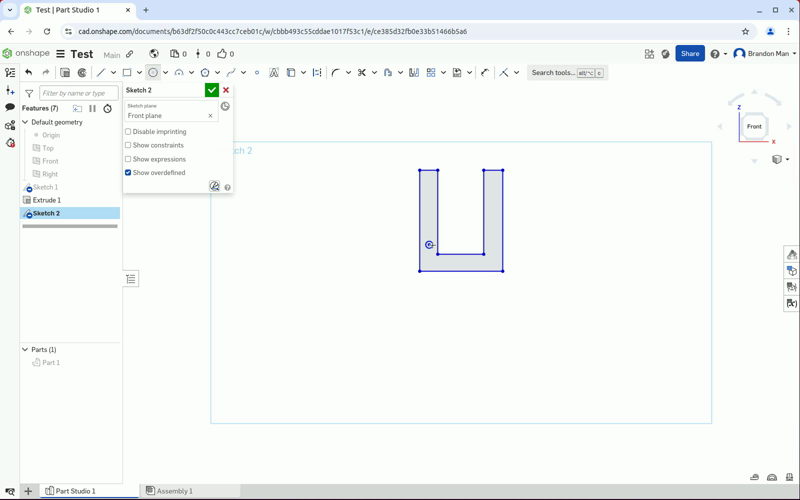
mouse_move(429, 180)
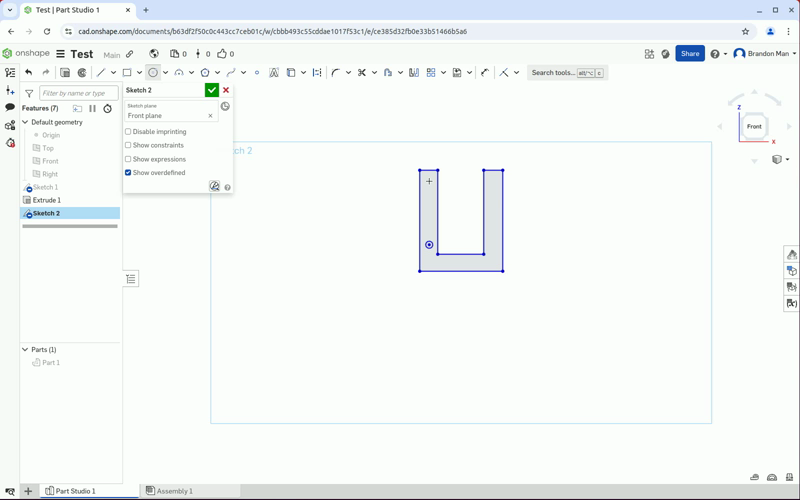
click(429, 180)
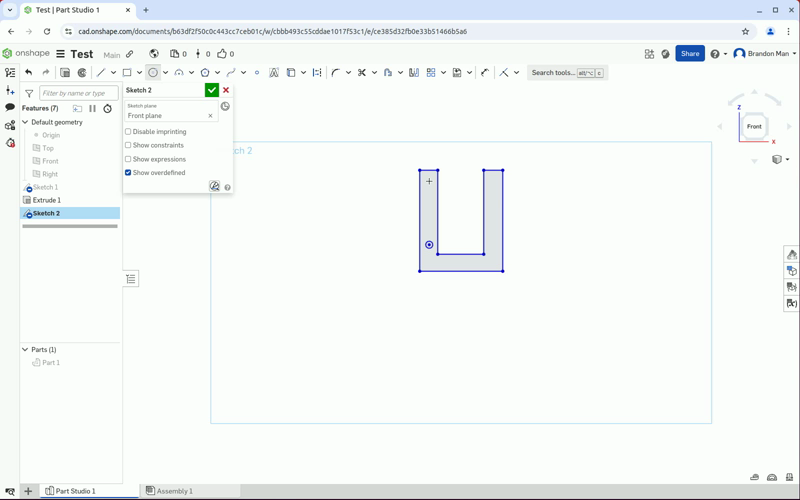
key_up(shift)
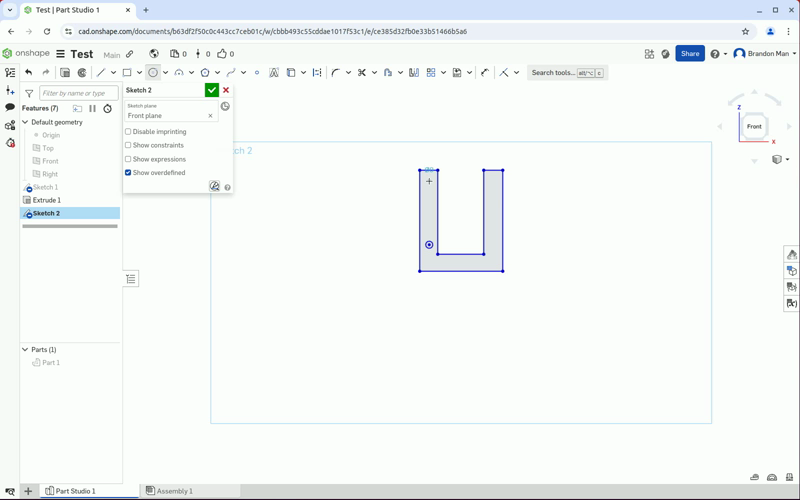
mouse_move(432, 180)
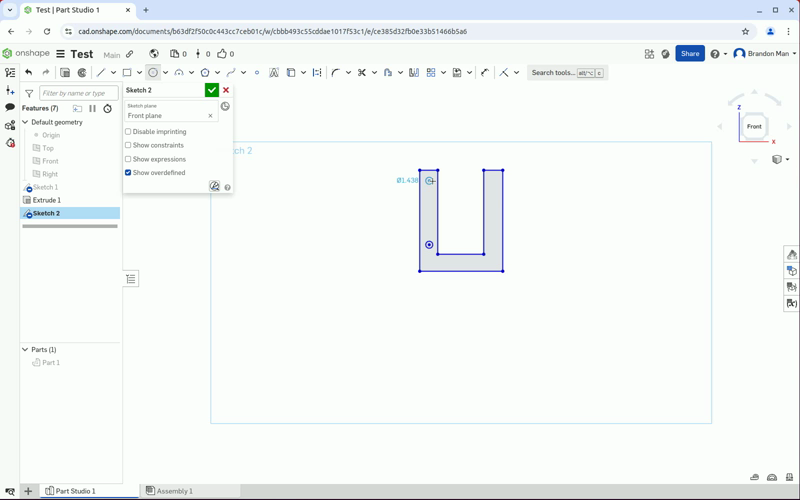
click(432, 180)
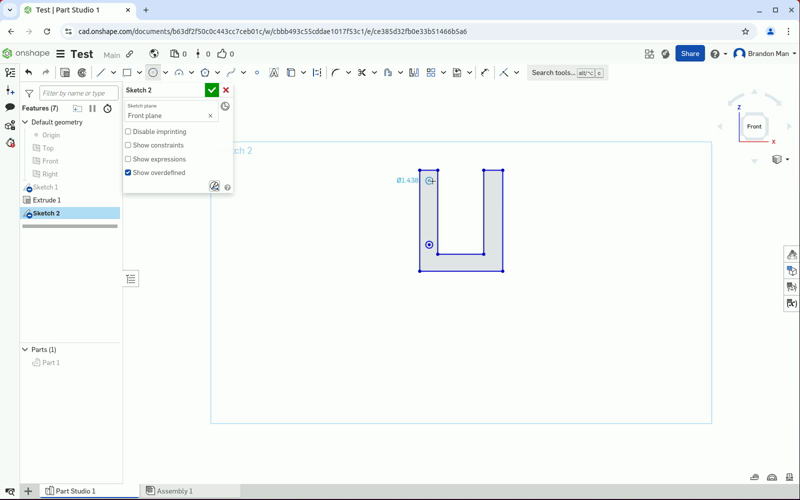
key(esc)
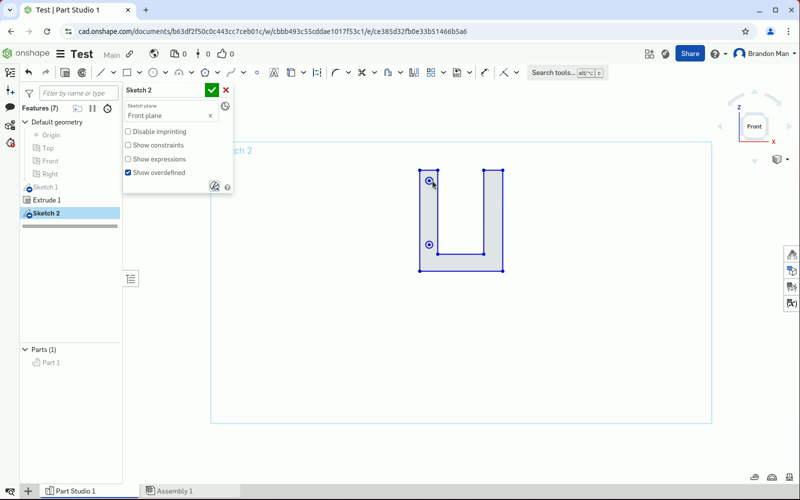
key(c)
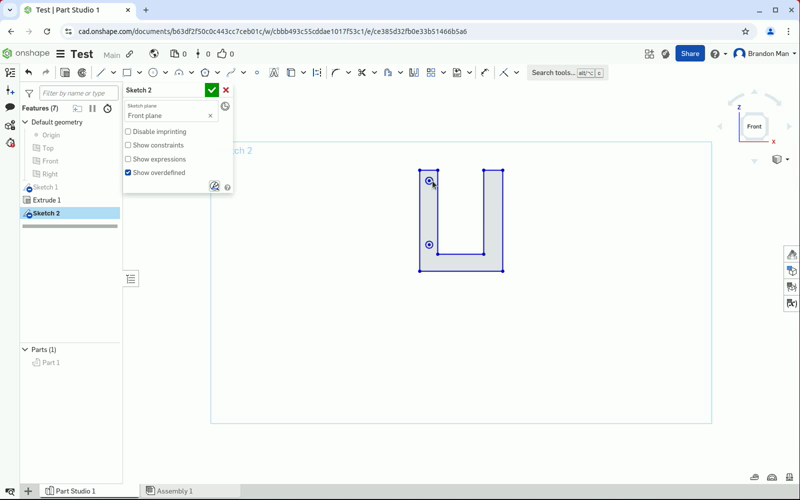
key_down(shift)
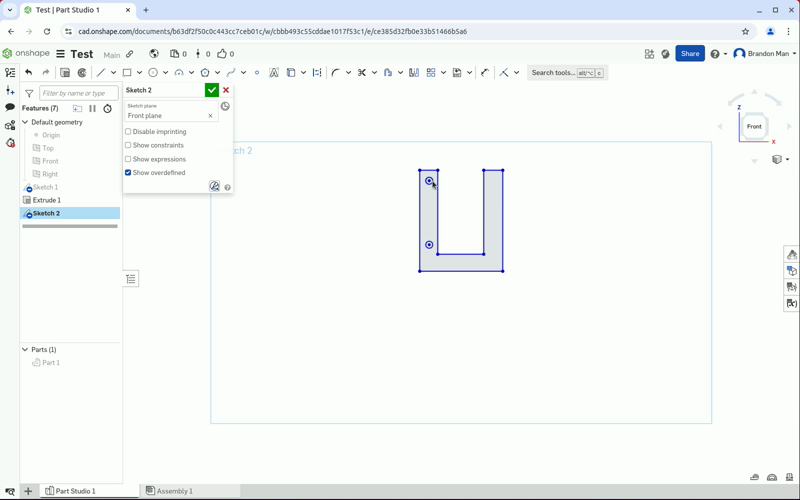
mouse_move(493, 244)
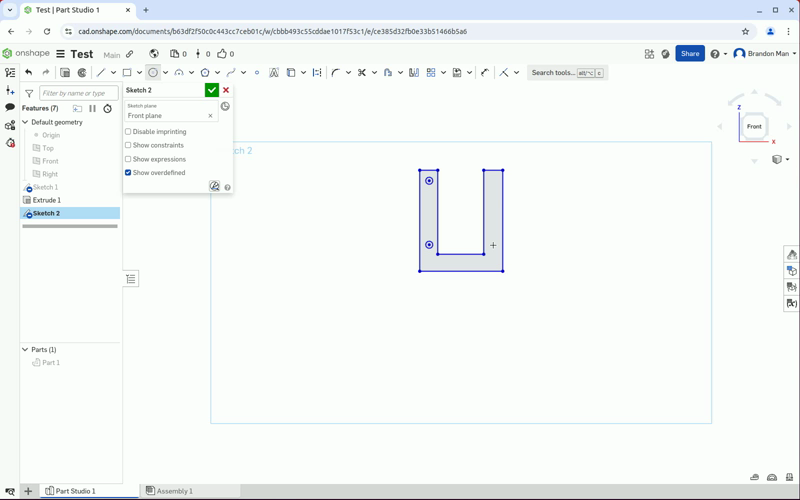
click(493, 244)
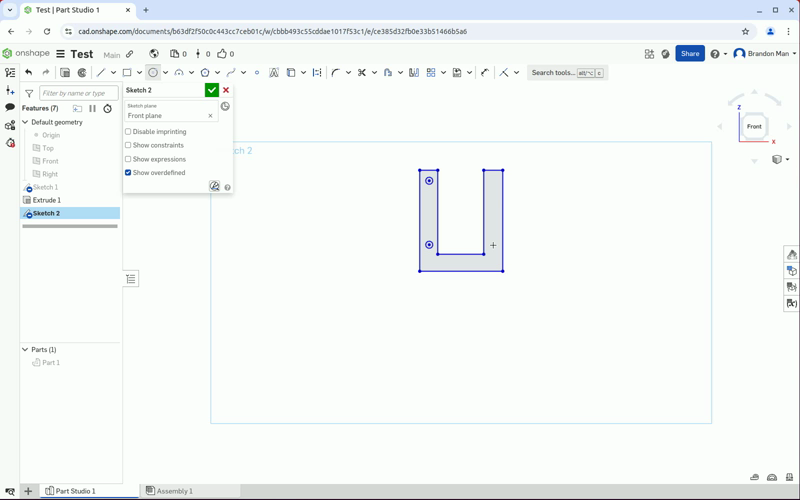
key_up(shift)
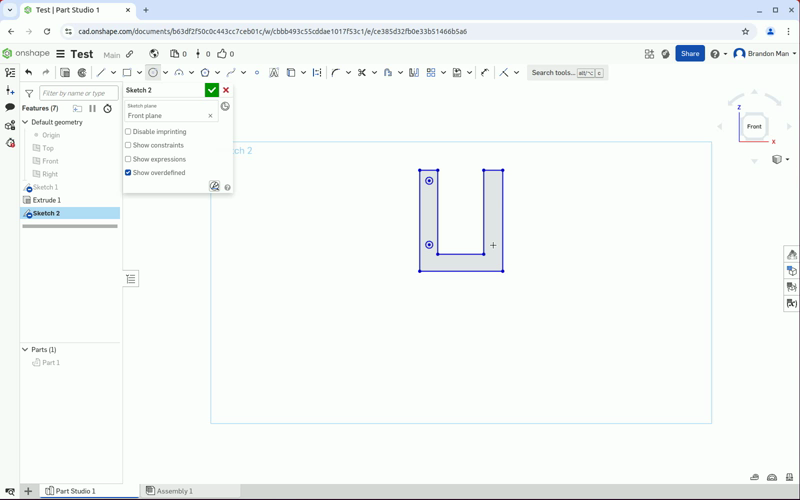
mouse_move(496, 244)
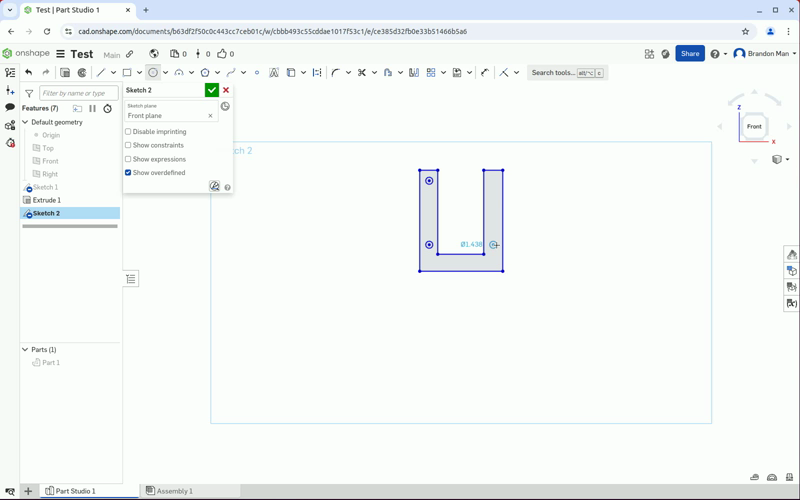
click(496, 244)
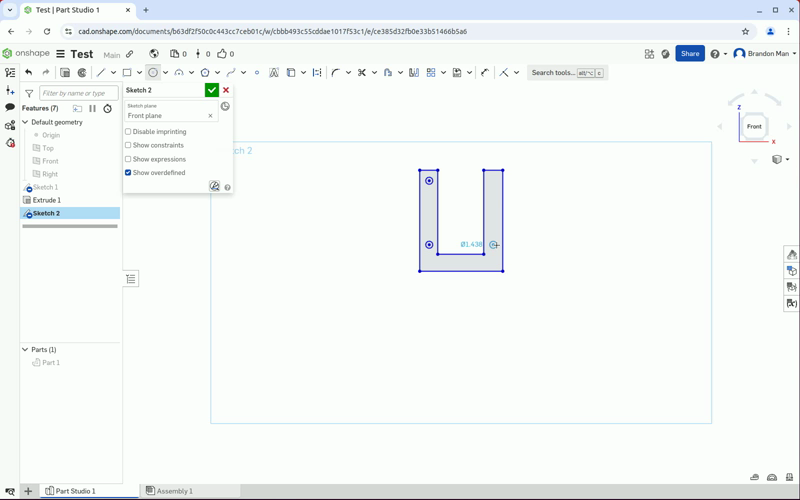
key(esc)
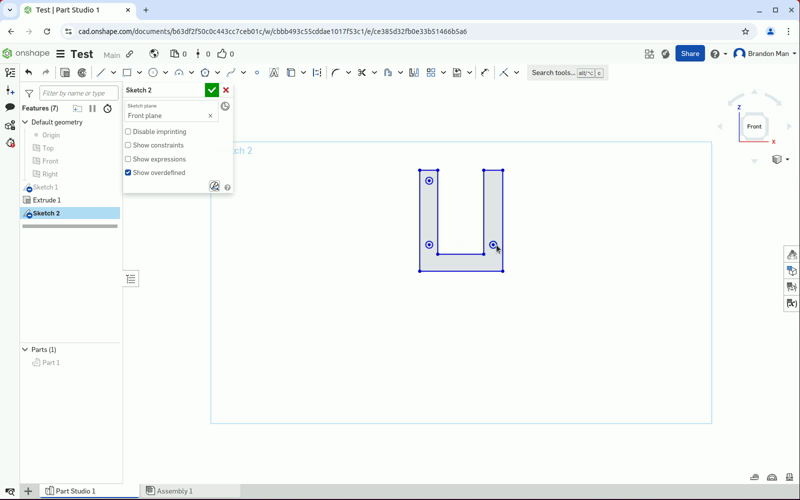
key(c)
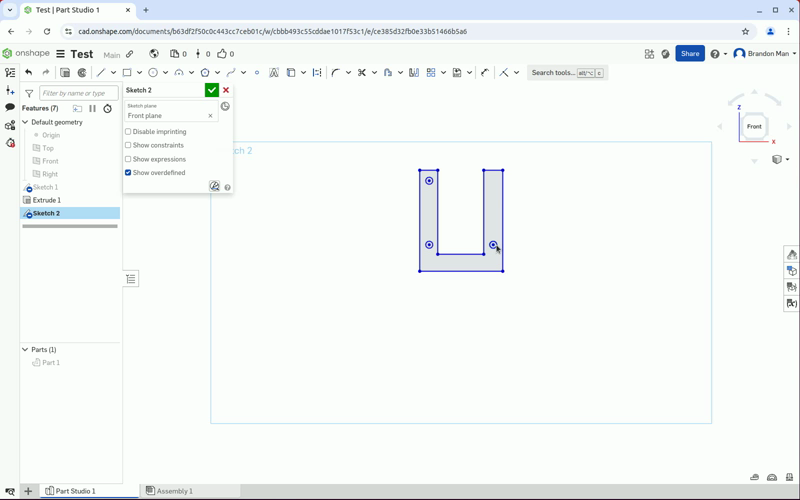
key_down(shift)
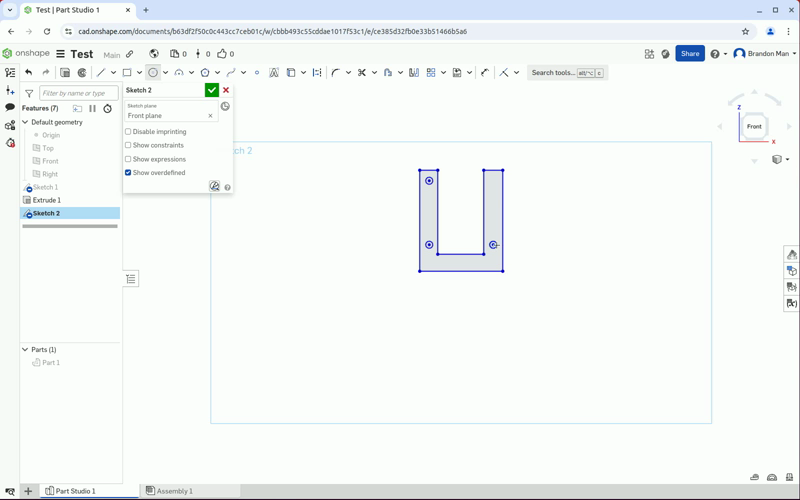
mouse_move(493, 180)
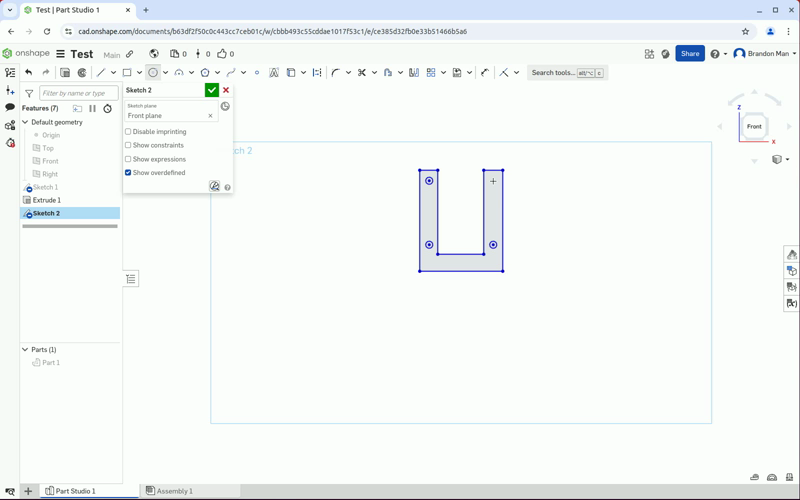
click(493, 180)
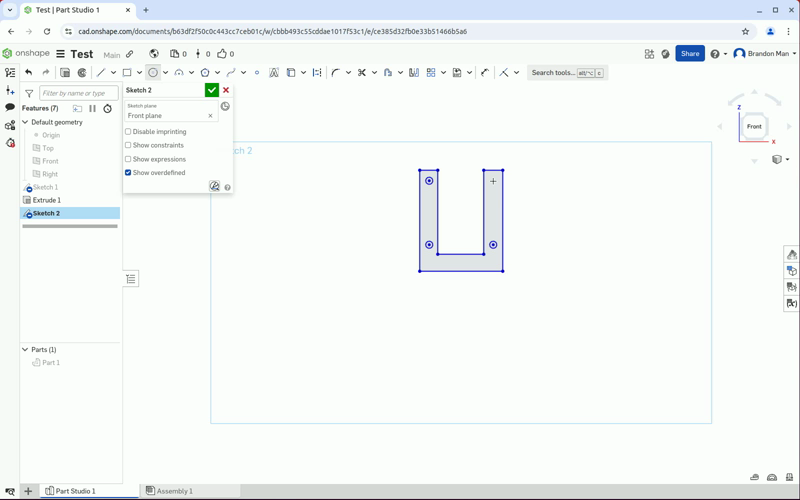
key_up(shift)
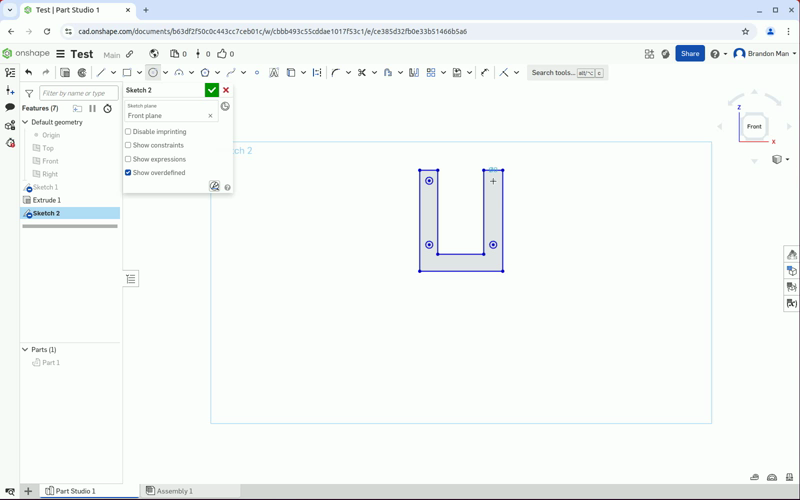
mouse_move(496, 180)
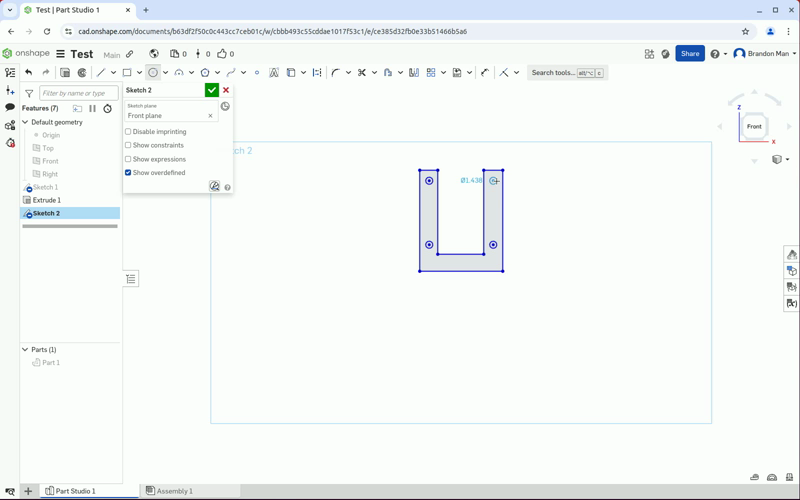
click(496, 180)
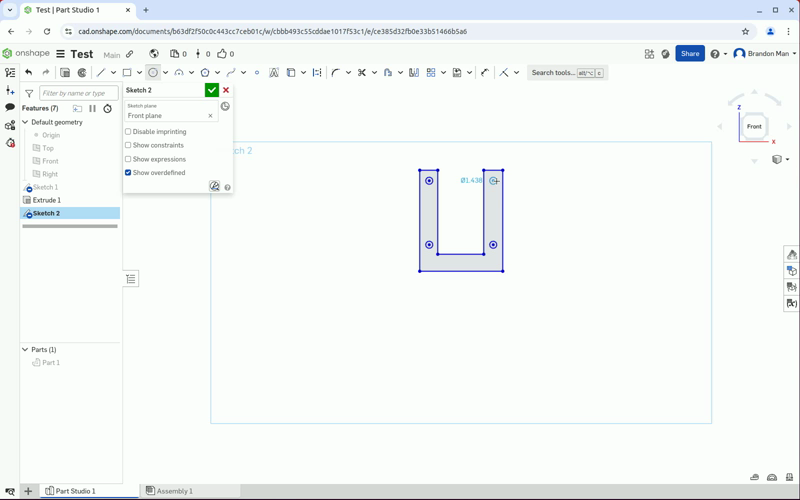
key(esc)
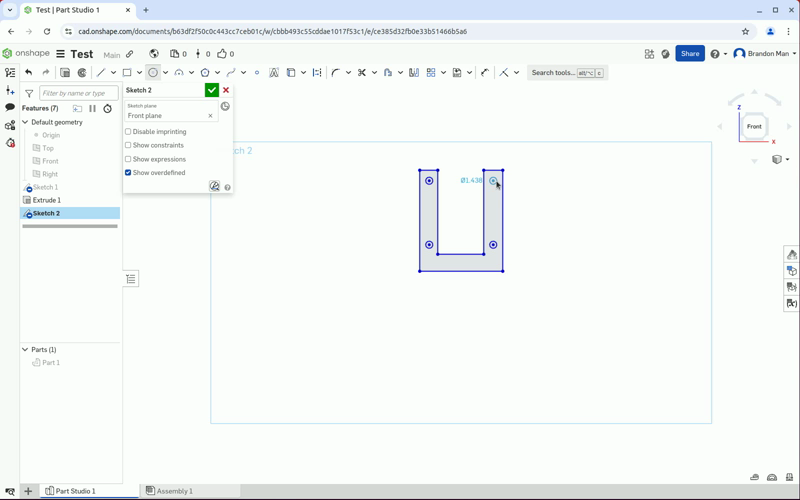
mouse_move(478, 260)
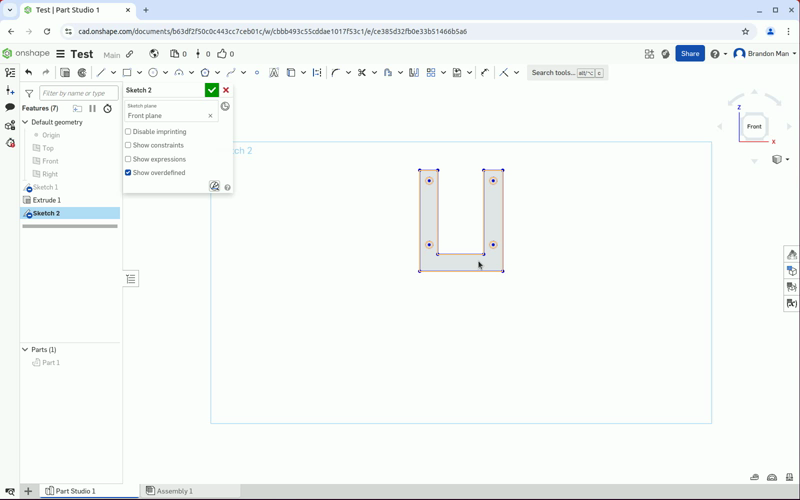
click(478, 260)
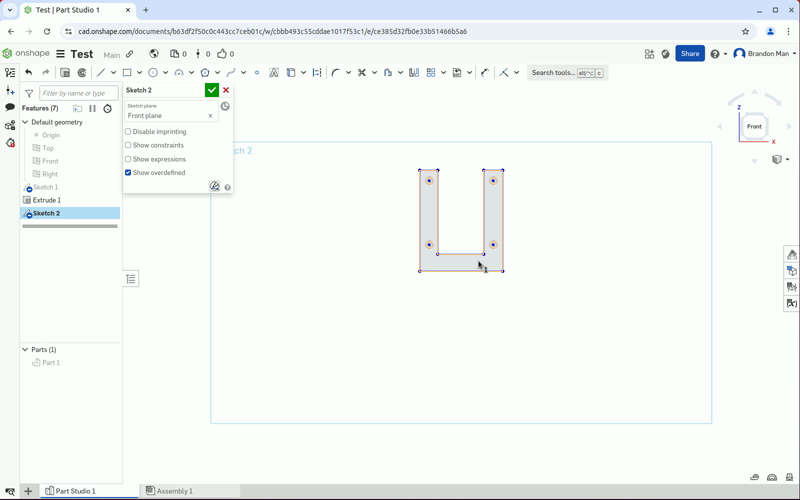
mouse_move(73, 352)
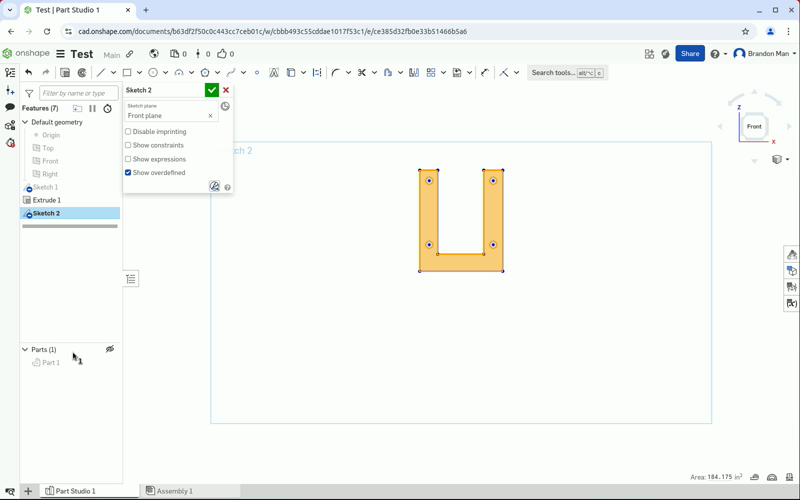
key(shift+y)
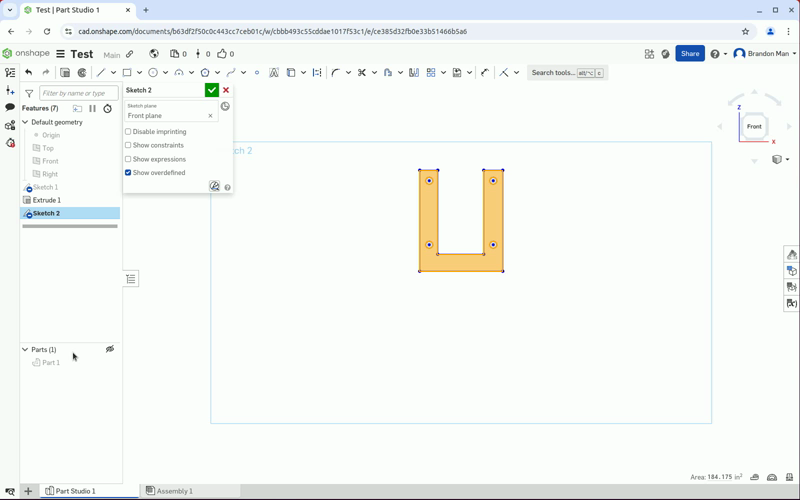
key(shift+e)
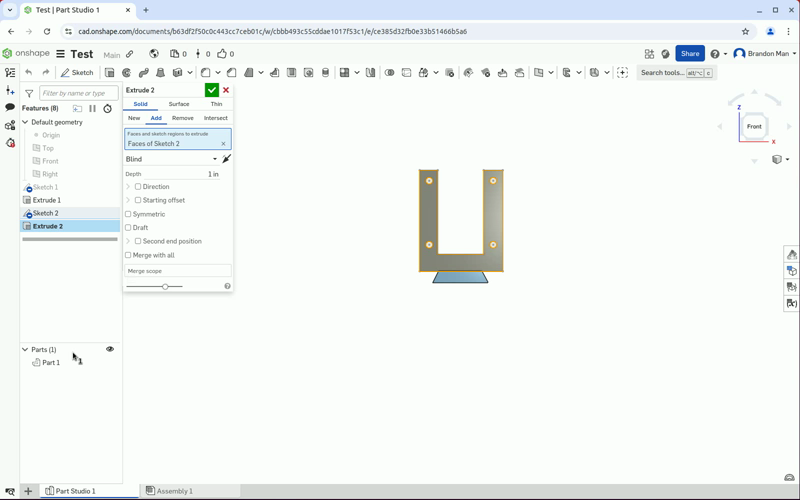
mouse_move(143, 106)
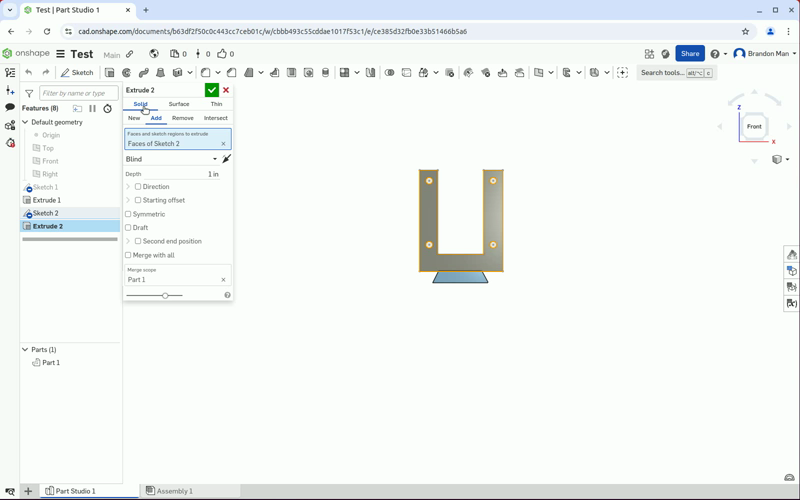
click(143, 106)
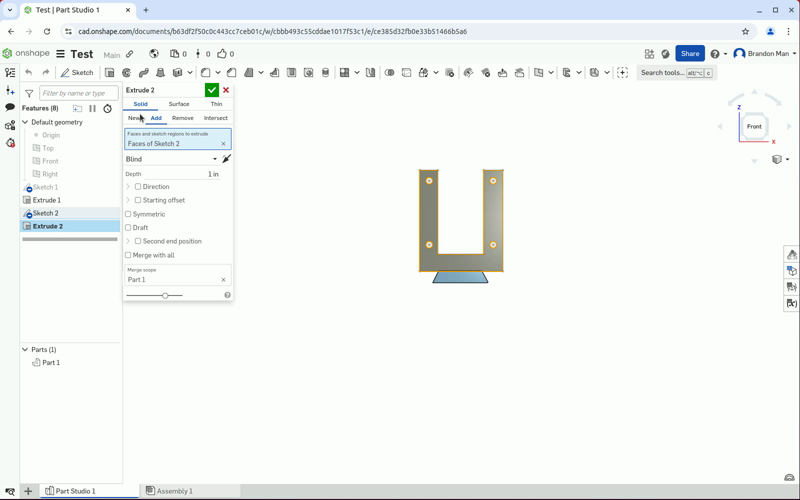
mouse_move(137, 120)
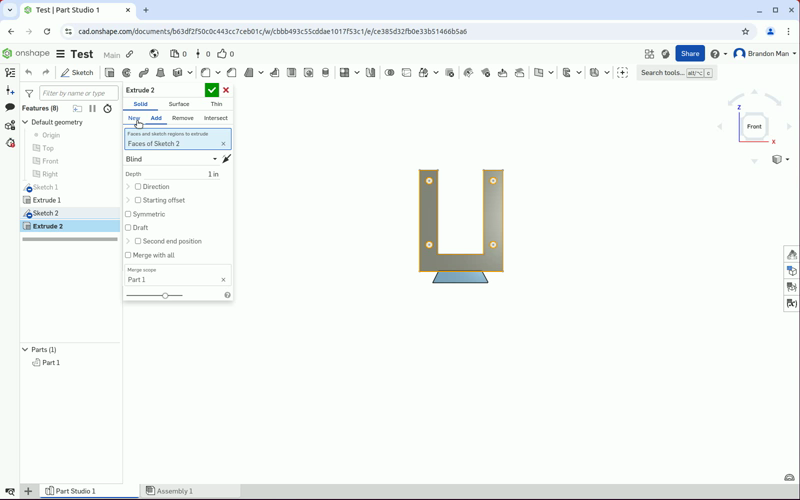
click(137, 120)
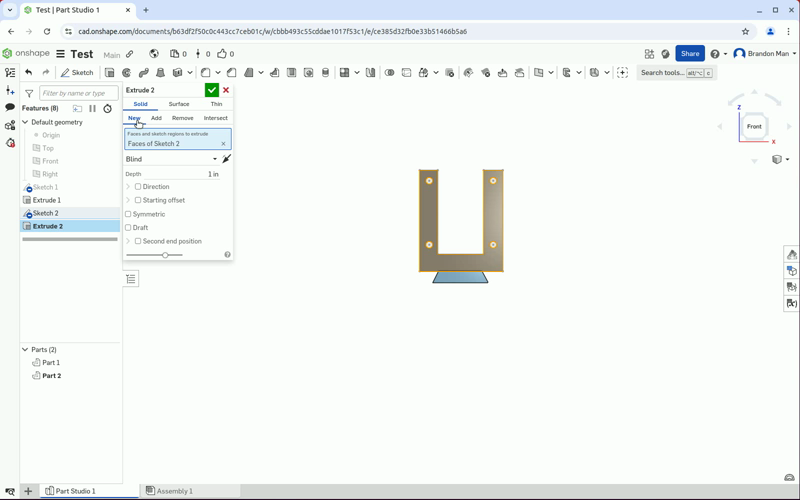
key(tab, 4)
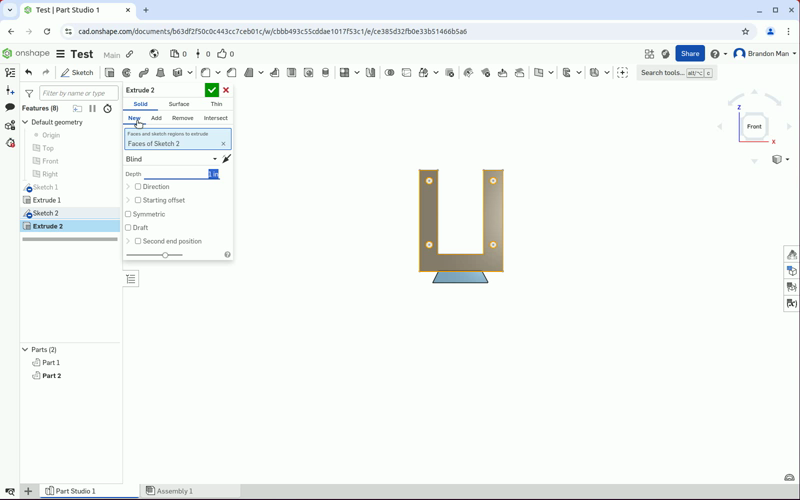
text(3.37)
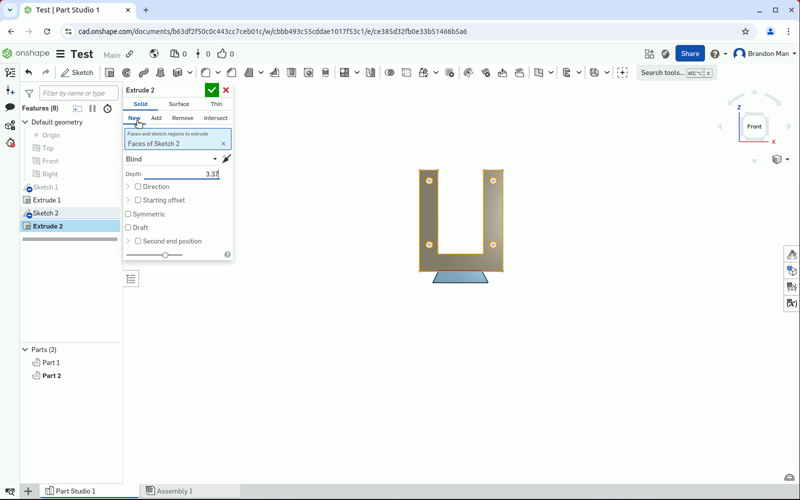
key(enter)
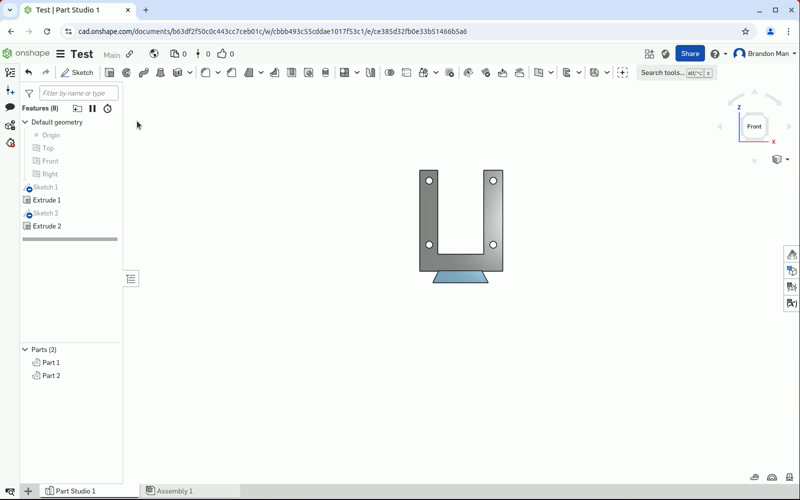
key(shift+h)
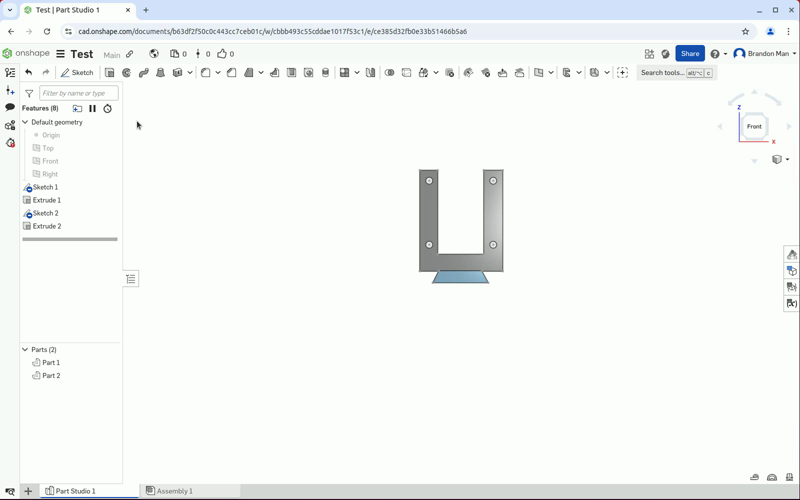
key(shift+h)
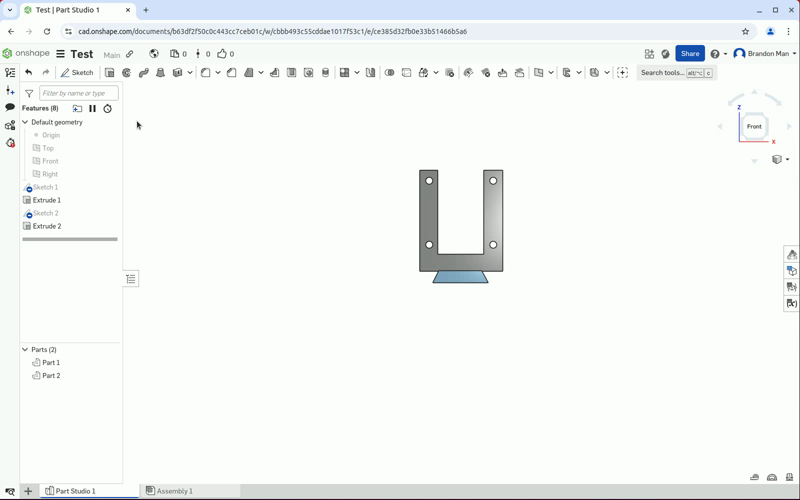
mouse_move(73, 189)
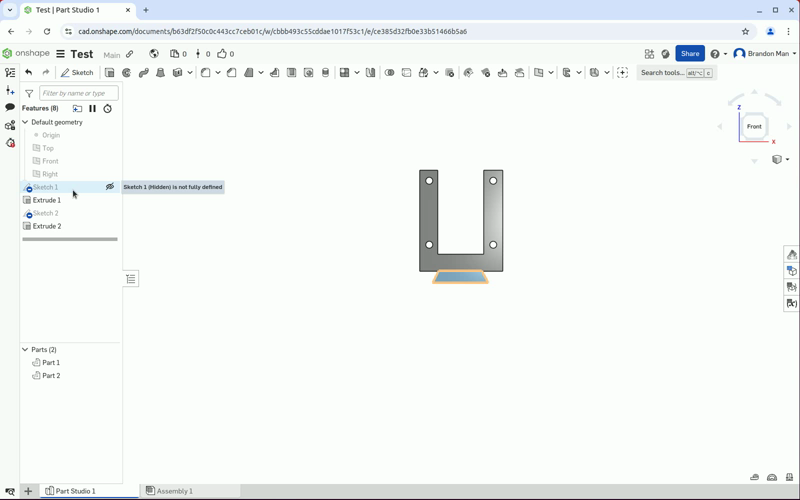
click(73, 189)
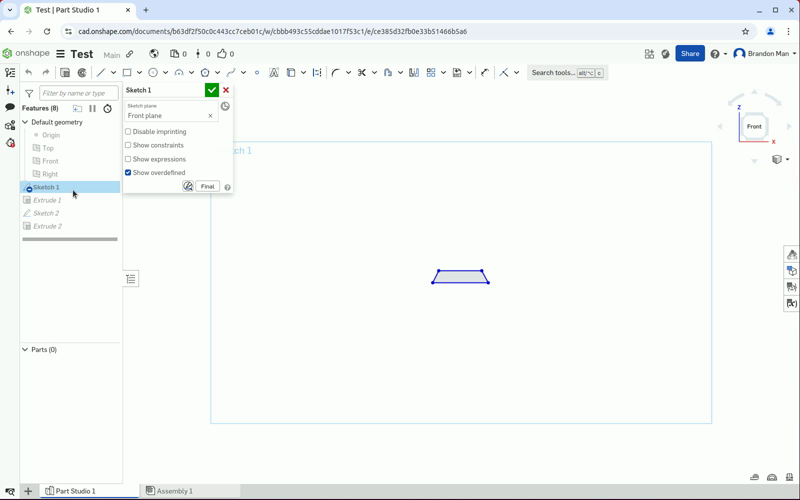
mouse_move(229, 92)
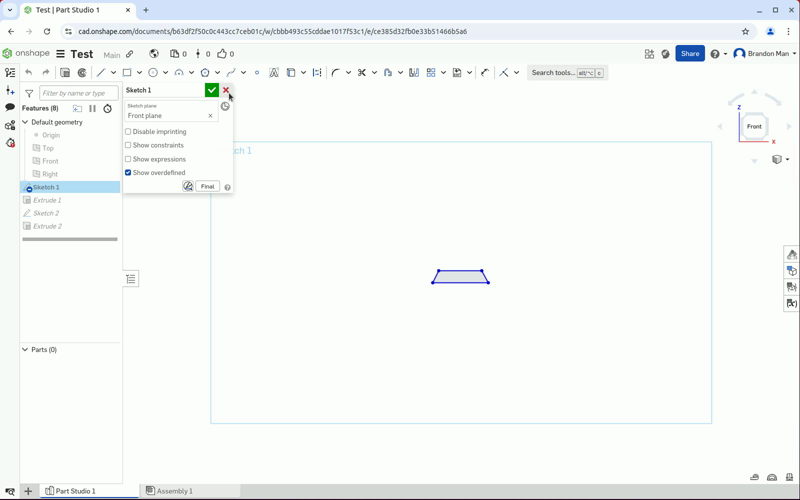
click(229, 92)
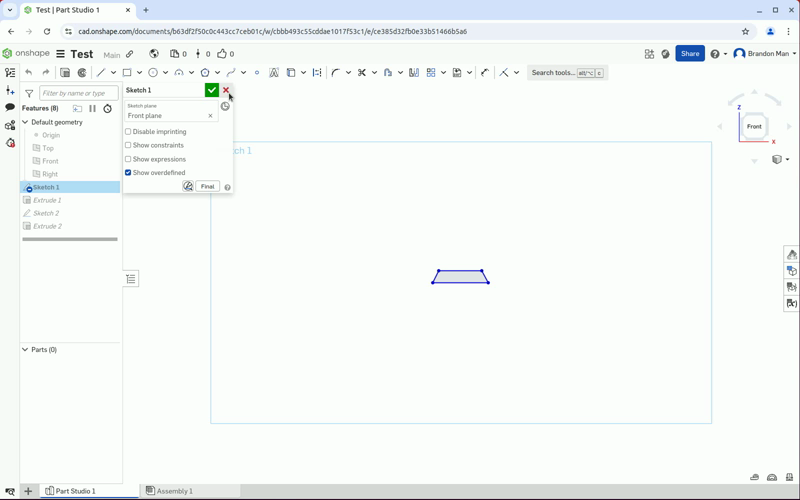
key(shift+s)
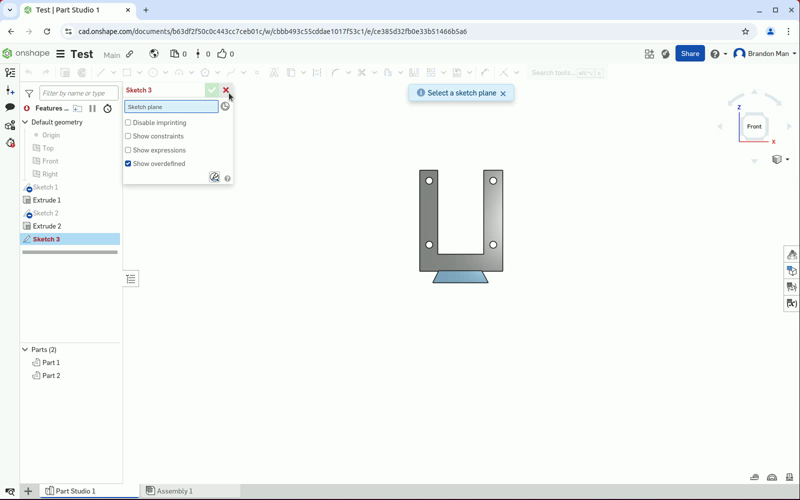
mouse_move(73, 163)
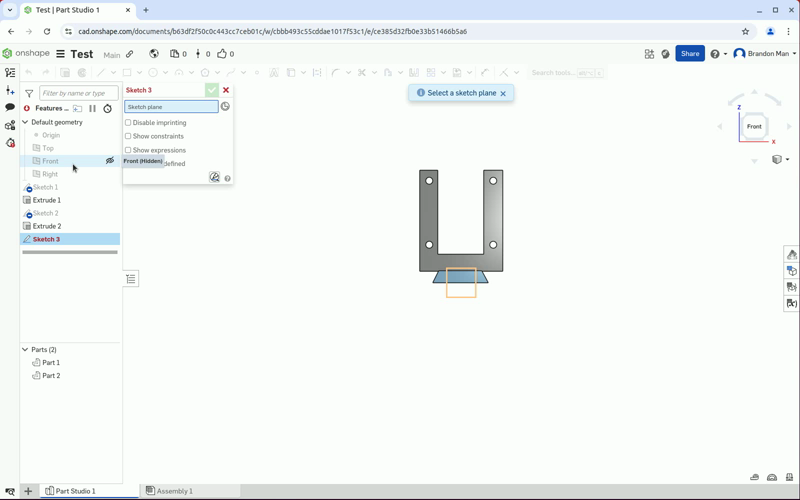
click(73, 163)
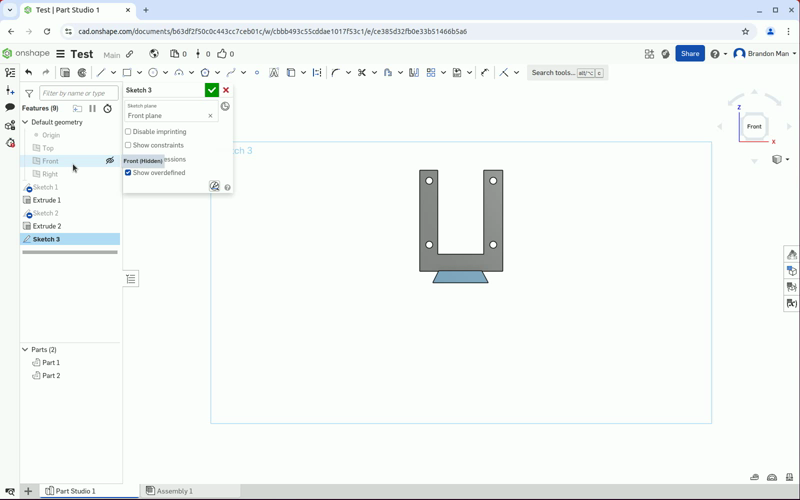
mouse_move(73, 352)
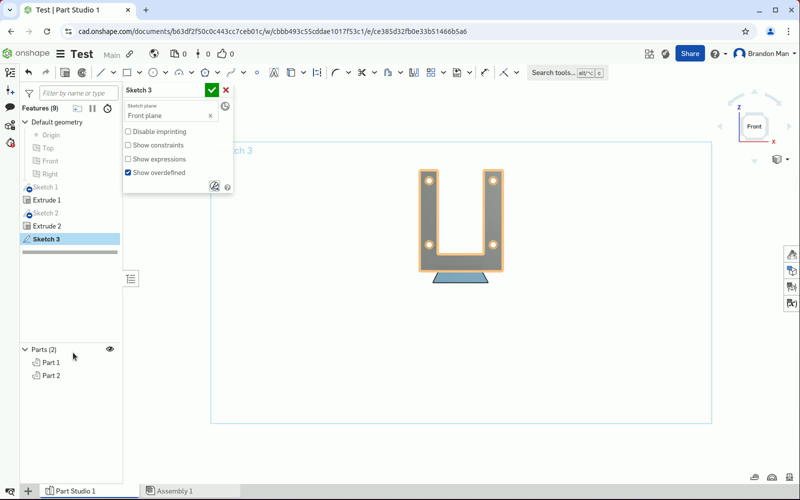
key(y)
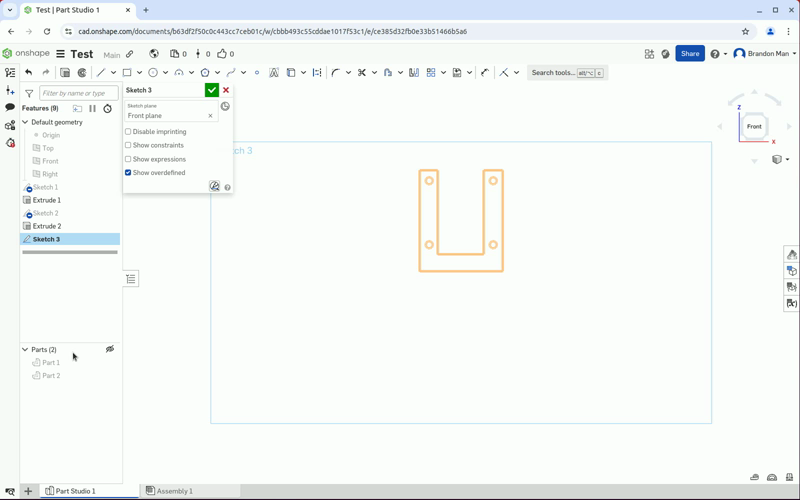
key(l)
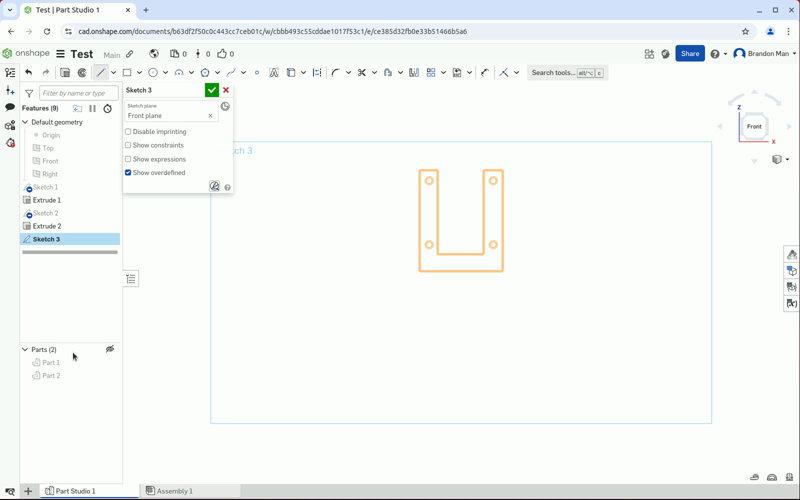
key_down(shift)
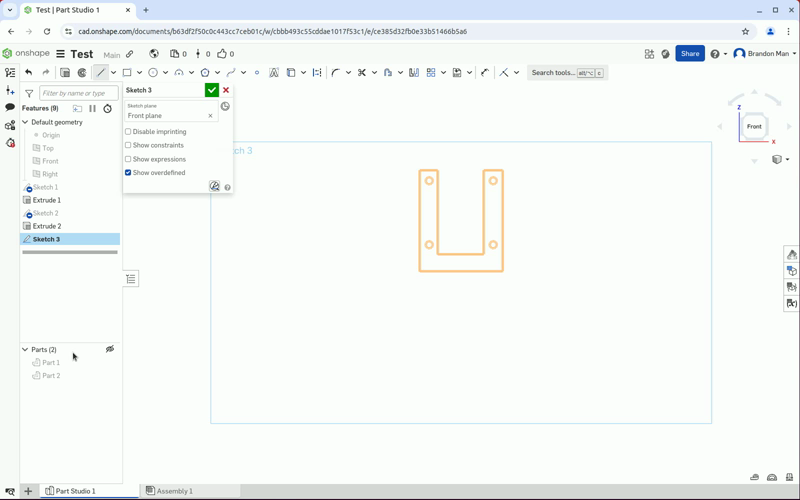
mouse_move(419, 271)
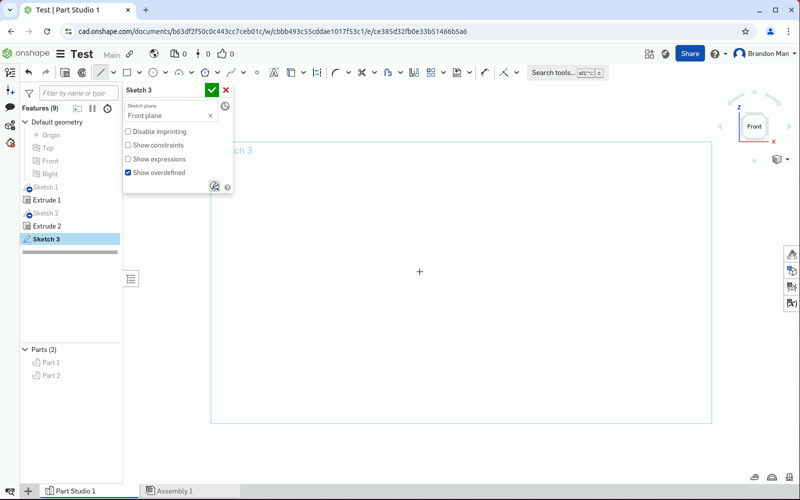
click(419, 271)
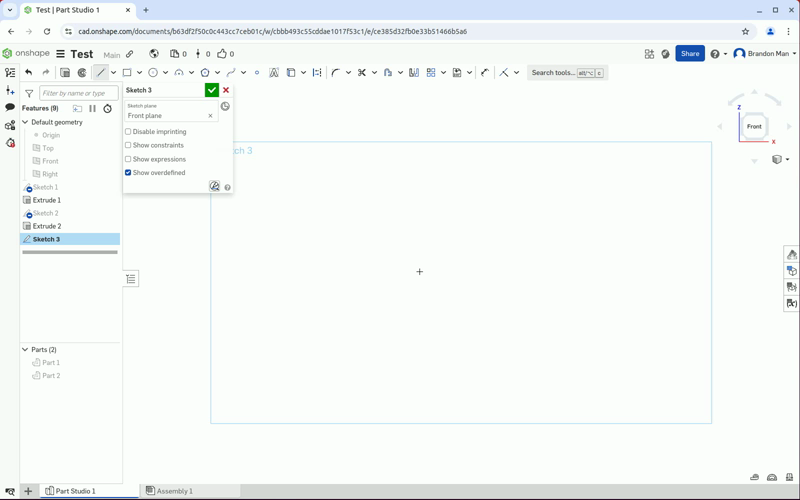
key_up(shift)
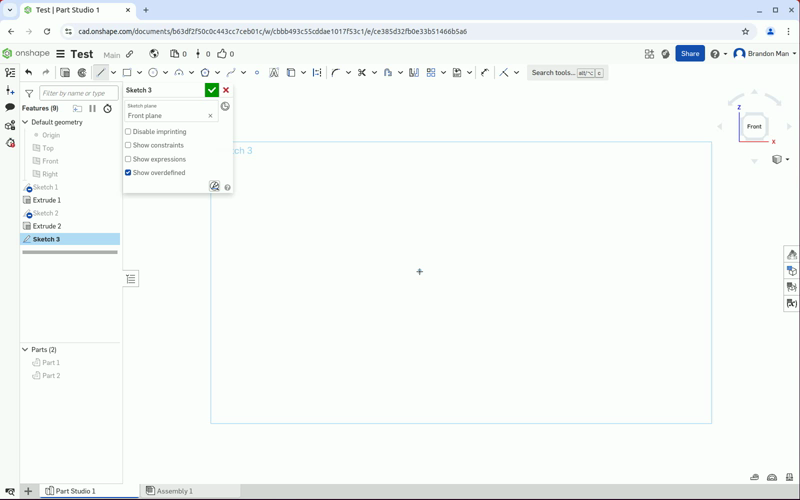
key_down(shift)
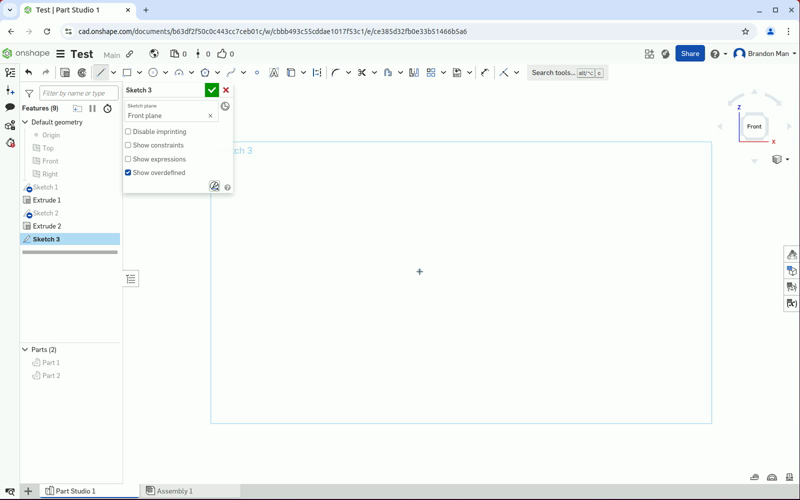
mouse_move(502, 271)
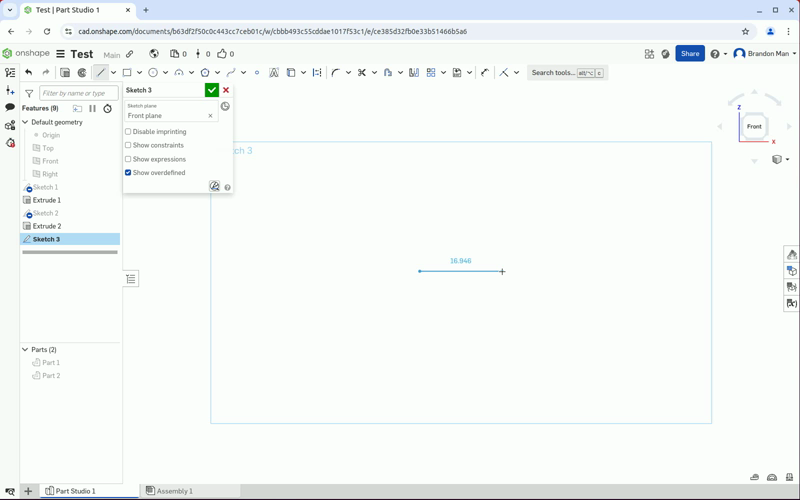
click(502, 271)
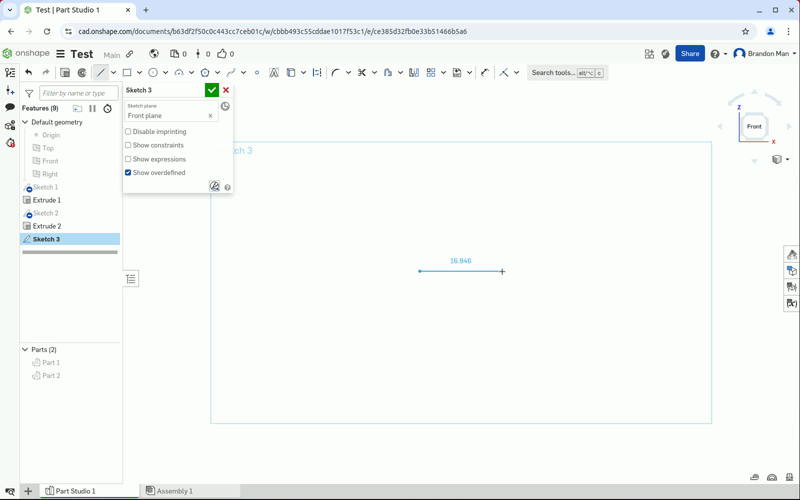
key_up(shift)
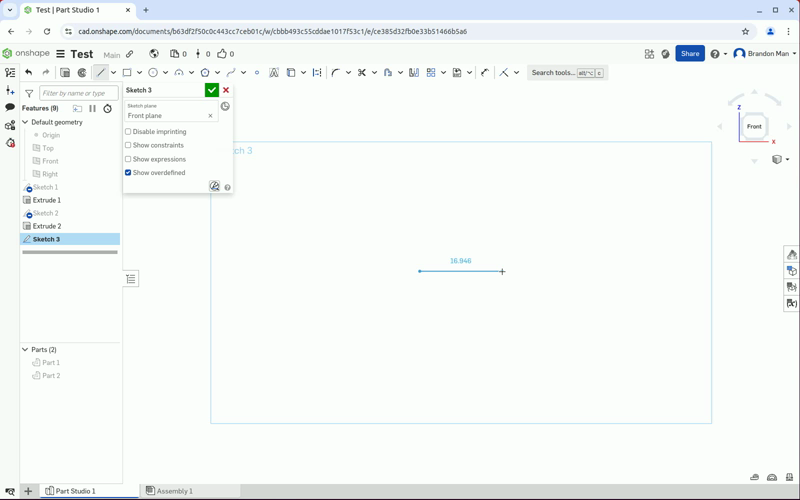
key_down(shift)
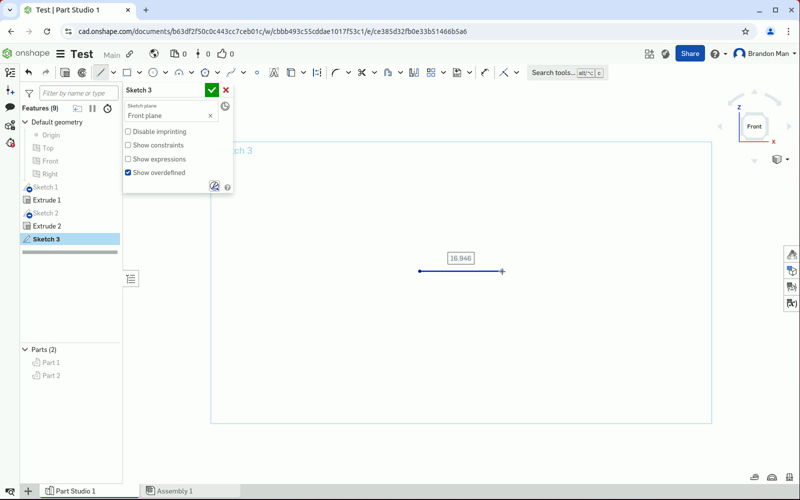
mouse_move(532, 271)
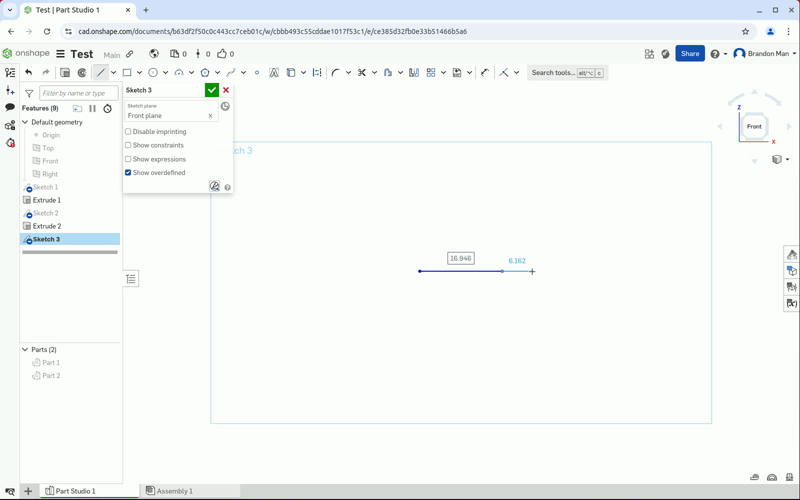
mouse_move(502, 254)
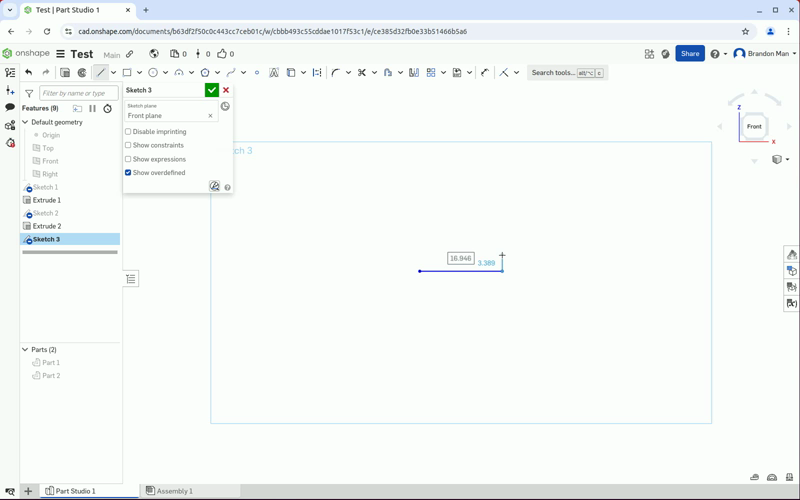
click(502, 254)
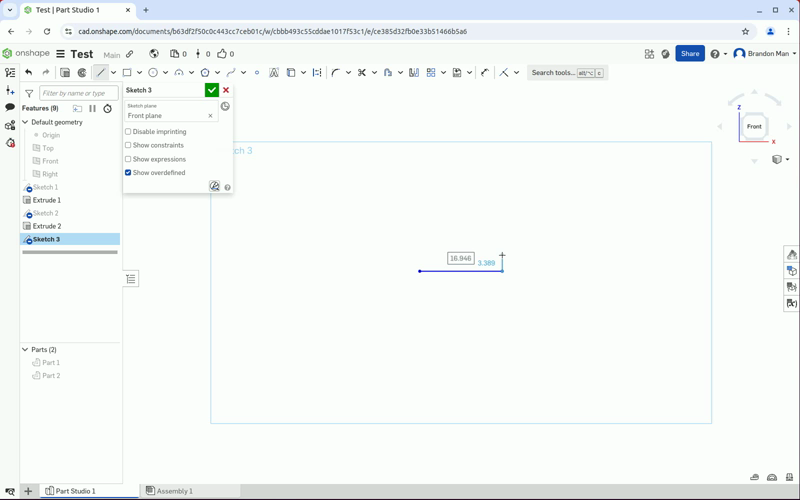
key_up(shift)
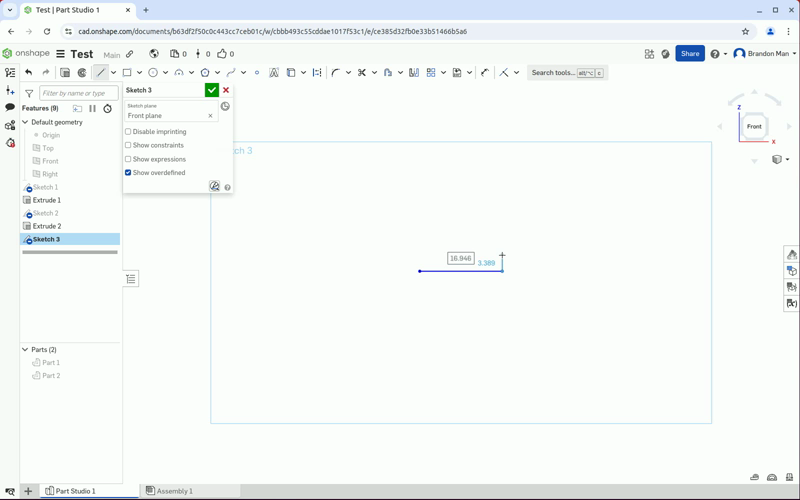
key_down(shift)
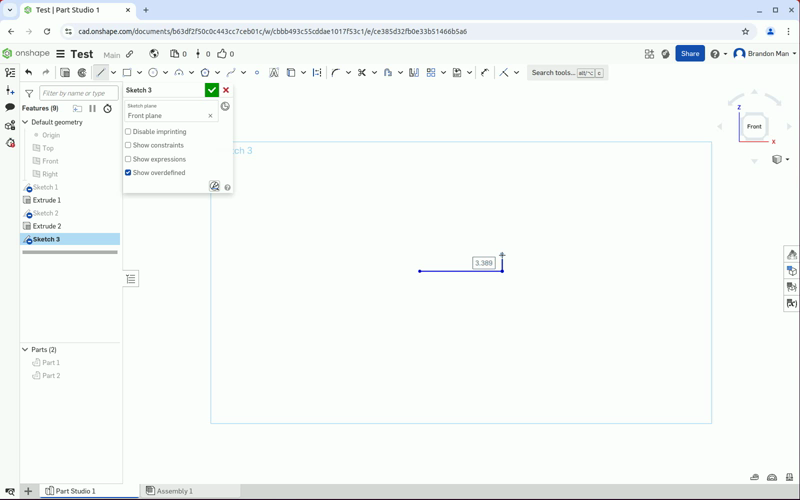
mouse_move(419, 254)
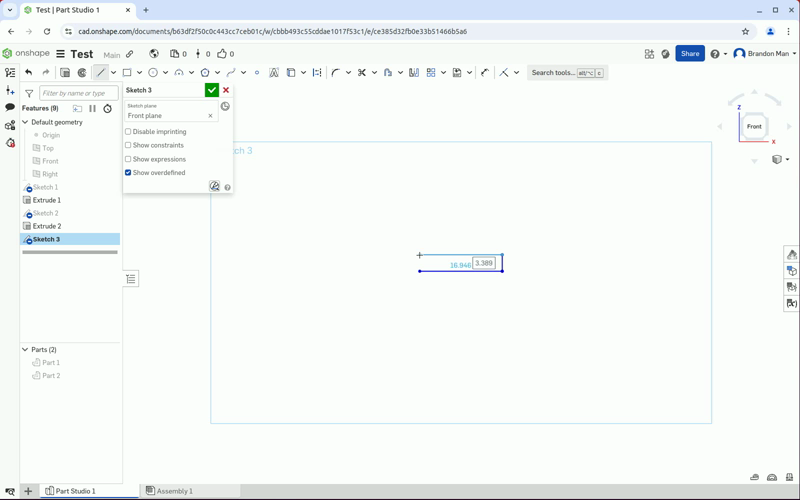
click(419, 254)
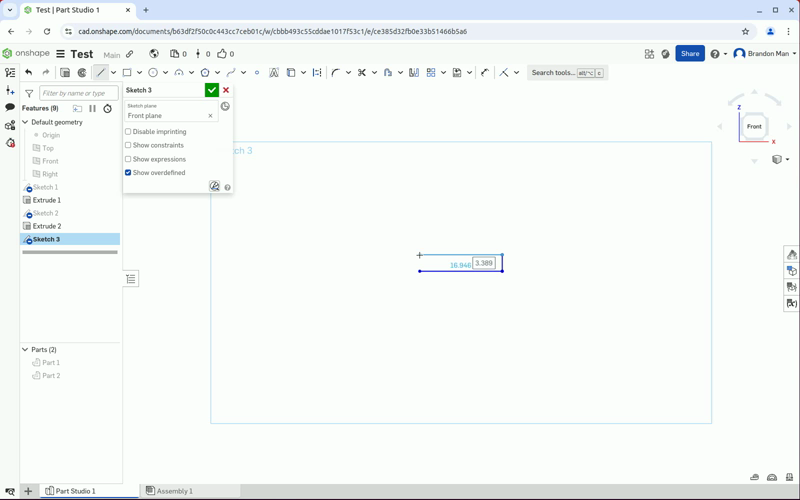
key_up(shift)
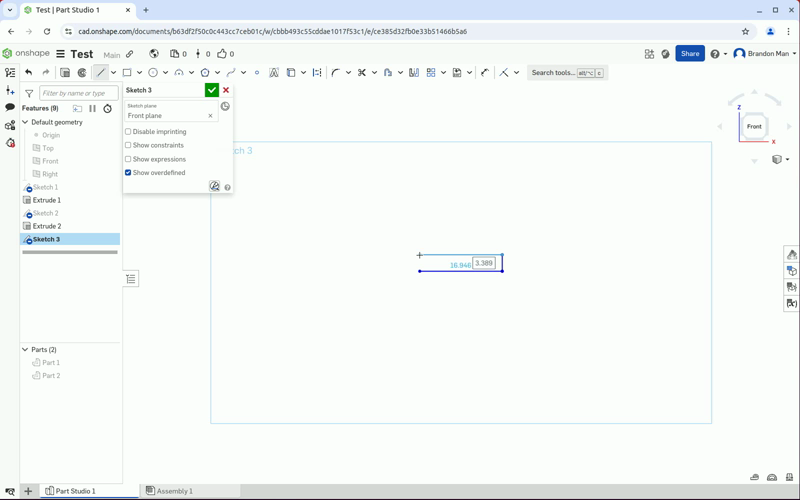
mouse_move(449, 254)
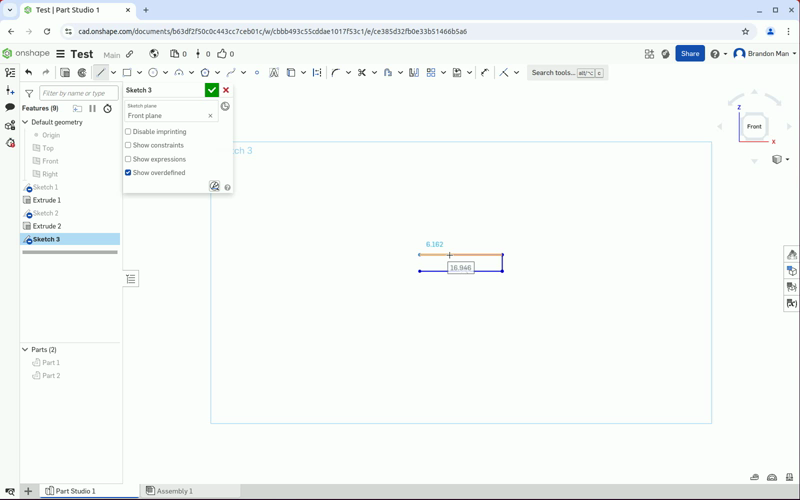
key_down(shift)
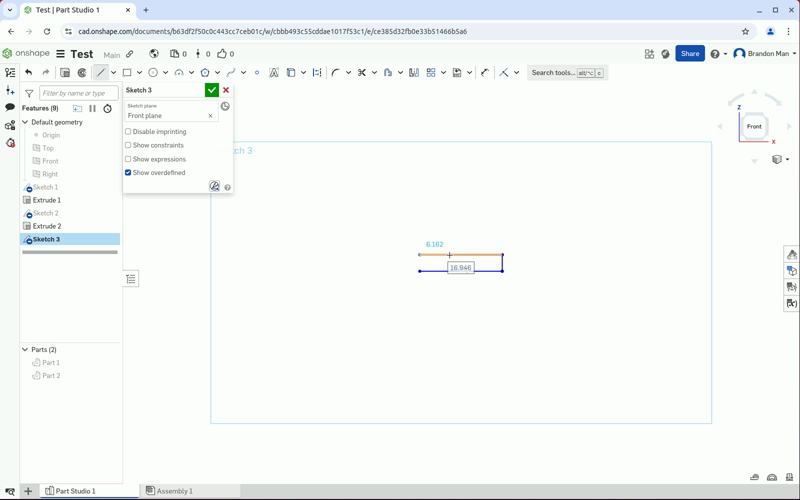
mouse_move(419, 271)
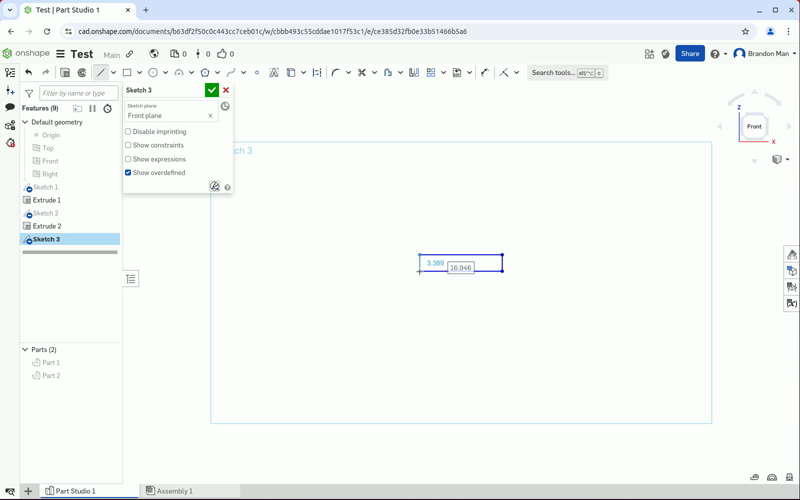
key_up(shift)
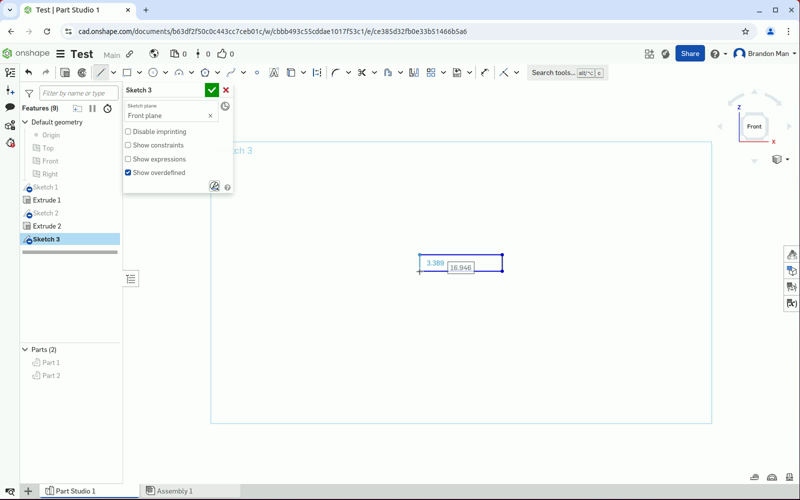
click(419, 271)
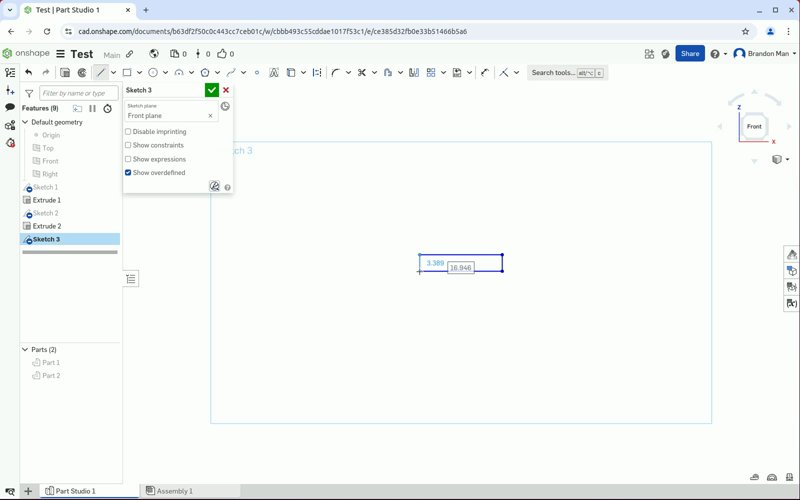
key(esc)
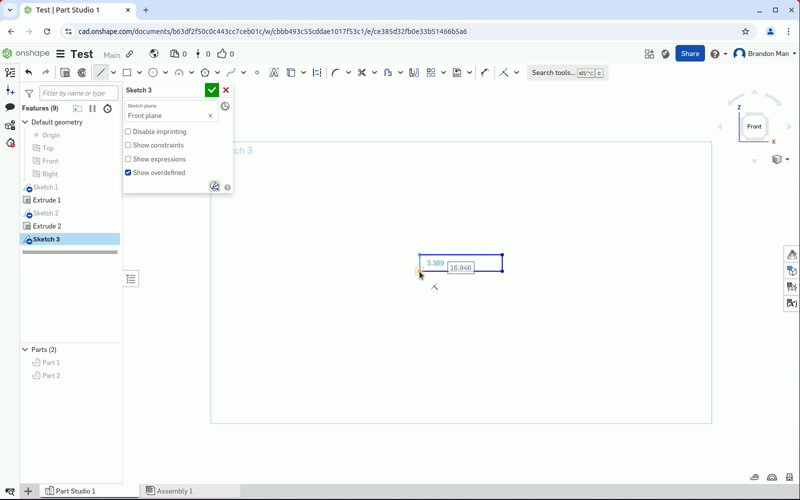
mouse_move(452, 257)
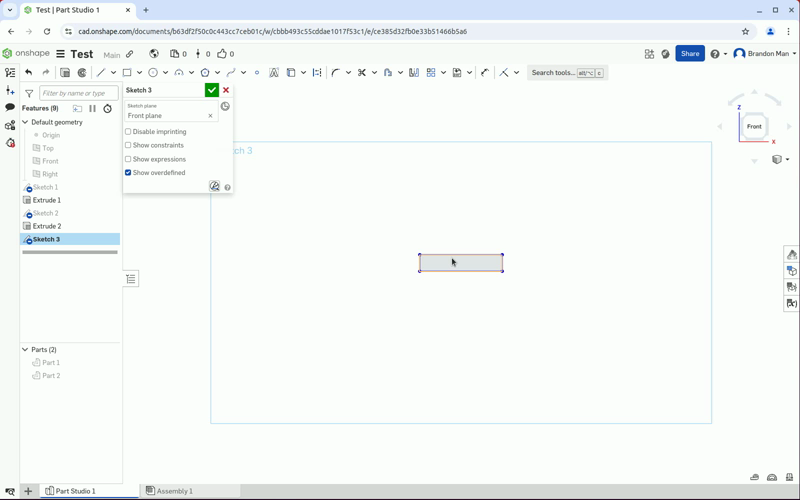
scroll(6)
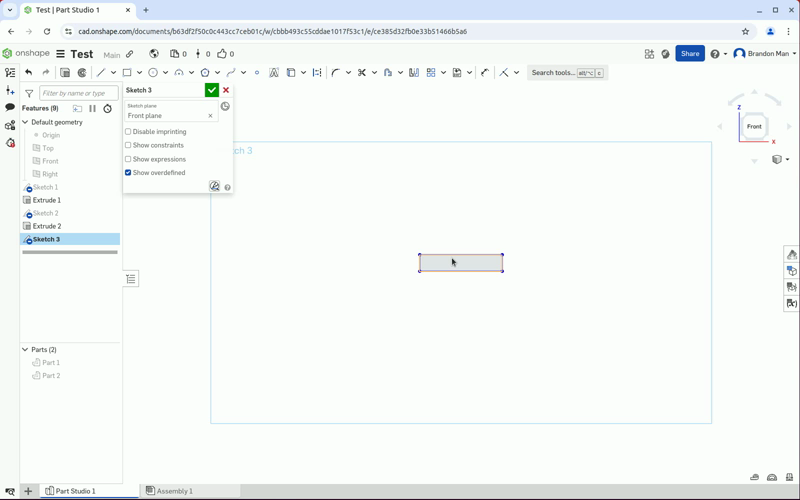
scroll(6)
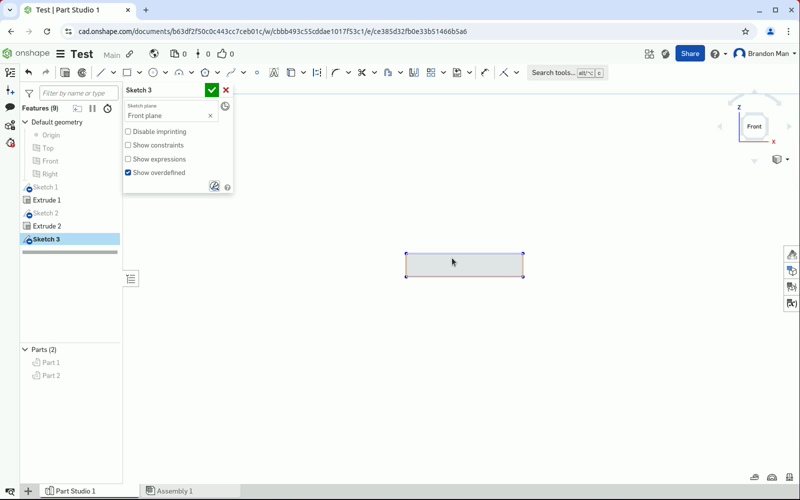
scroll(6)
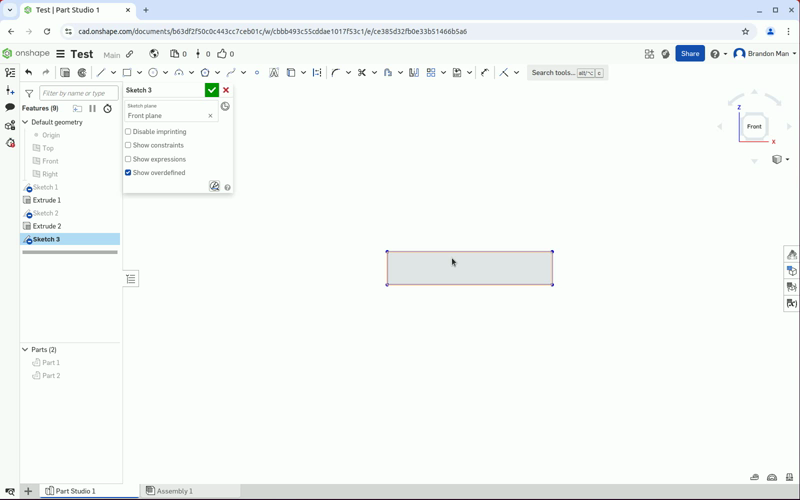
scroll(6)
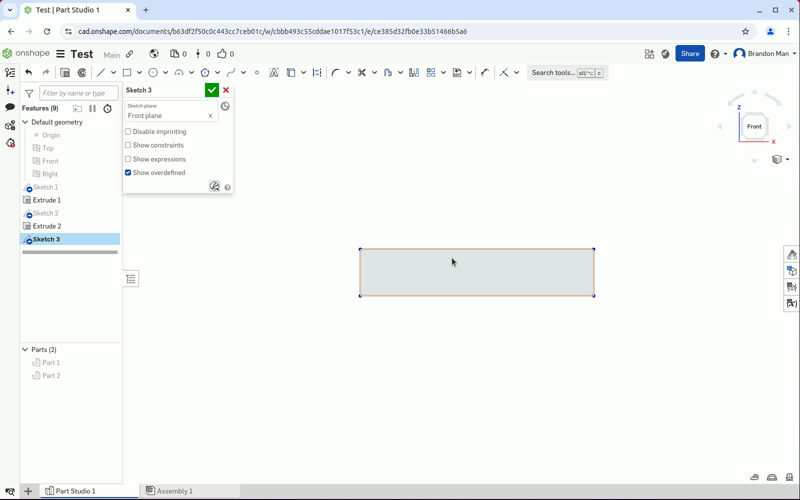
scroll(6)
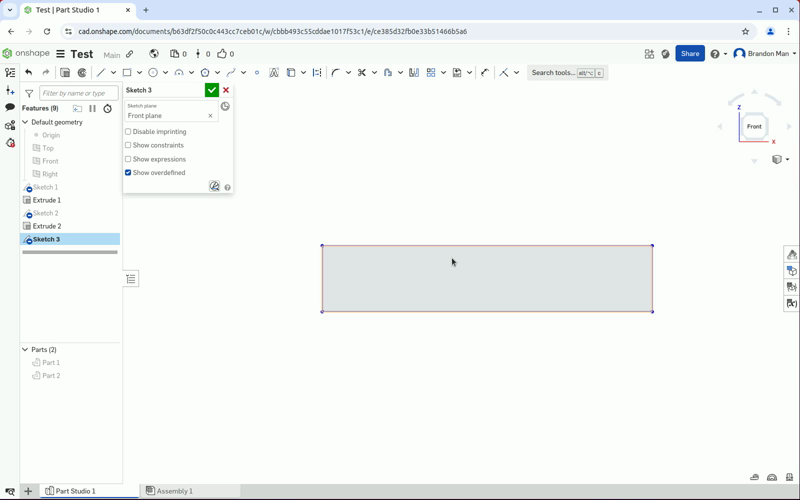
scroll(6)
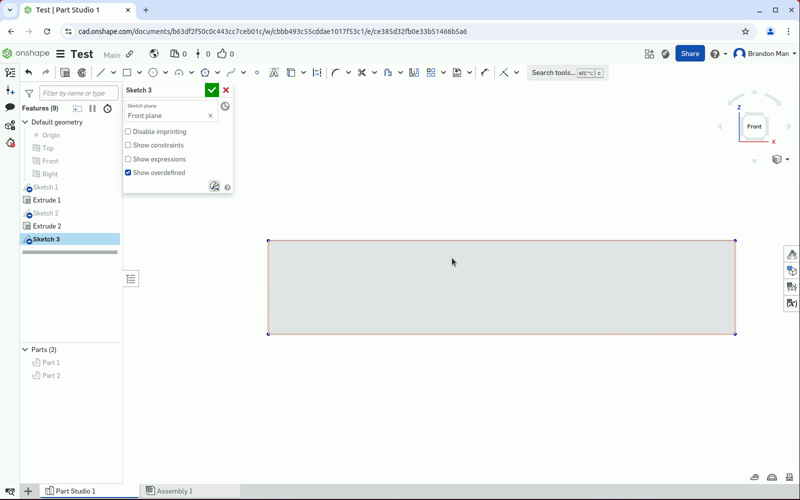
scroll(6)
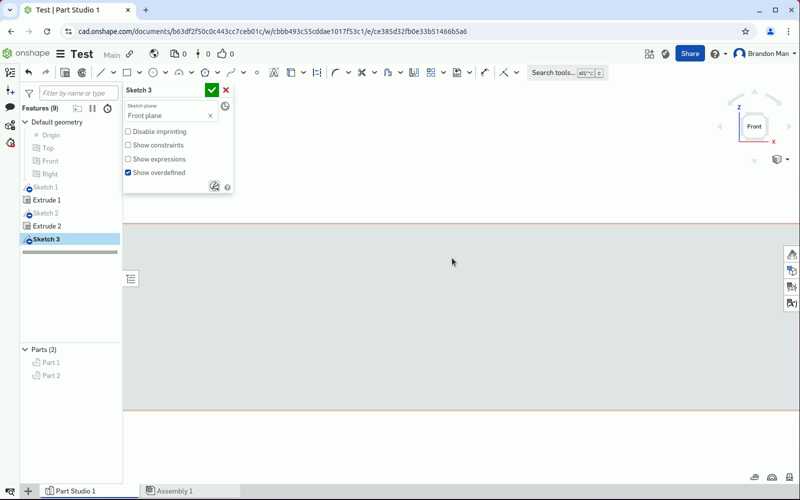
click(452, 257)
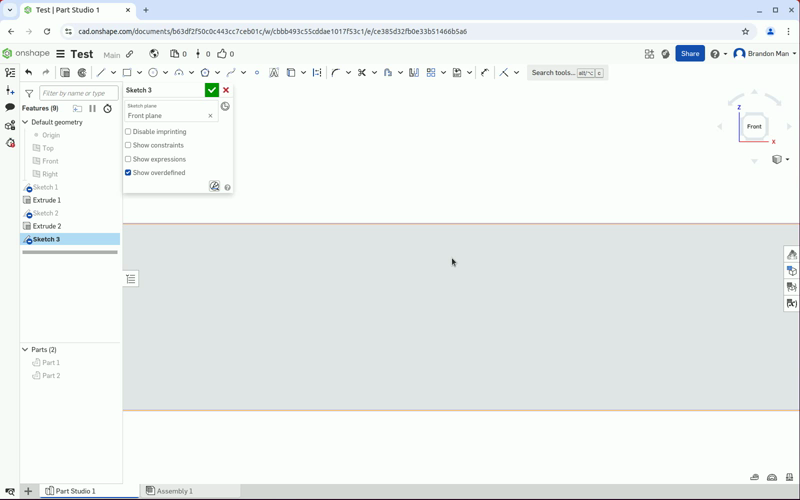
scroll(-6)
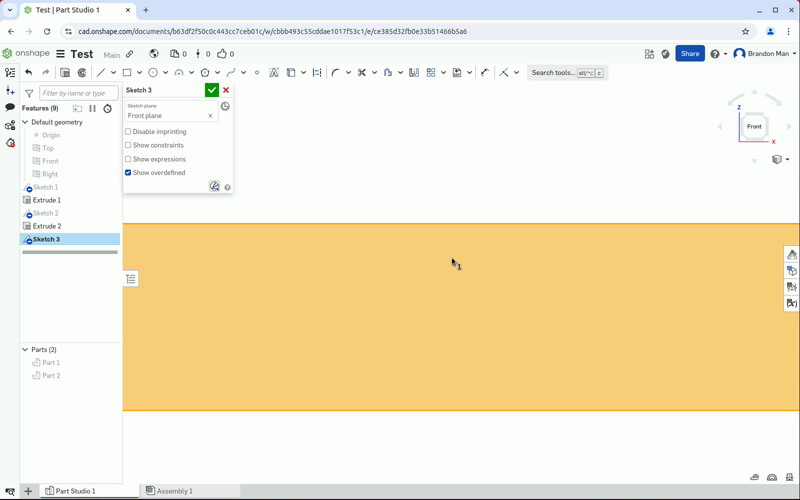
scroll(-6)
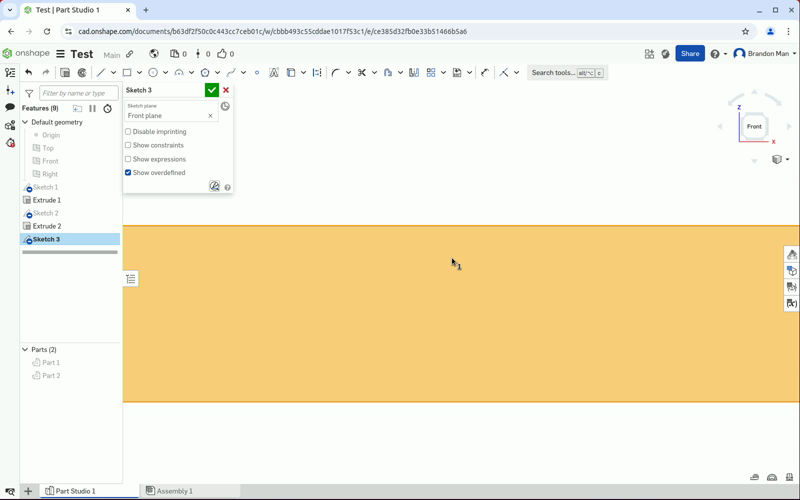
scroll(-6)
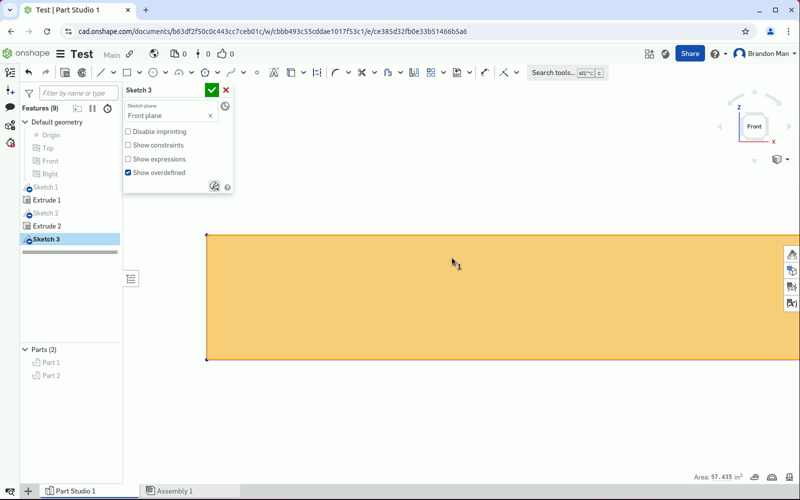
scroll(-6)
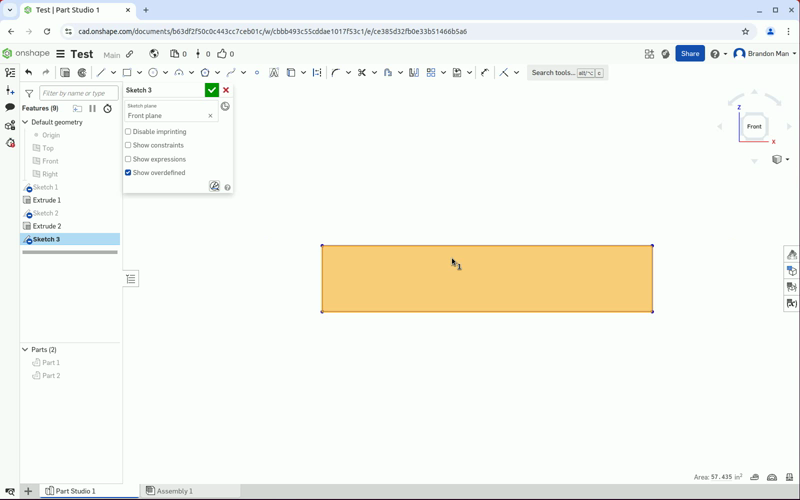
scroll(-6)
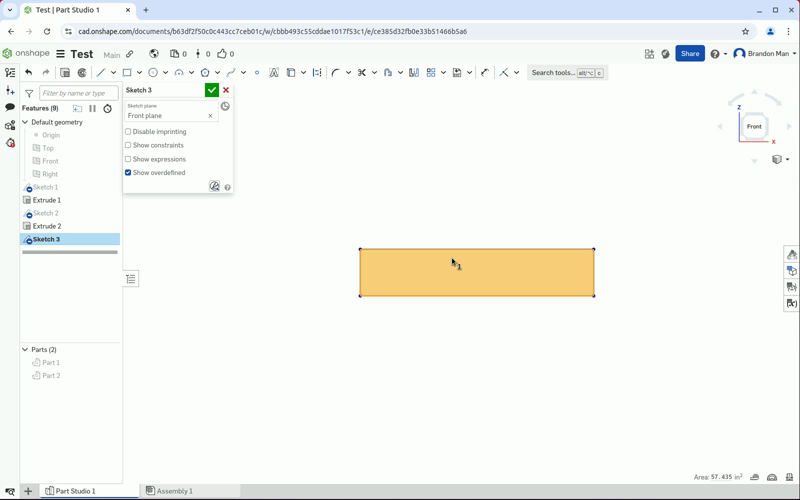
scroll(-6)
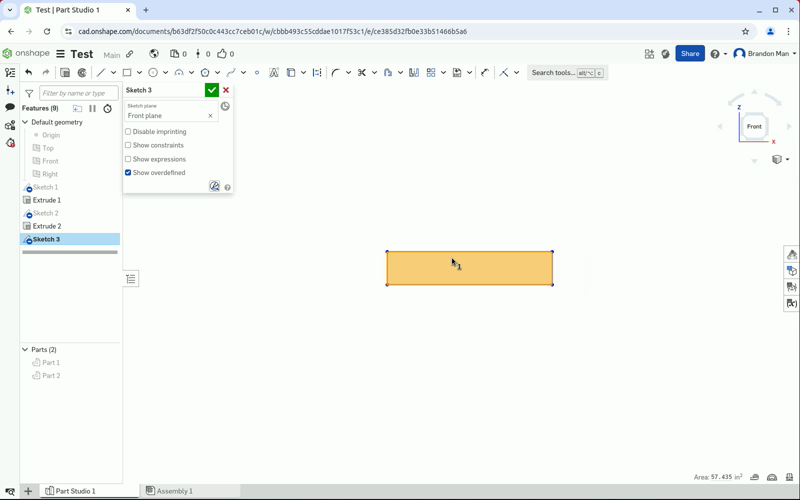
scroll(-6)
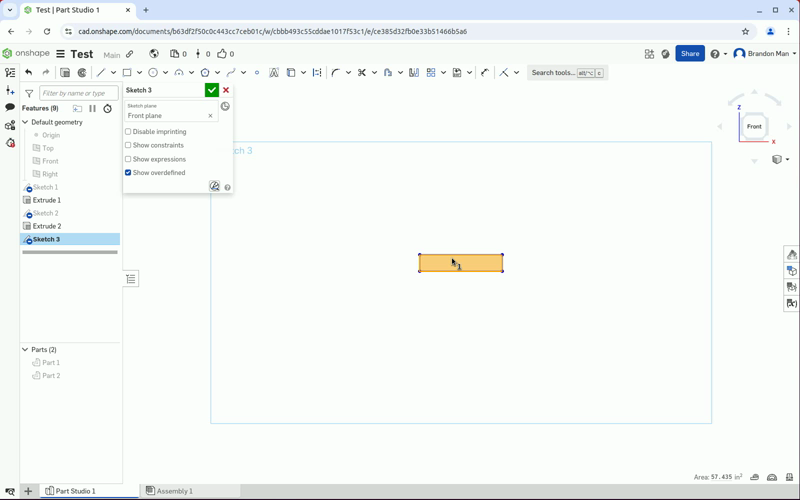
mouse_move(73, 352)
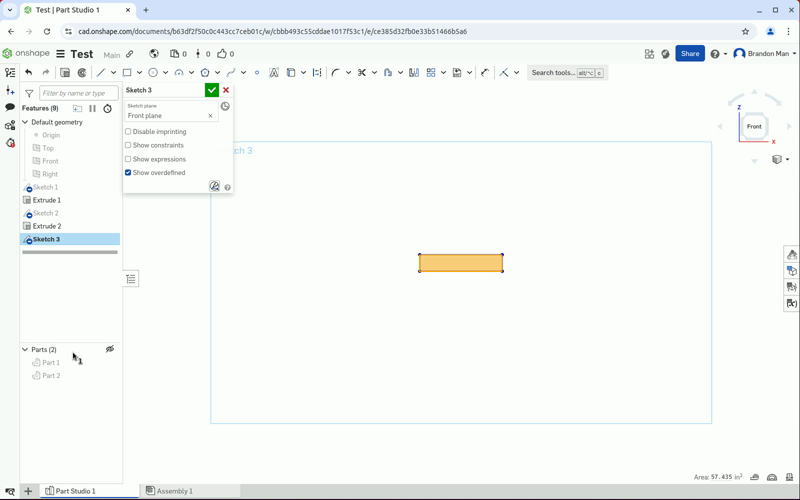
key(shift+y)
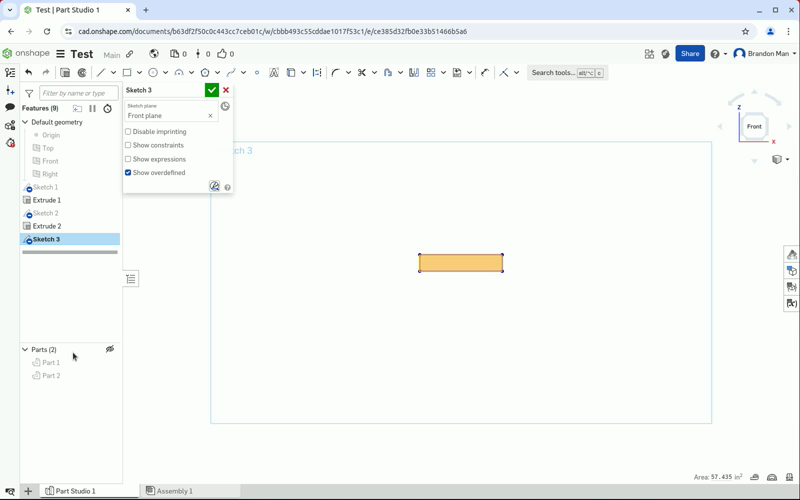
key(shift+e)
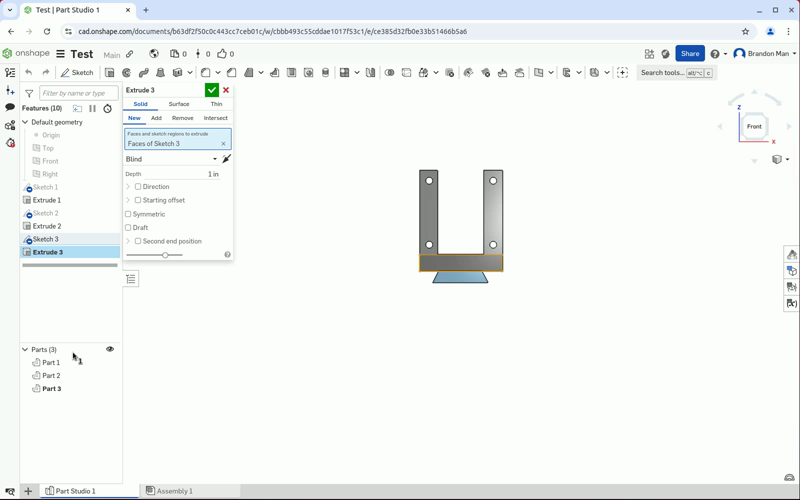
mouse_move(143, 106)
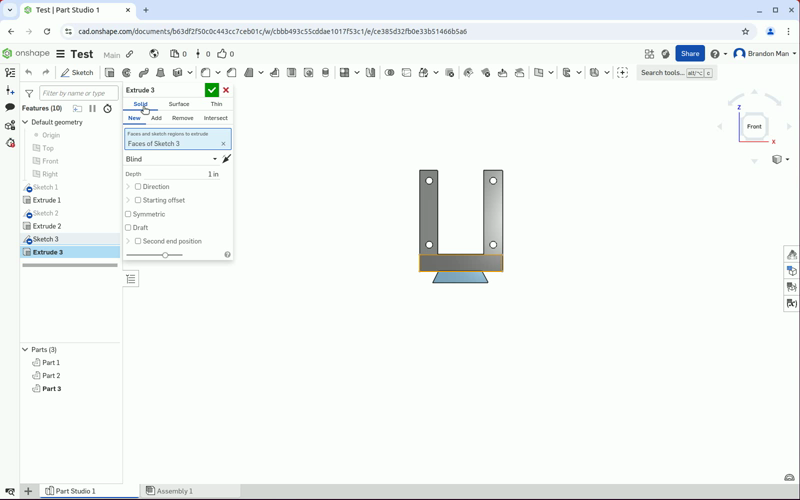
click(143, 106)
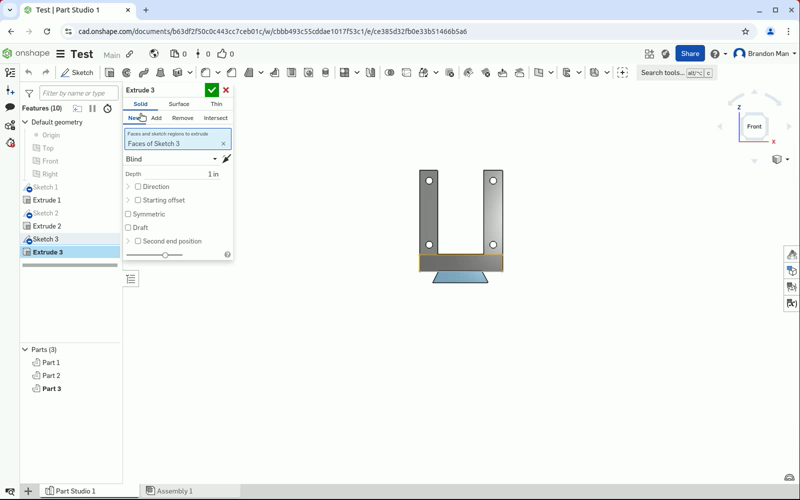
mouse_move(137, 120)
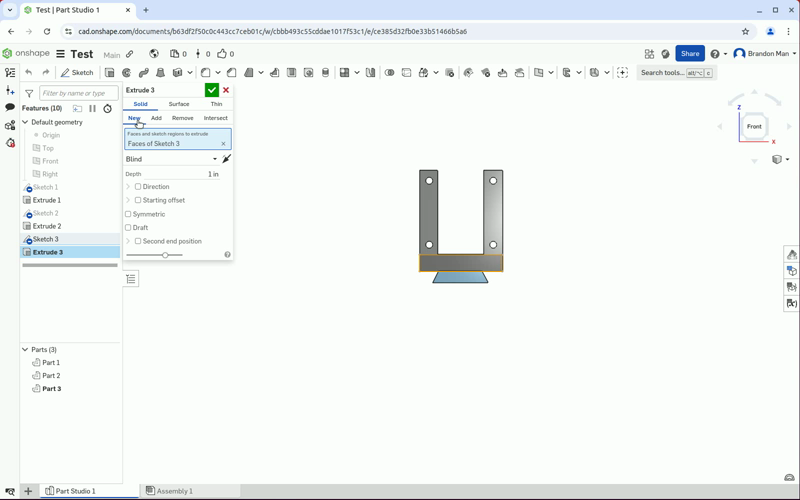
click(137, 120)
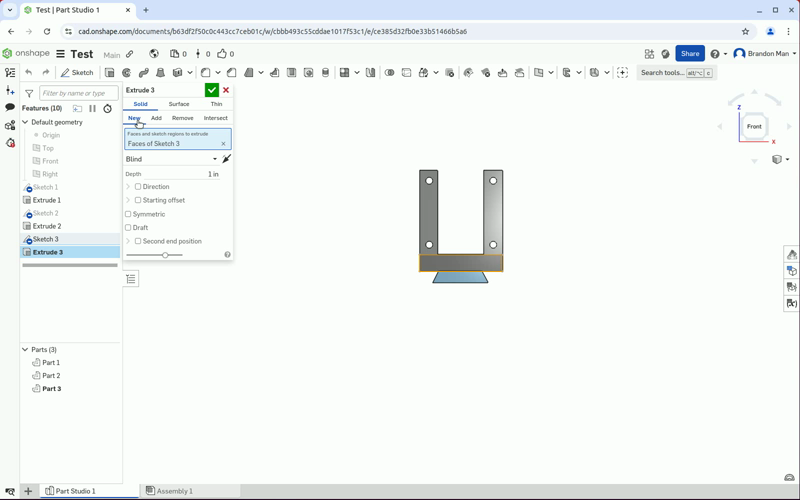
key(tab, 4)
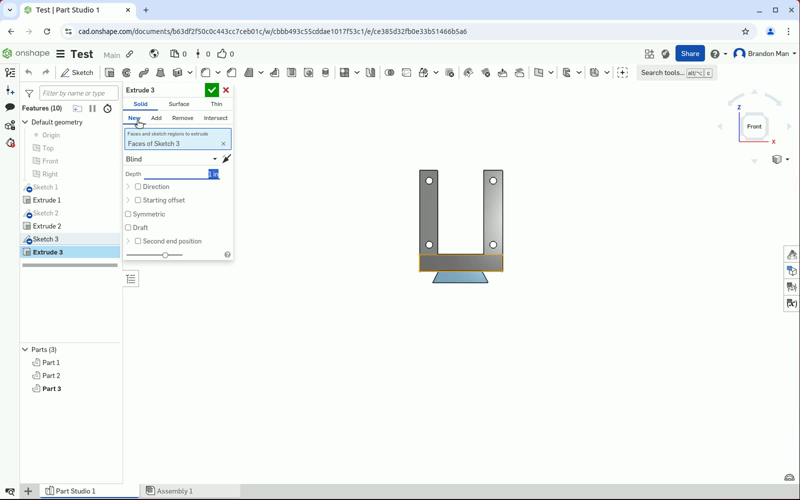
text(12.517)
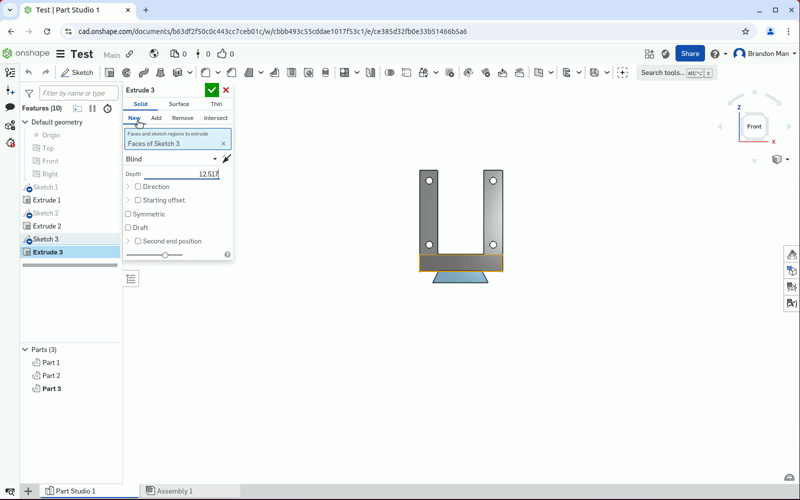
key(enter)
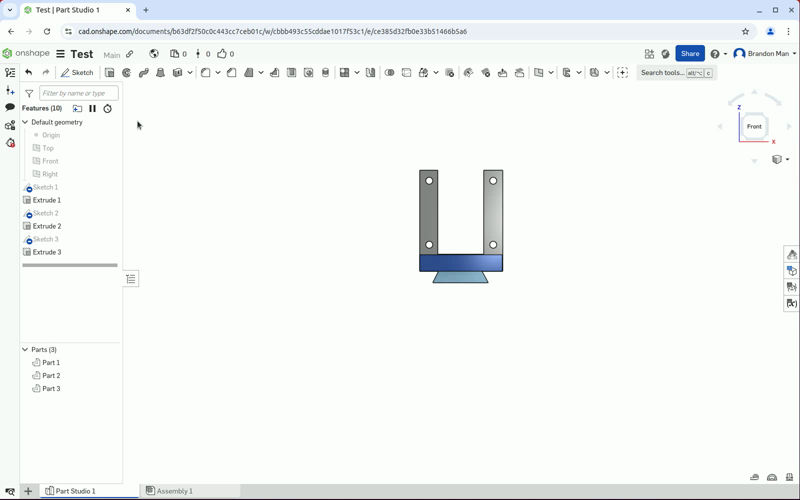
key(shift+h)
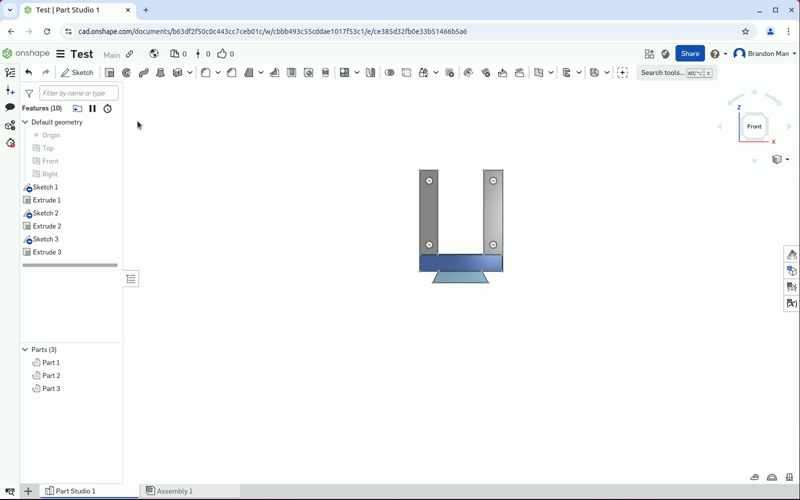
key(shift+h)
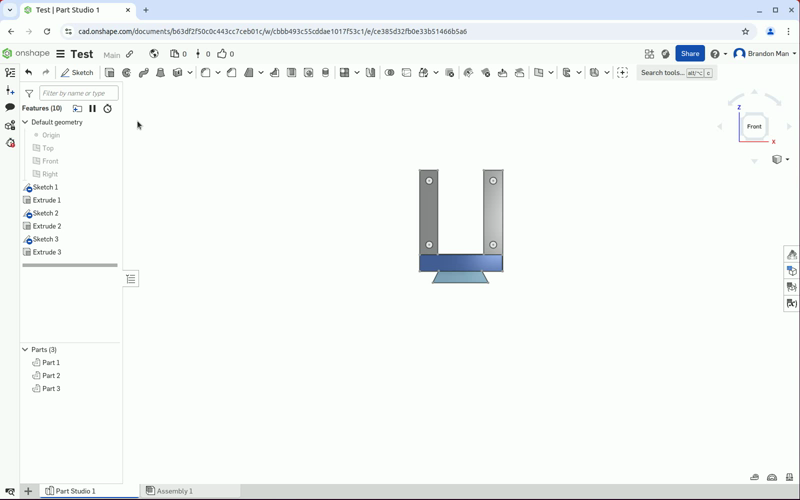
key(shift+7)
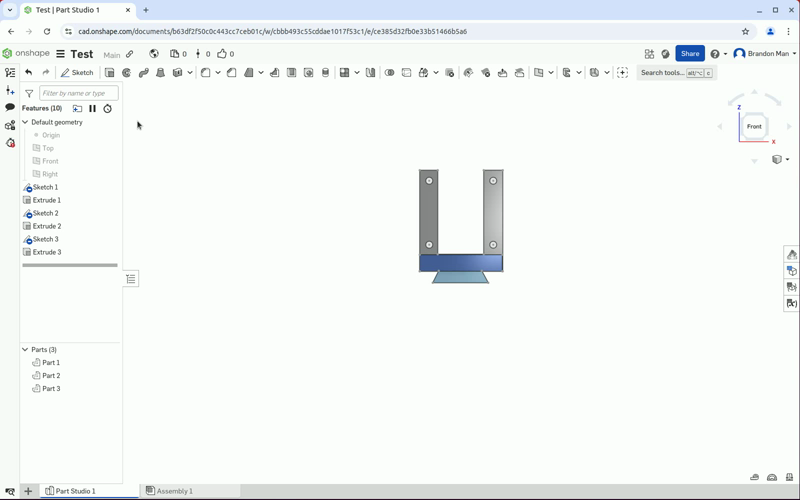
key(left, 2)
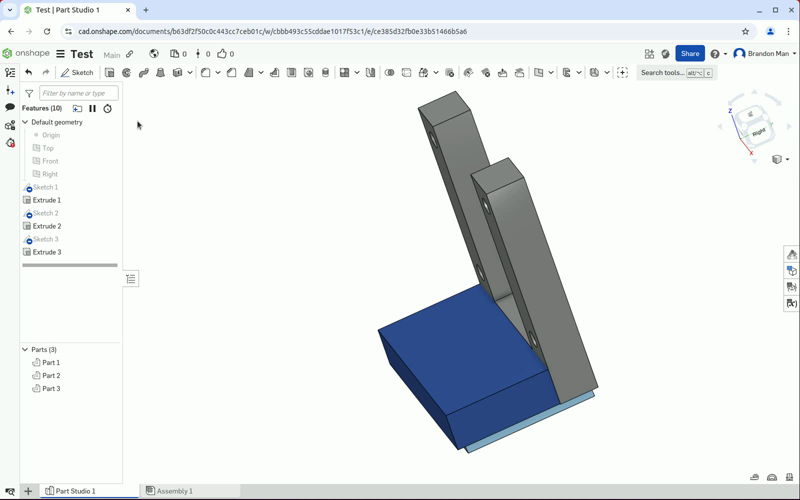
key(down, 2)
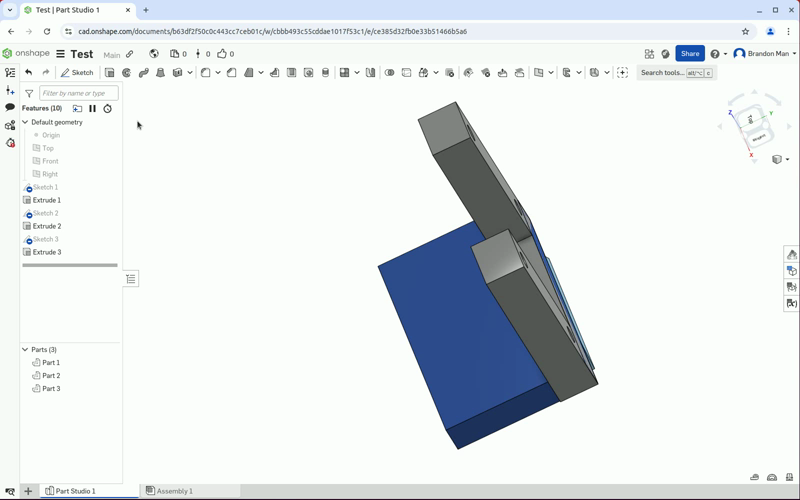
key(up, 2)
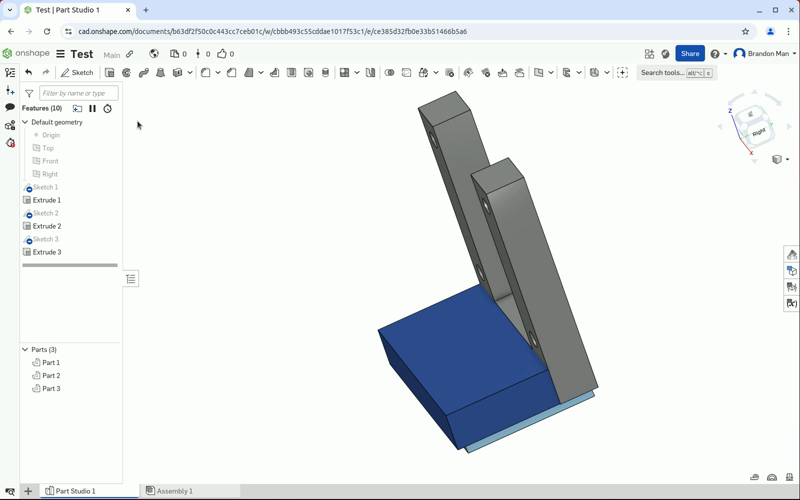
key(right, 2)
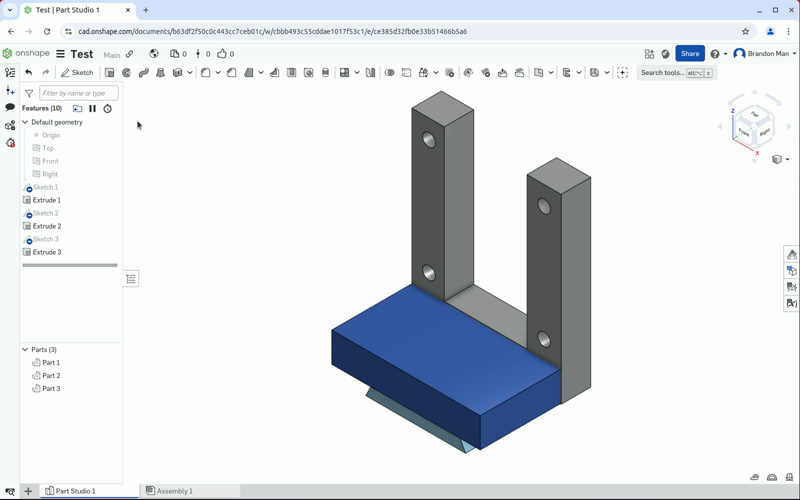
mouse_move(73, 189)
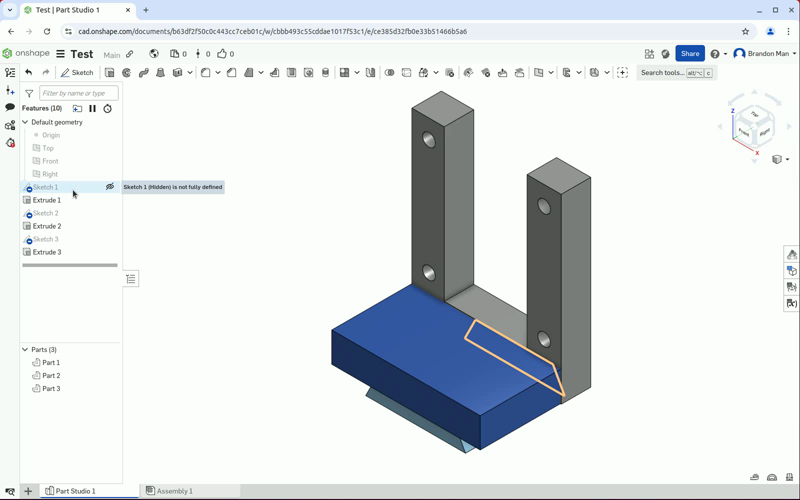
click(73, 189)